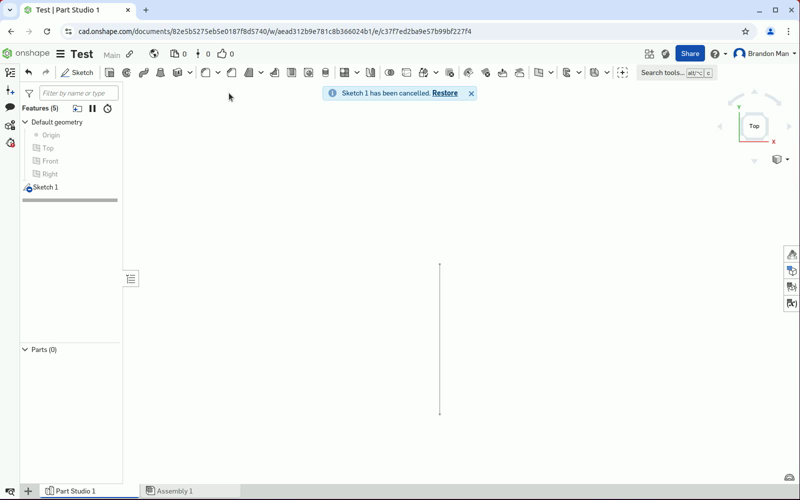
key(shift+h)
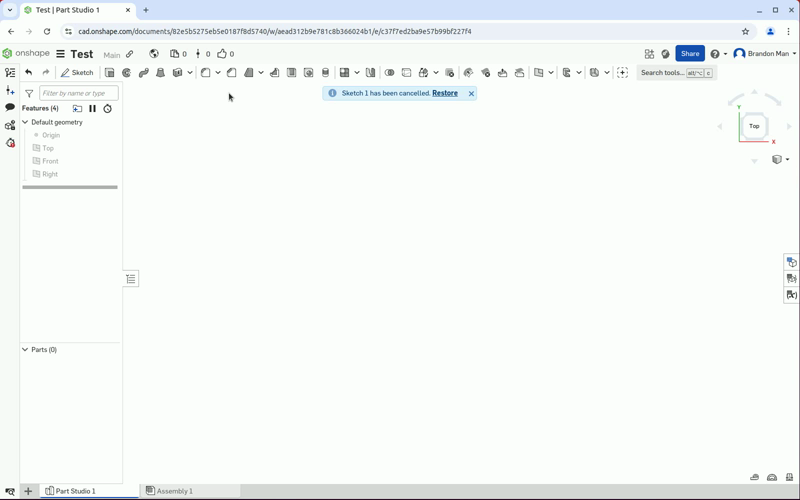
mouse_move(73, 352)
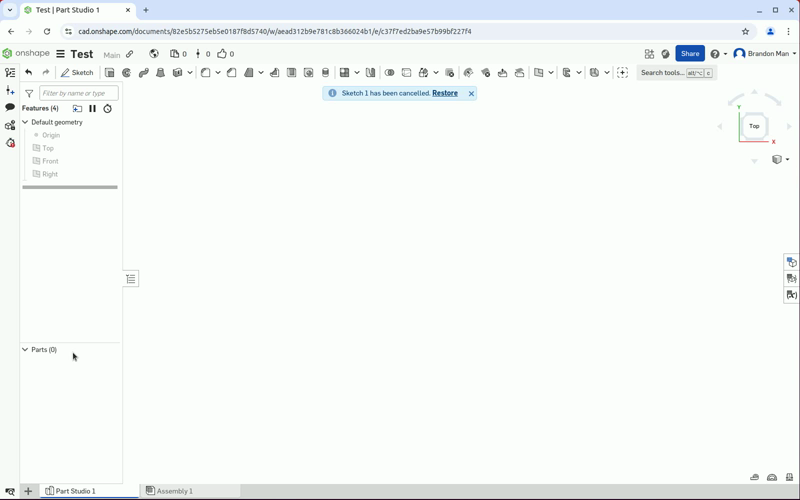
key(y)
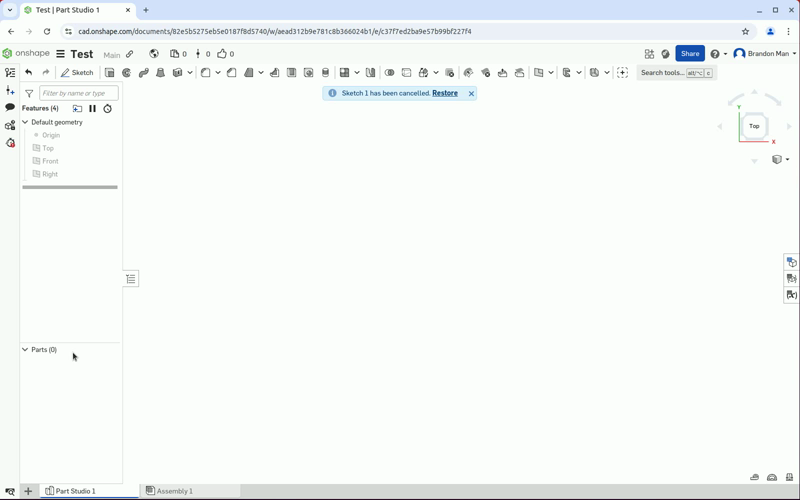
key(shift+p)
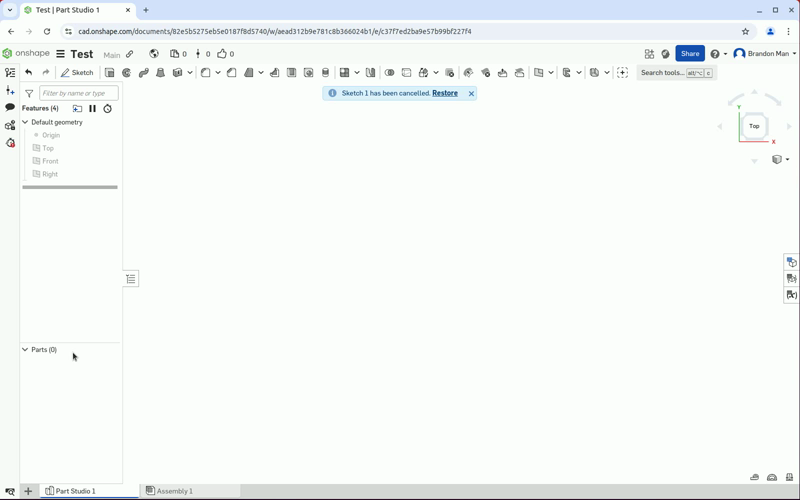
key(space)
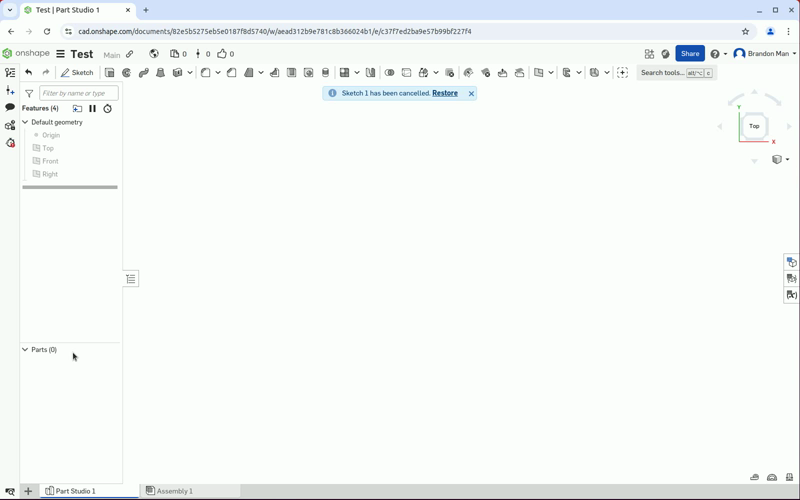
key_down(shift)
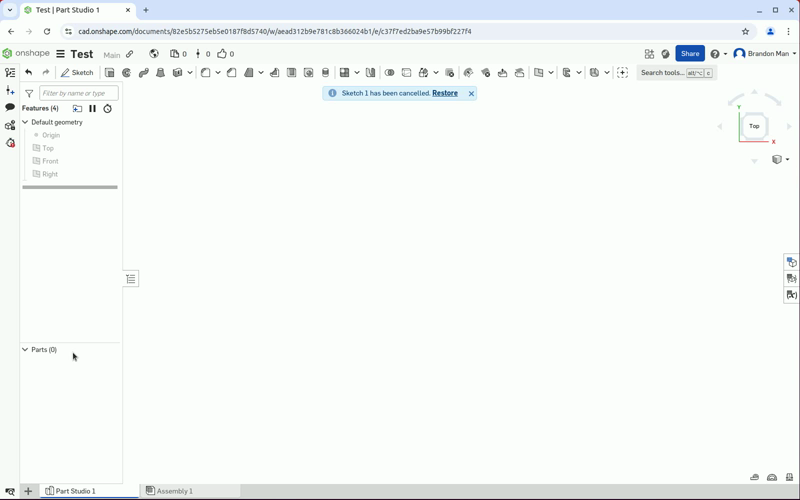
key(up)
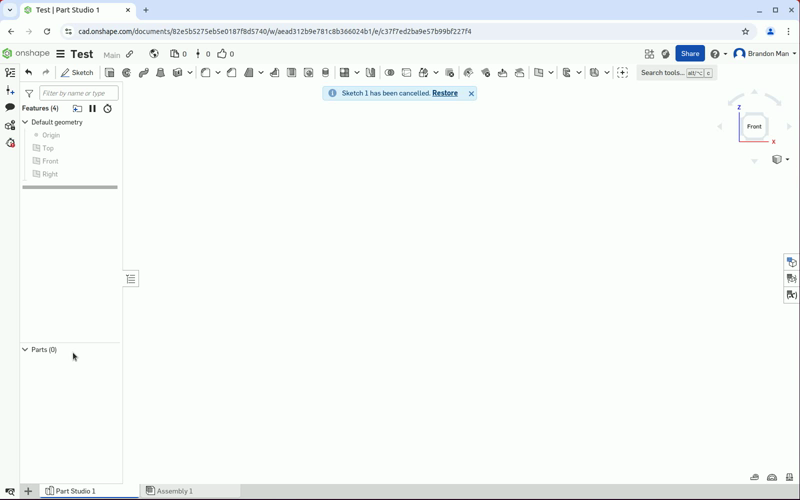
key_up(shift)
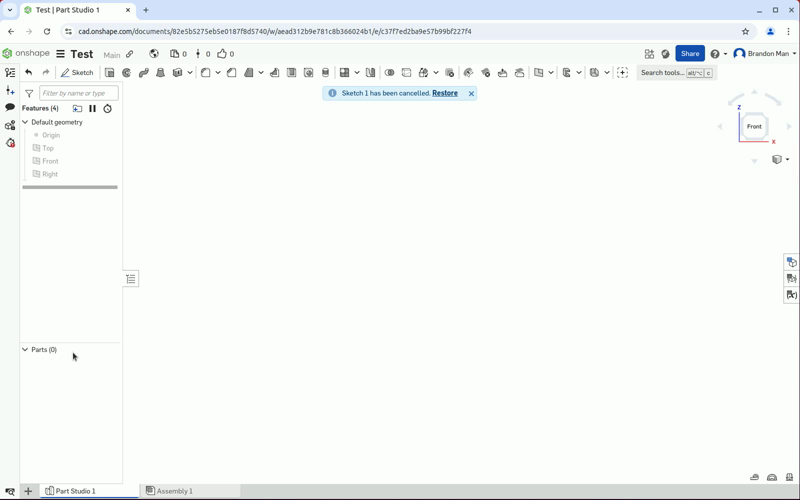
mouse_move(73, 352)
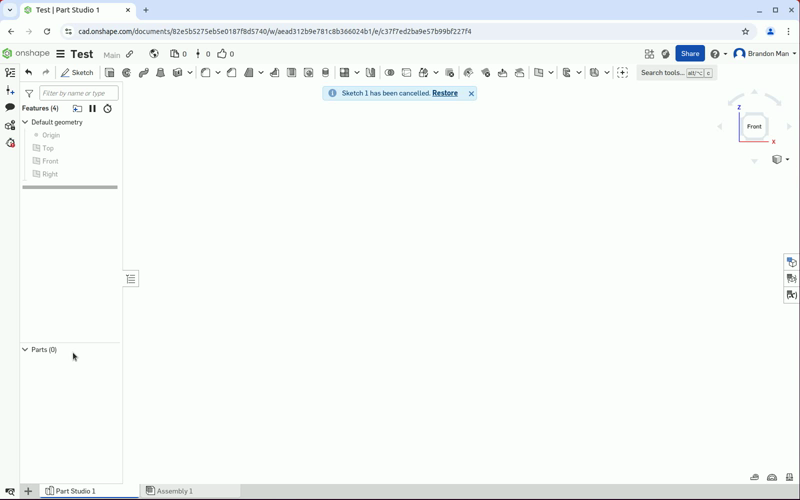
key(shift+y)
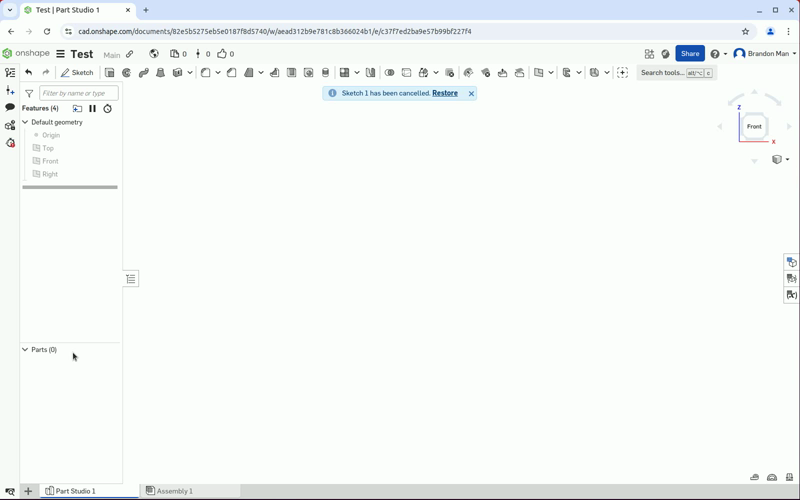
key(shift+s)
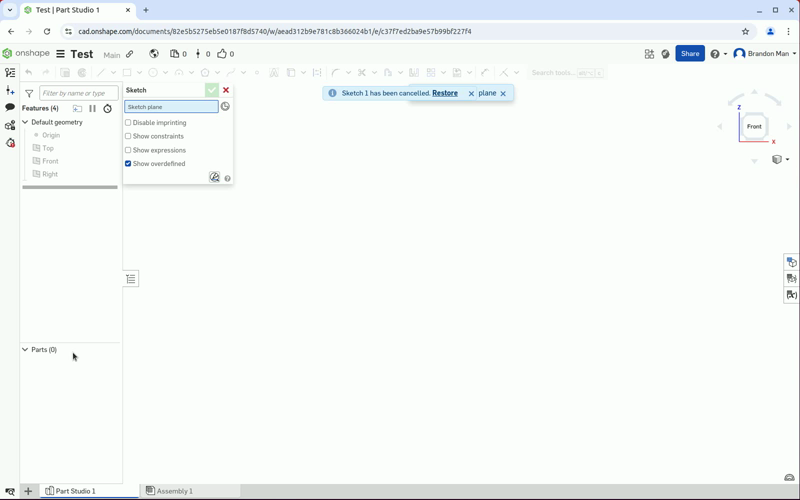
mouse_move(73, 163)
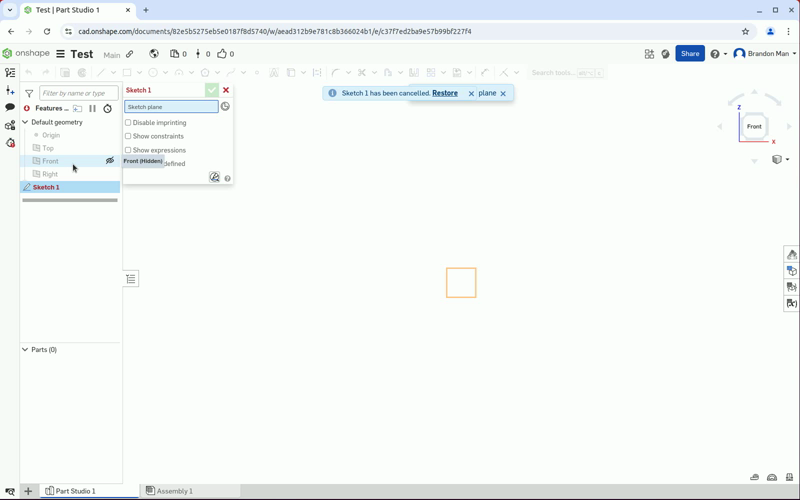
click(73, 163)
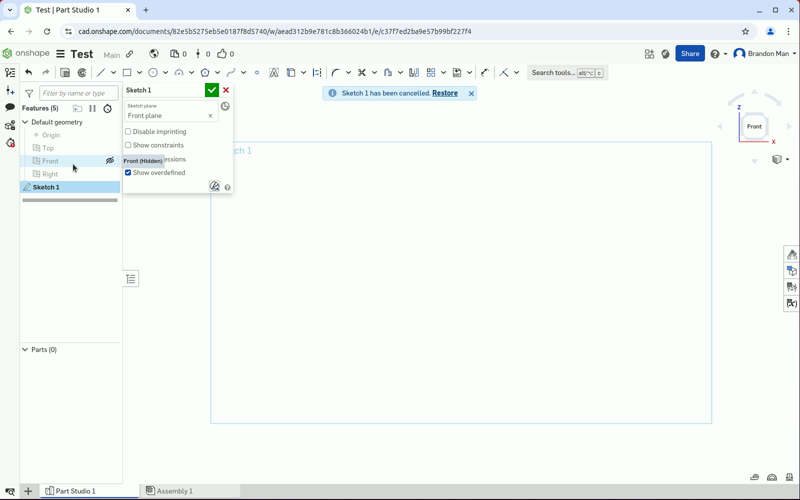
mouse_move(73, 352)
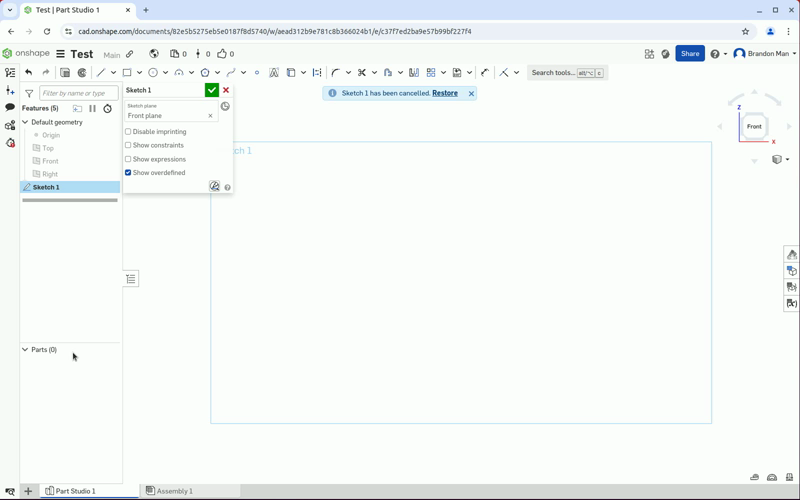
key(y)
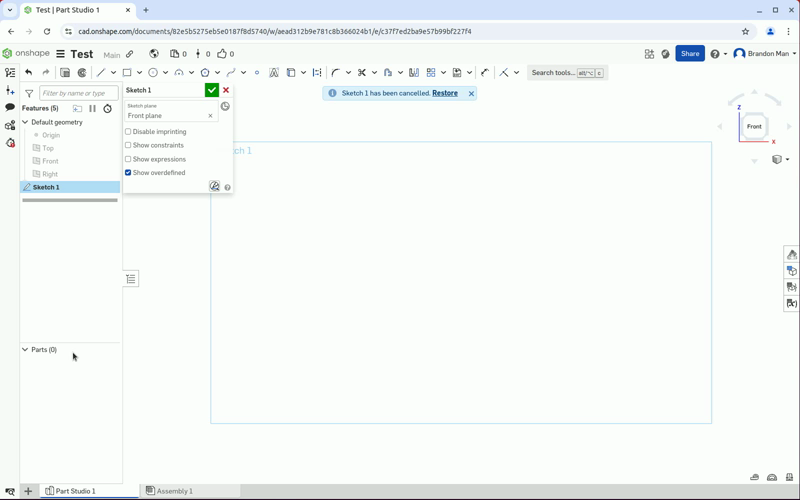
key(l)
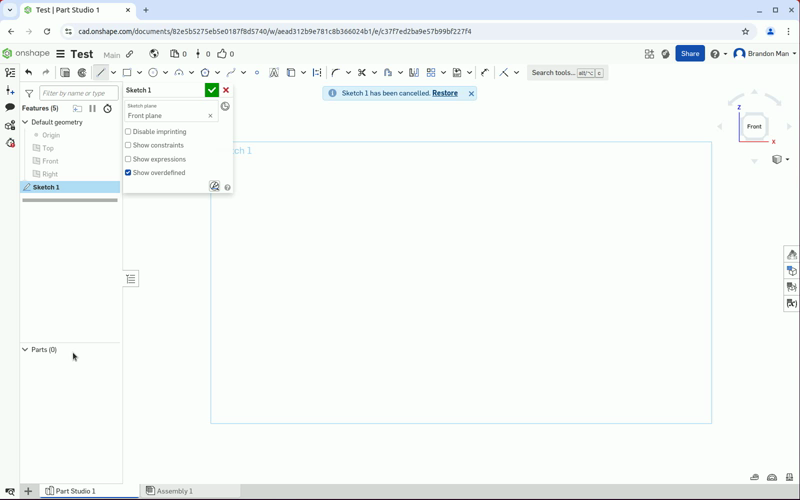
key_down(shift)
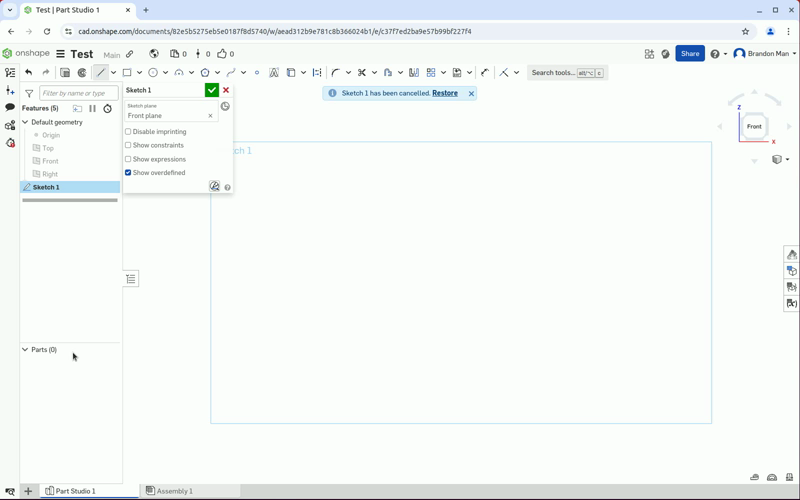
mouse_move(380, 313)
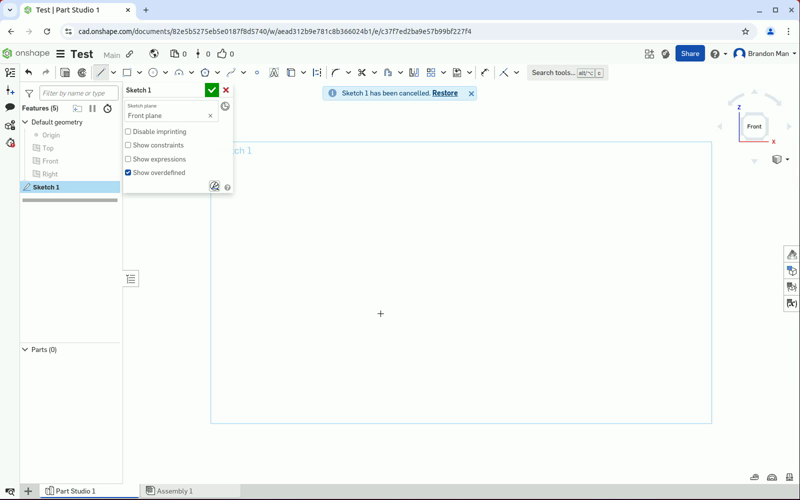
click(380, 313)
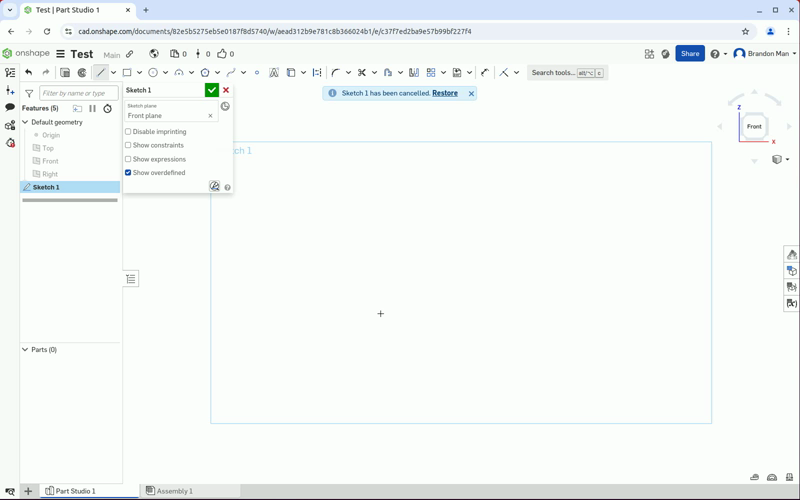
key_up(shift)
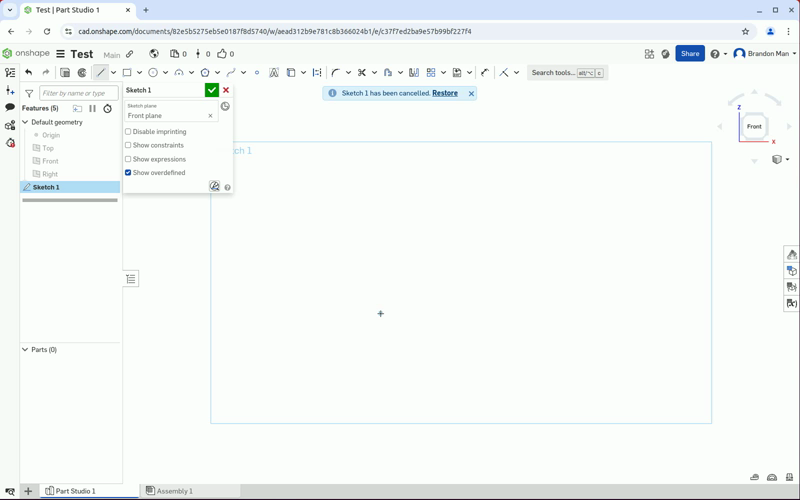
key_down(shift)
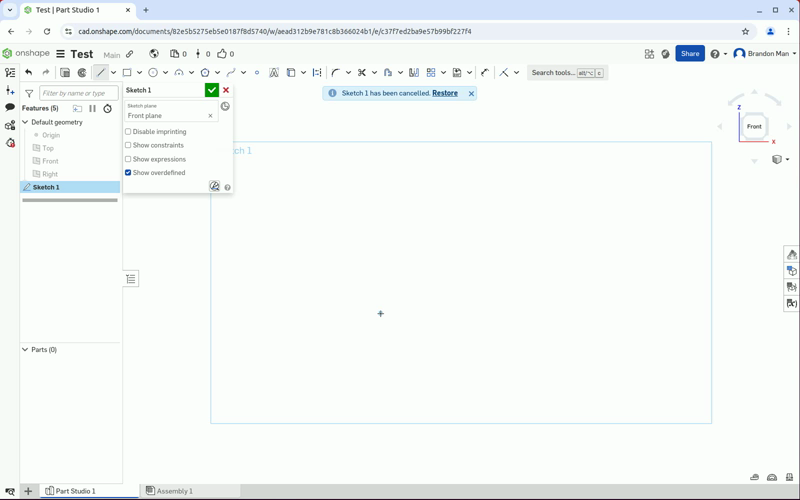
mouse_move(508, 302)
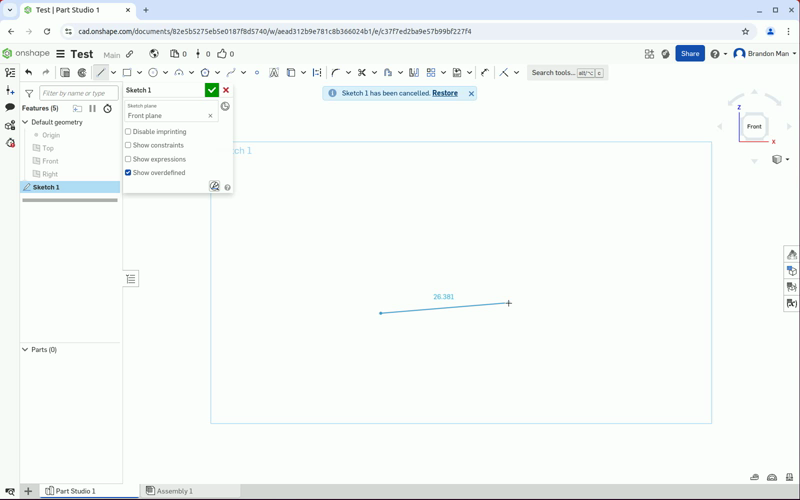
click(508, 302)
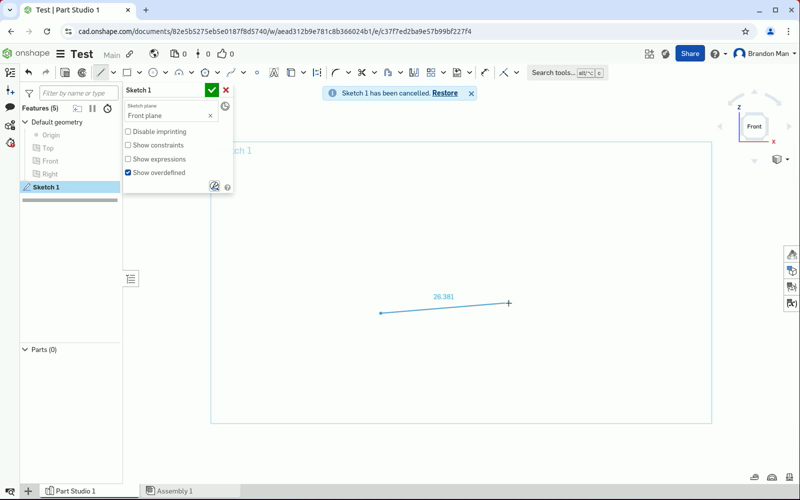
key_up(shift)
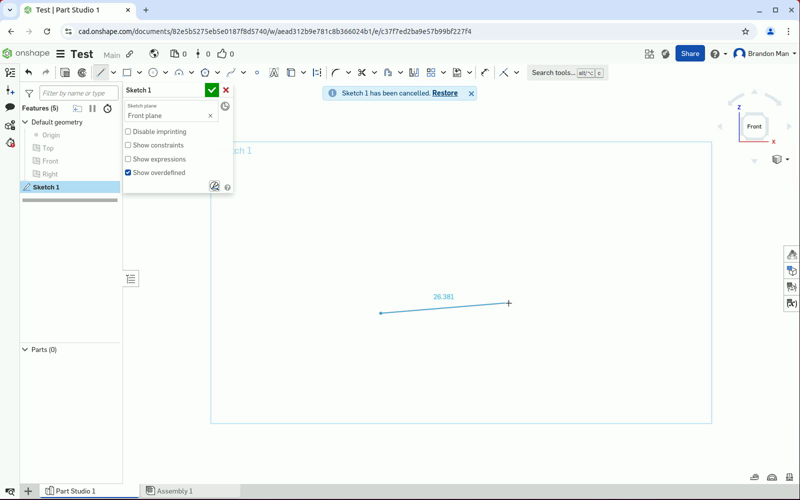
key(esc)
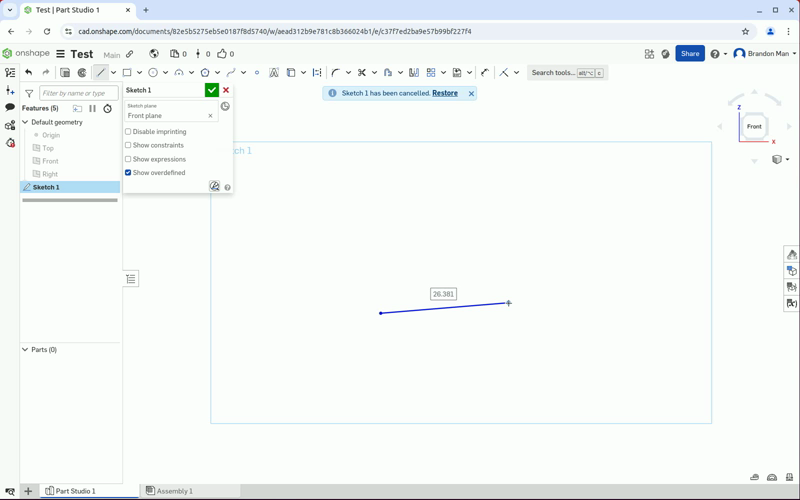
key(a)
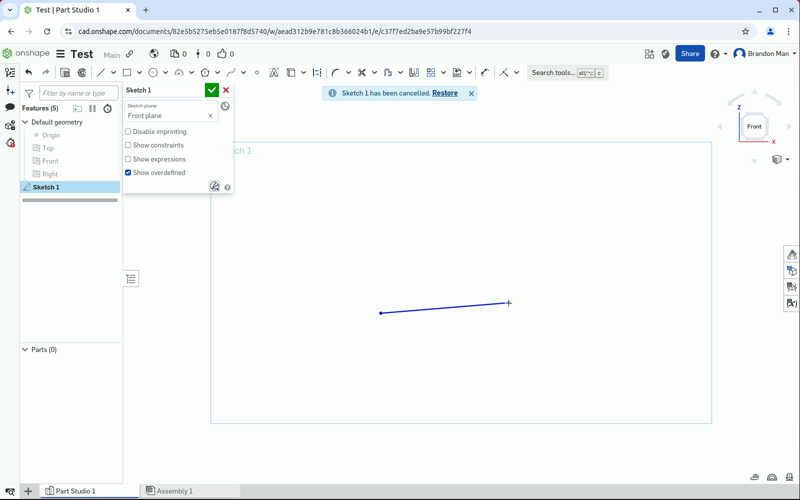
mouse_move(508, 302)
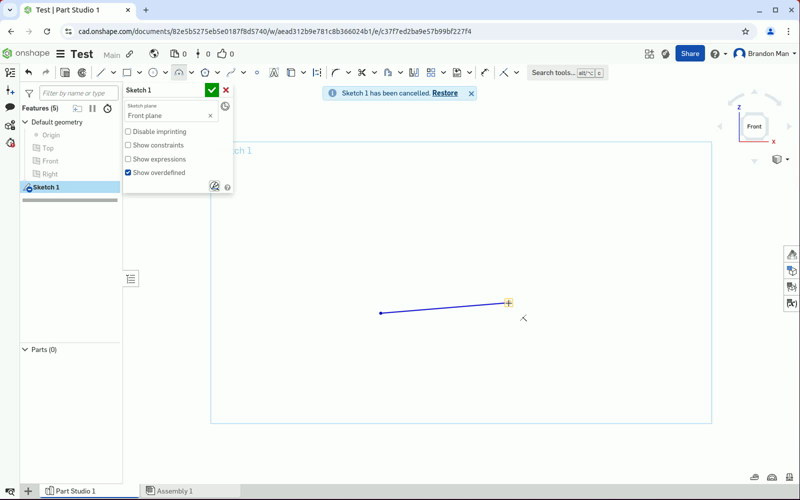
click(508, 302)
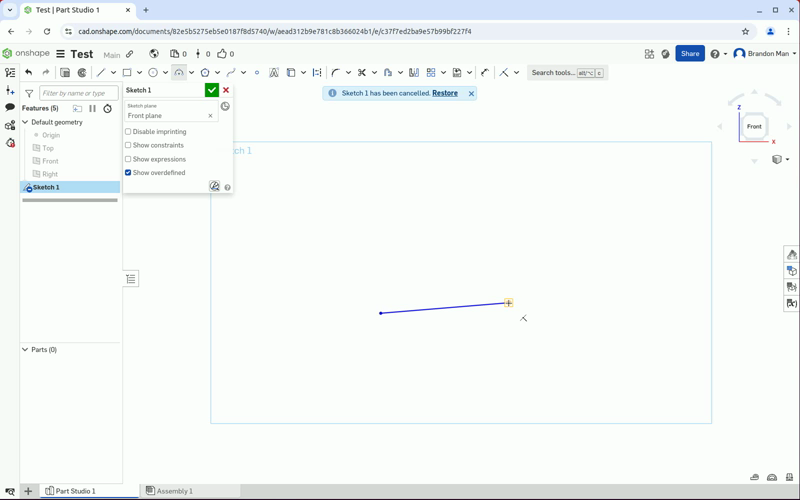
key_down(shift)
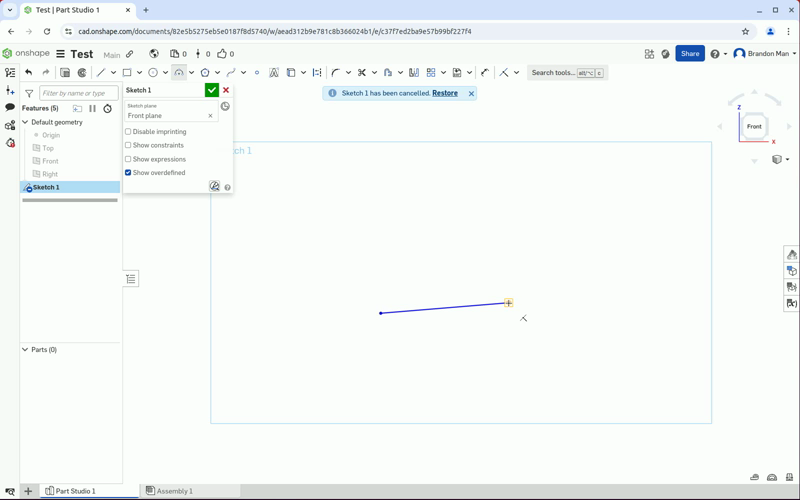
mouse_move(508, 262)
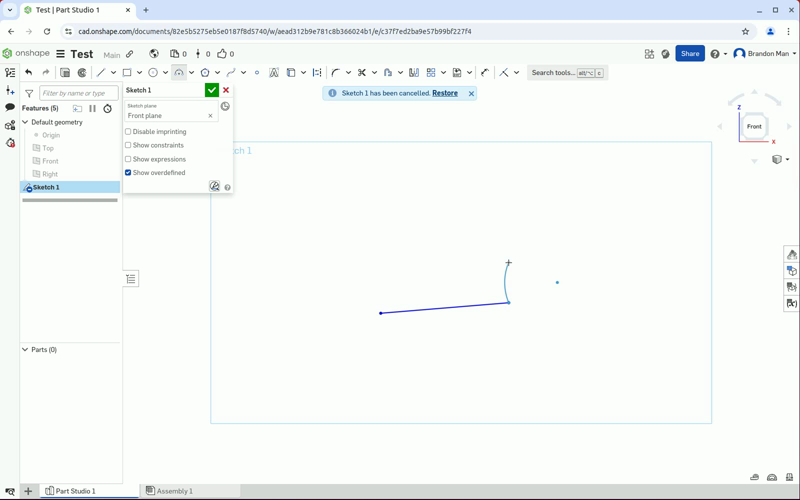
click(508, 262)
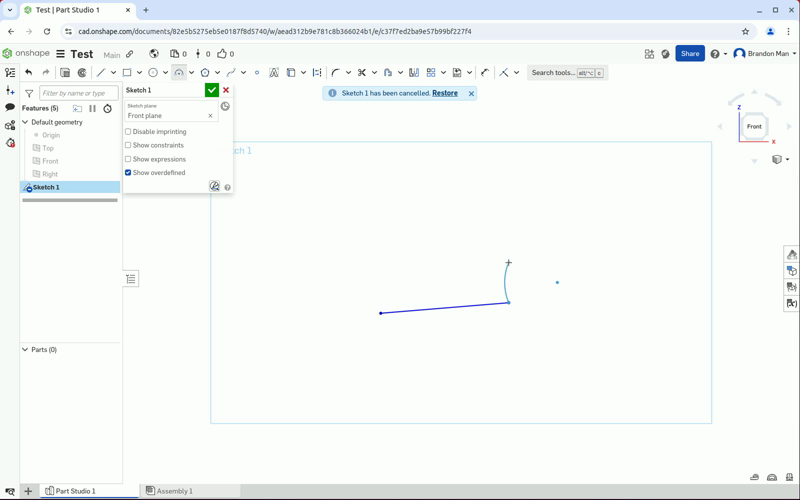
mouse_move(486, 282)
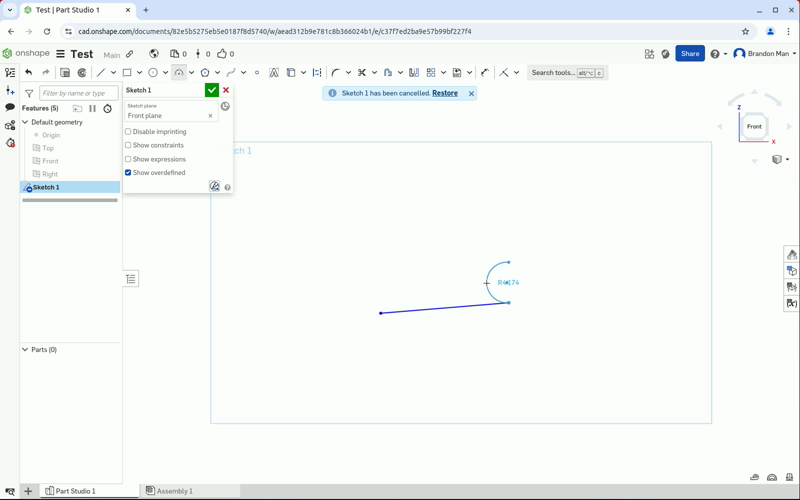
click(486, 282)
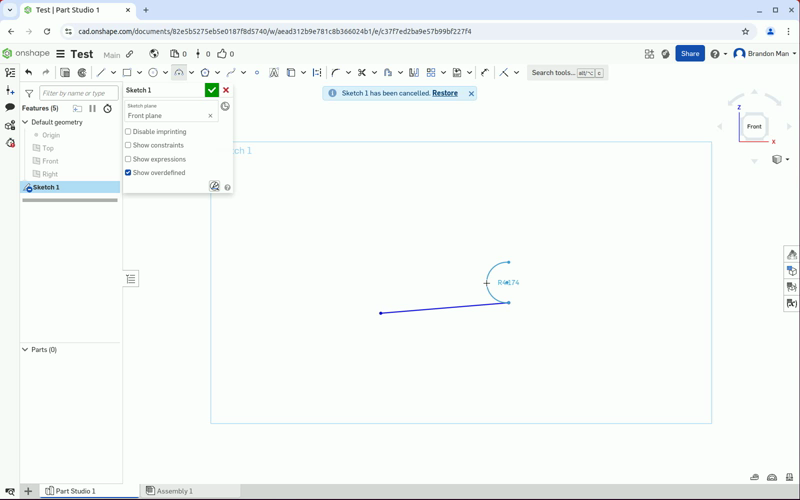
key_up(shift)
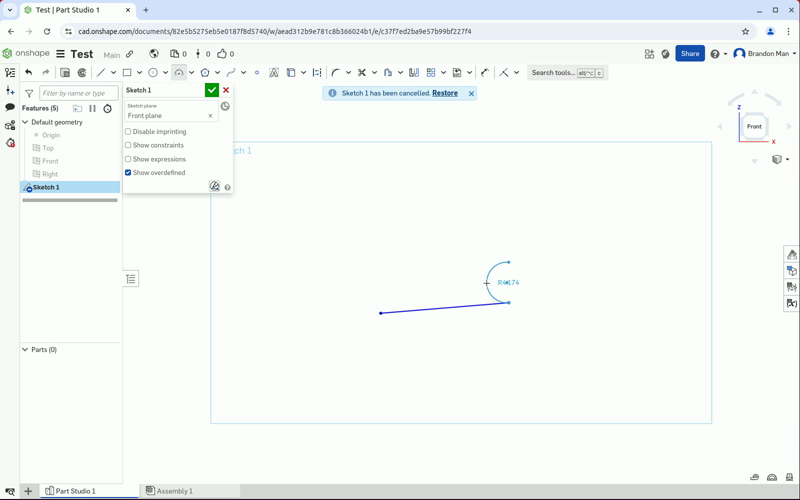
key(esc)
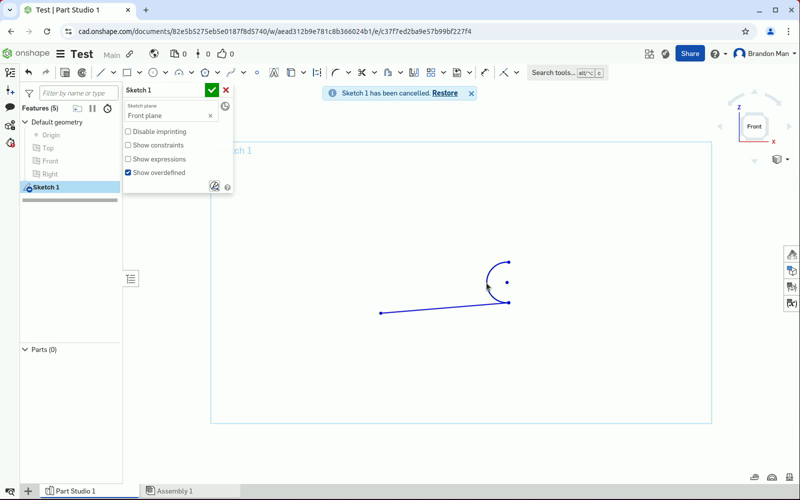
key(l)
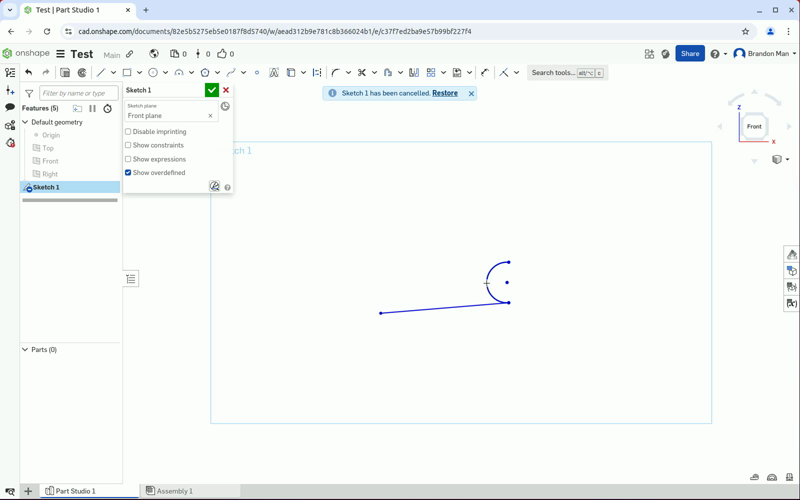
mouse_move(508, 262)
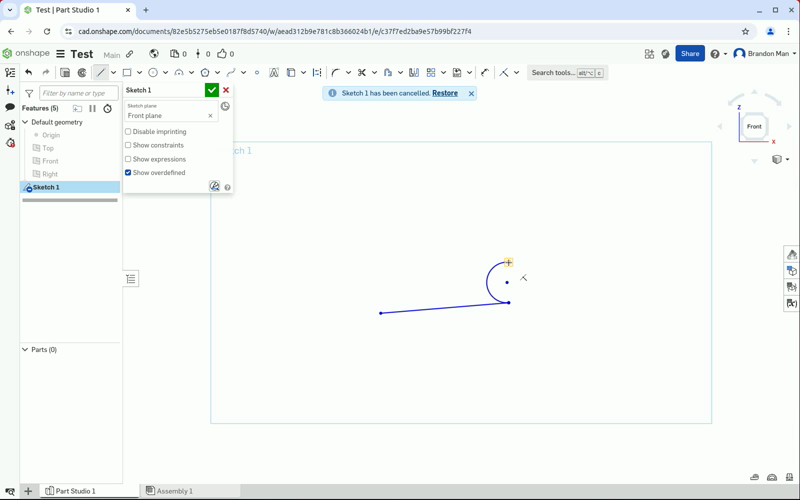
click(508, 262)
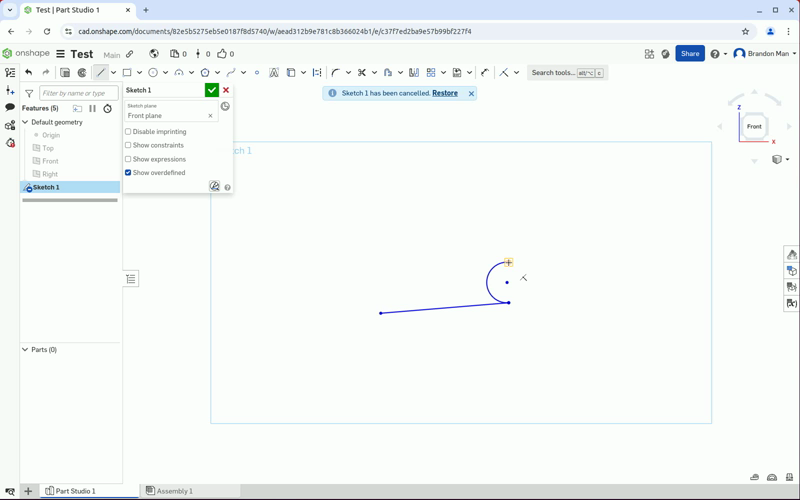
key_down(shift)
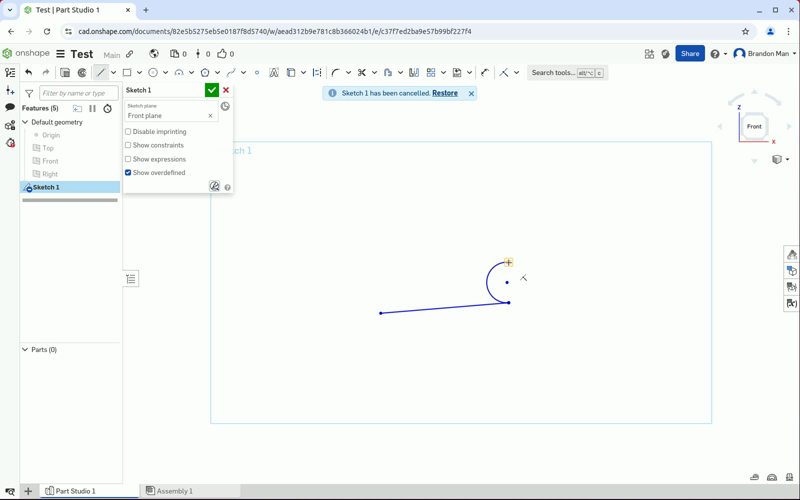
mouse_move(380, 251)
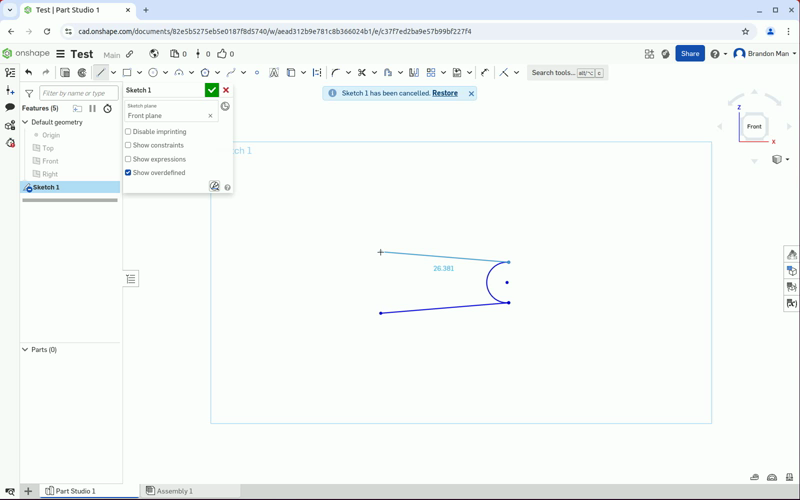
click(380, 251)
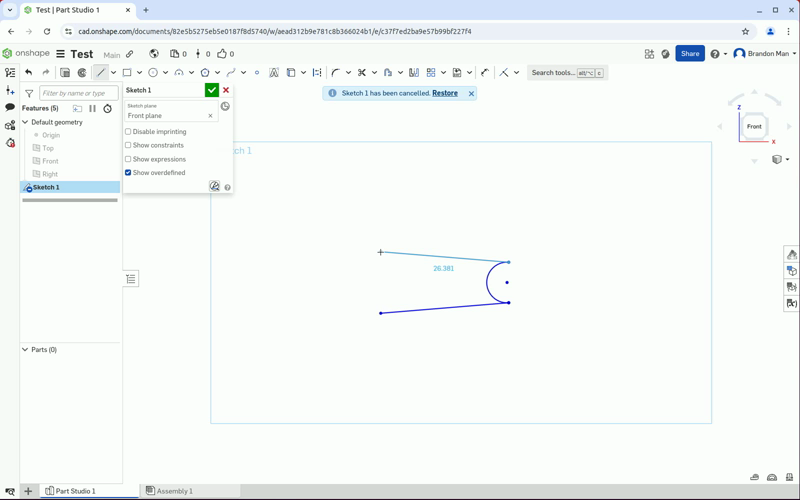
key_up(shift)
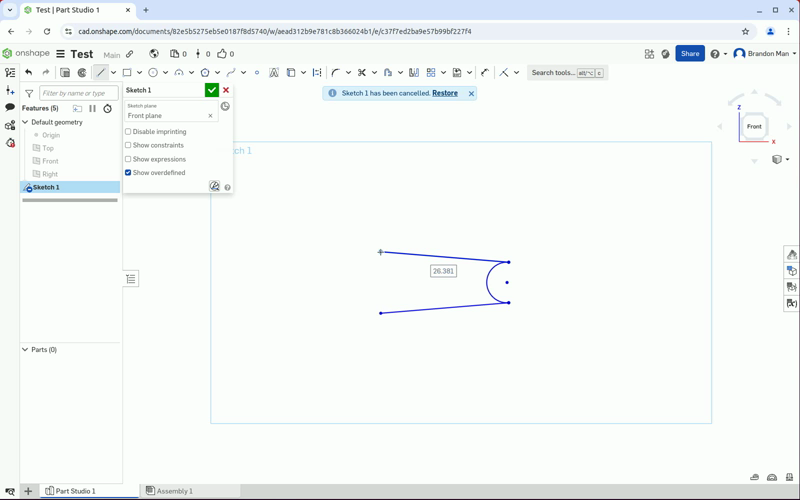
key(esc)
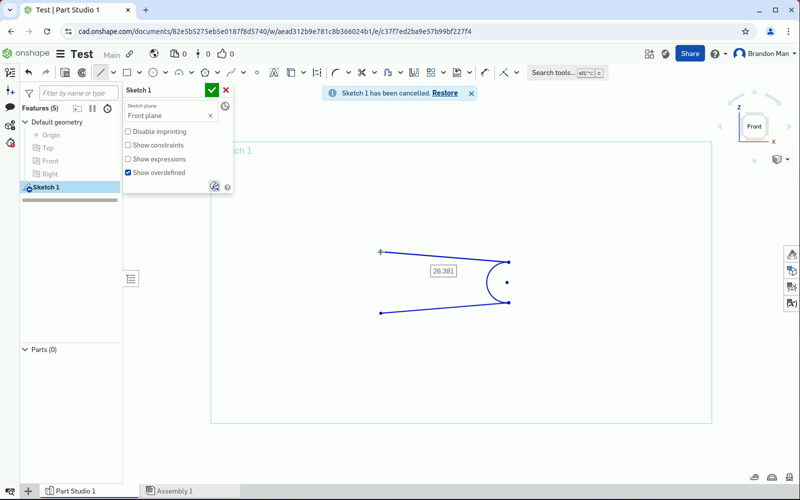
key(a)
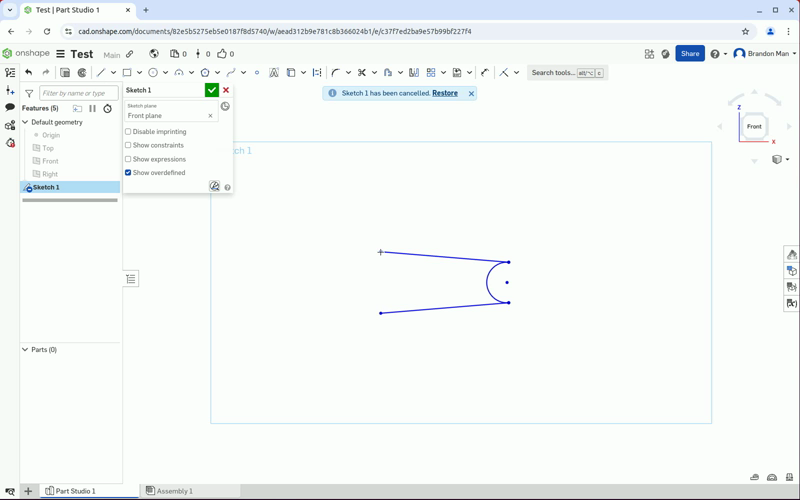
mouse_move(380, 251)
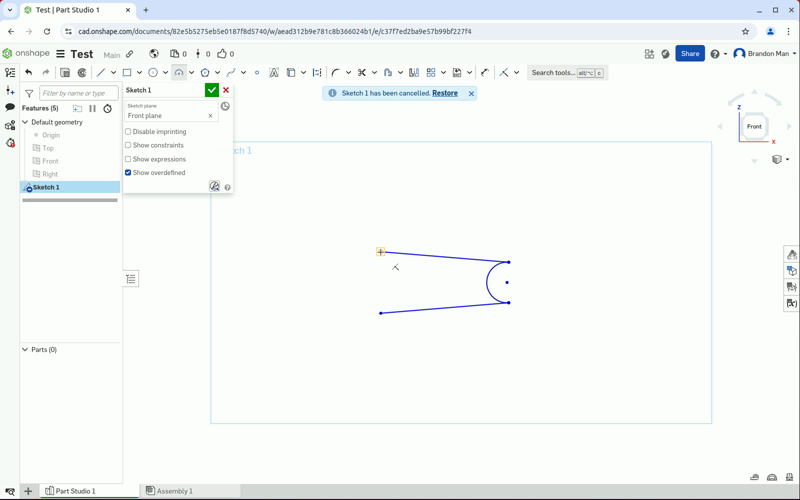
click(380, 251)
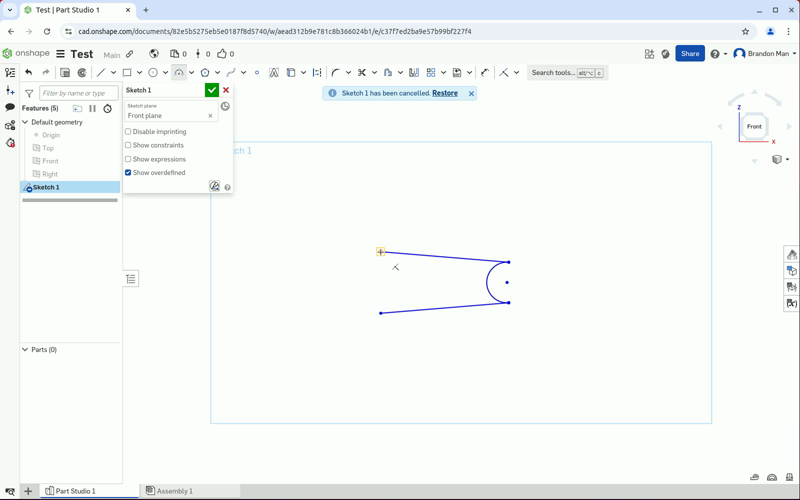
mouse_move(380, 313)
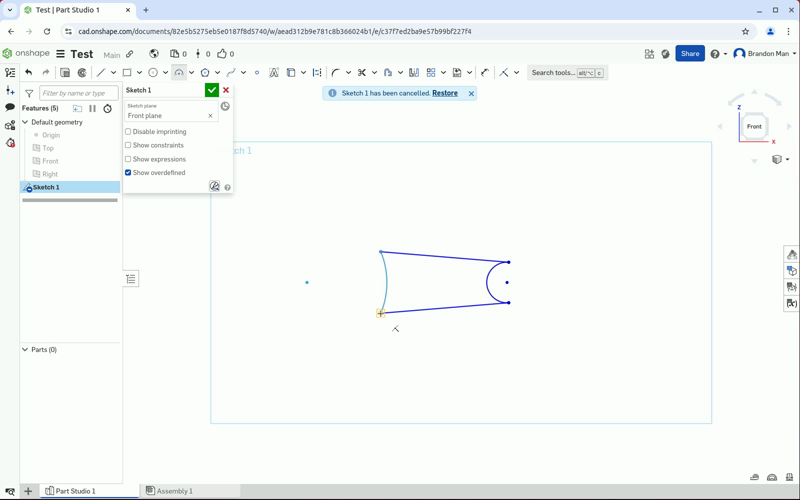
click(380, 313)
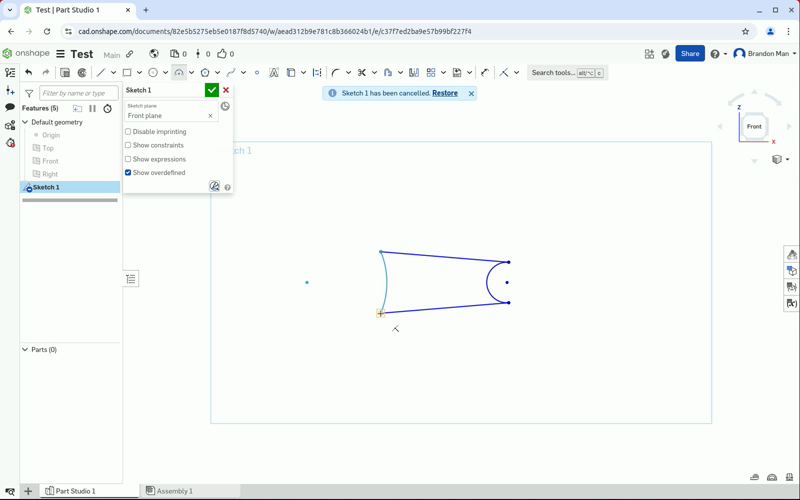
key_down(shift)
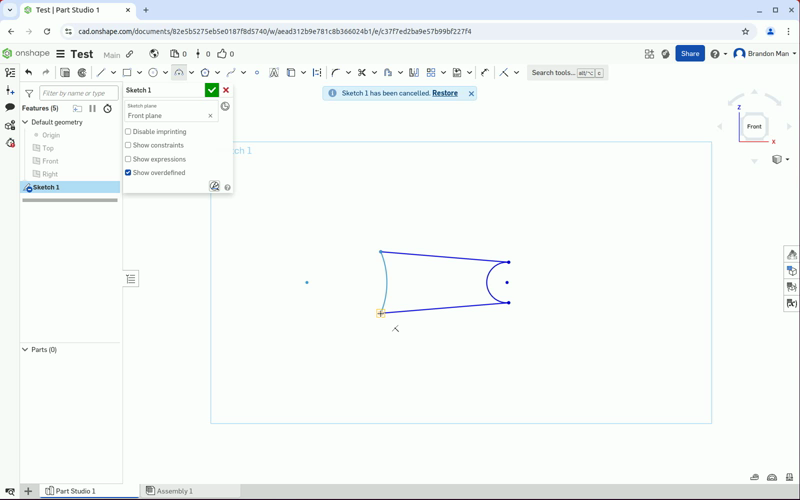
mouse_move(409, 282)
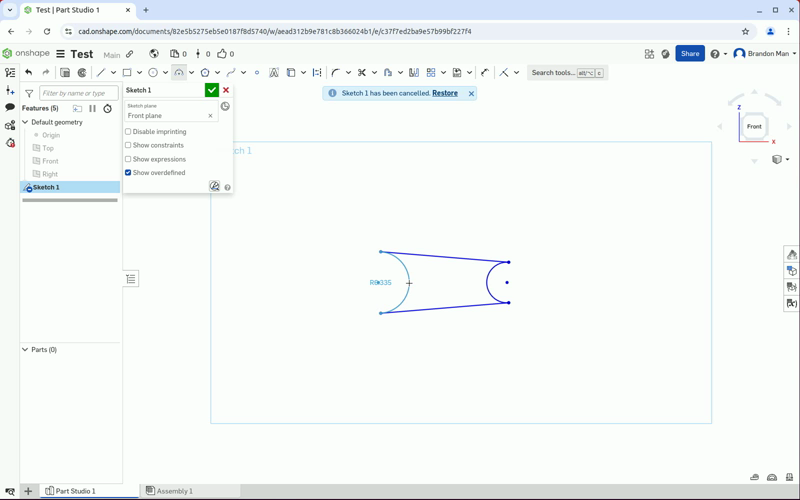
click(409, 282)
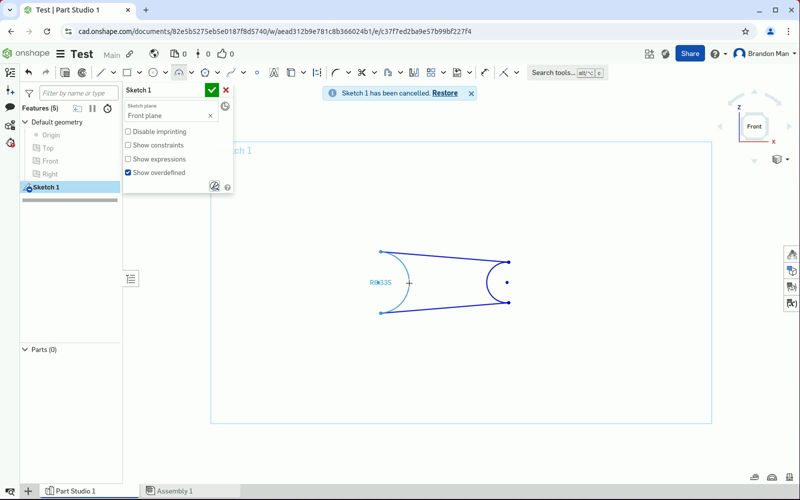
key_up(shift)
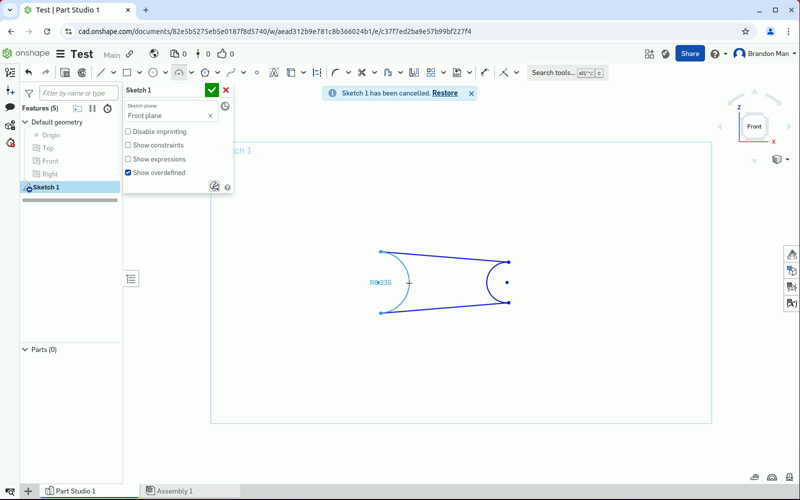
key(esc)
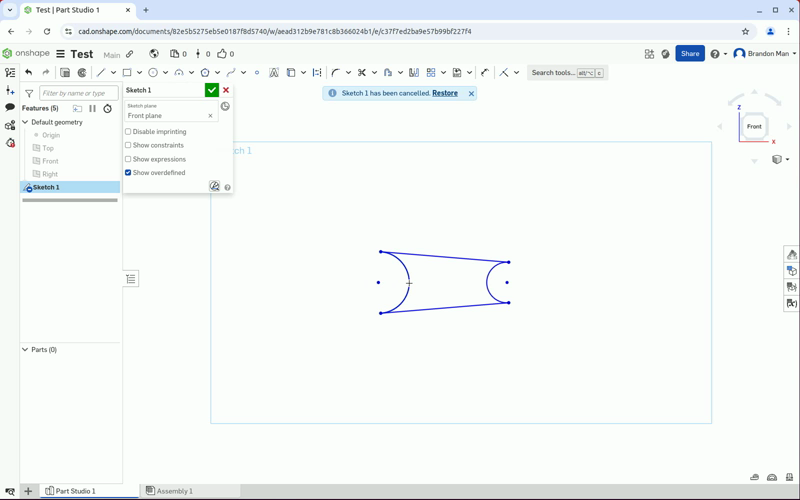
mouse_move(460, 276)
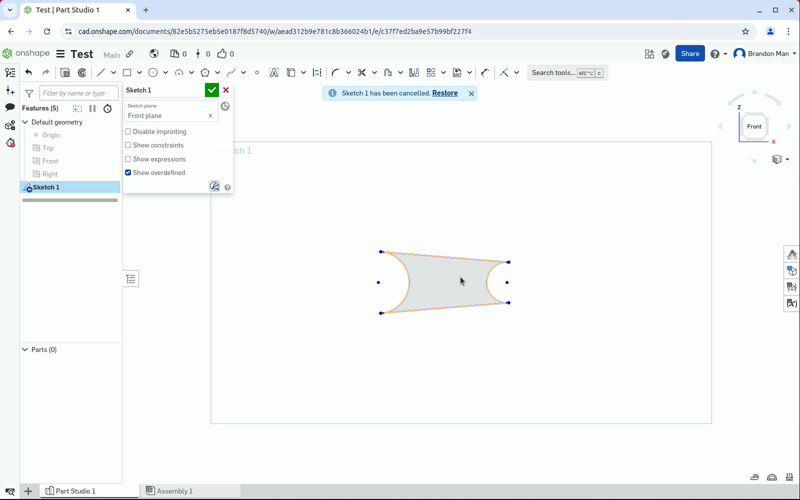
click(460, 276)
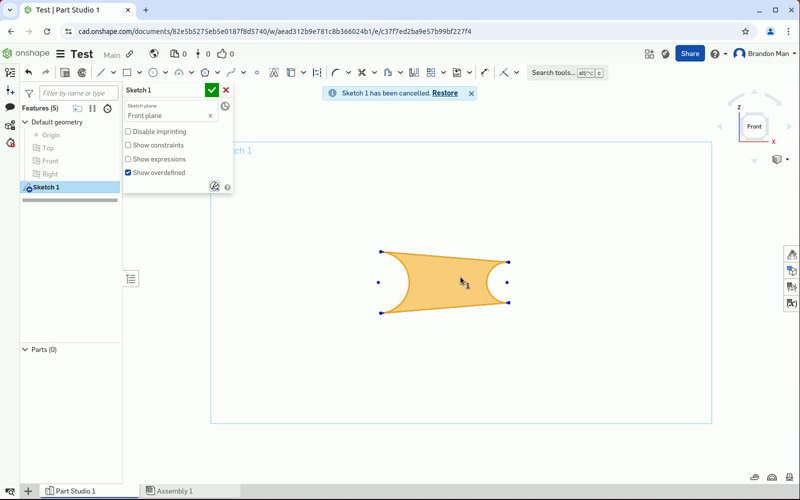
mouse_move(73, 352)
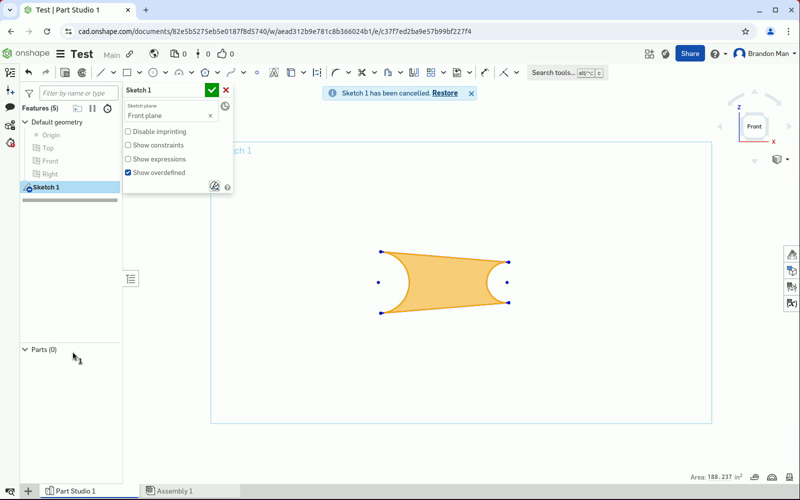
key(shift+y)
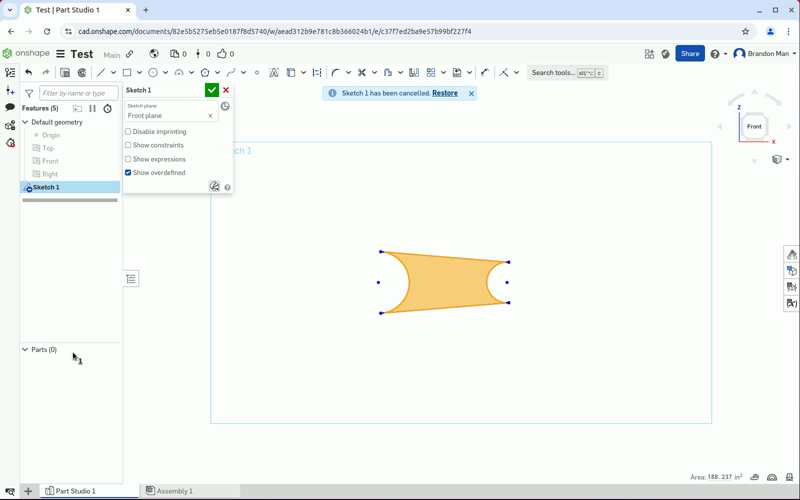
key(shift+e)
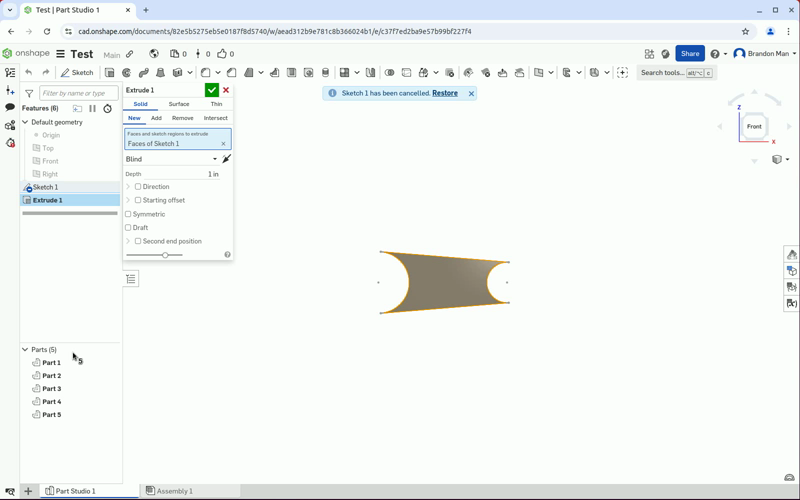
mouse_move(143, 106)
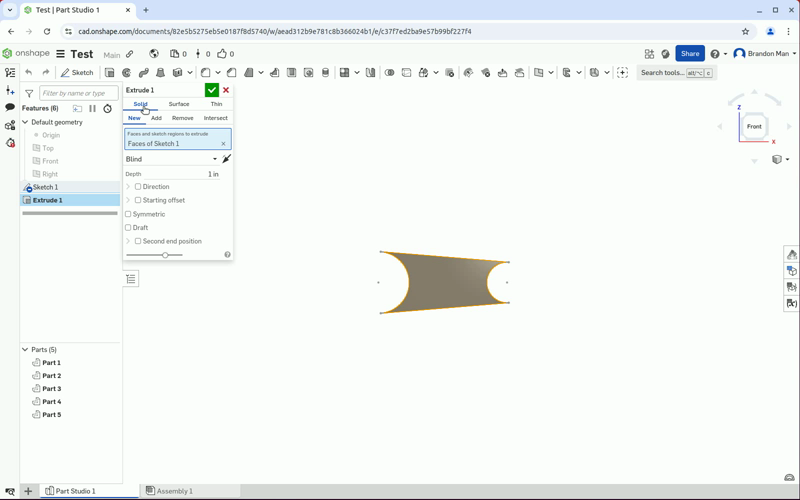
click(143, 106)
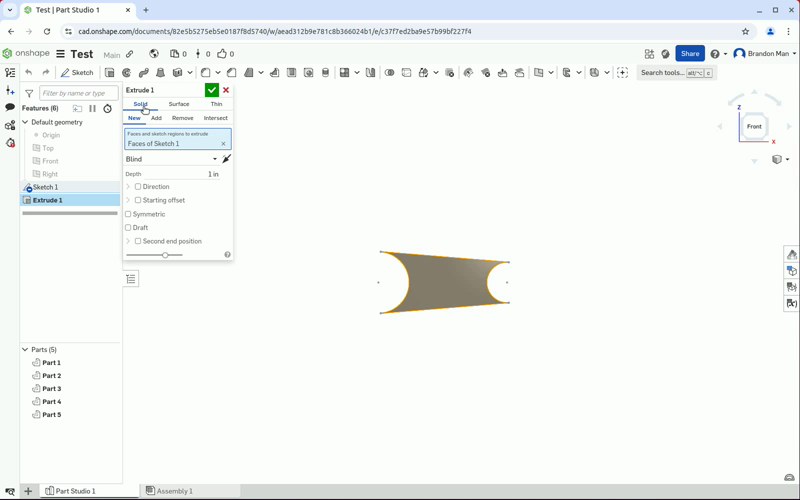
mouse_move(137, 120)
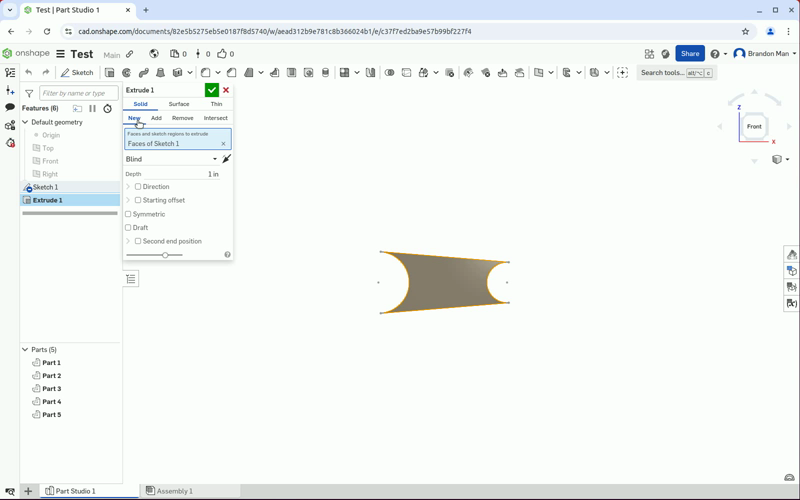
click(137, 120)
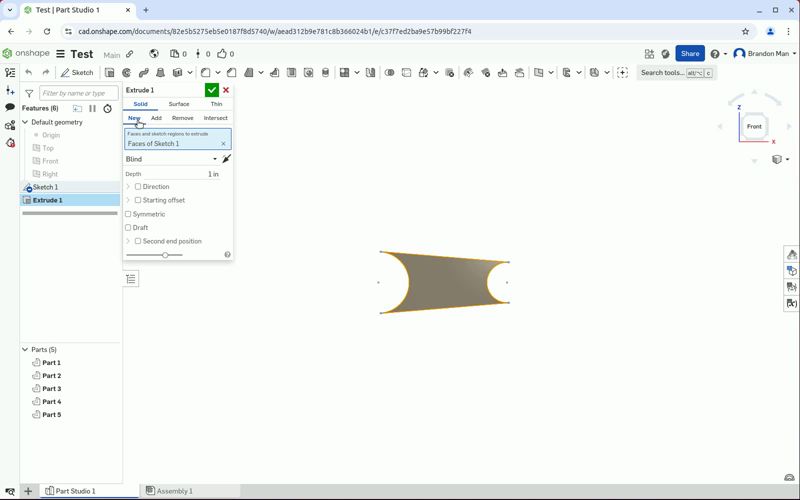
key(tab, 4)
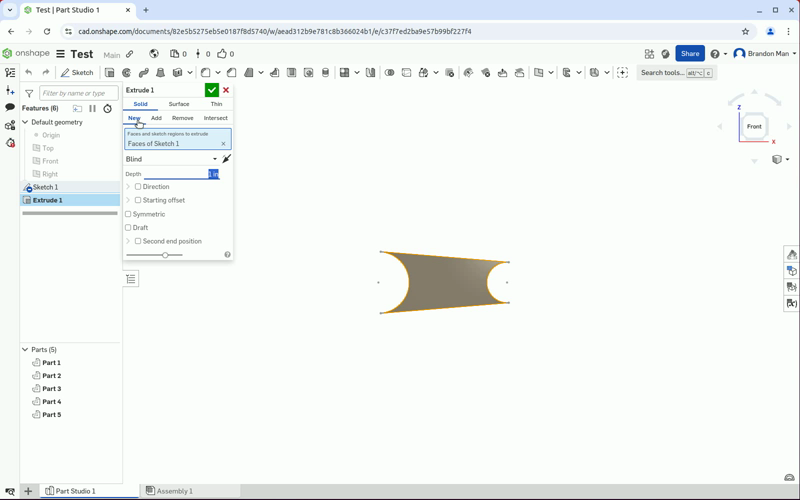
text(2.166)
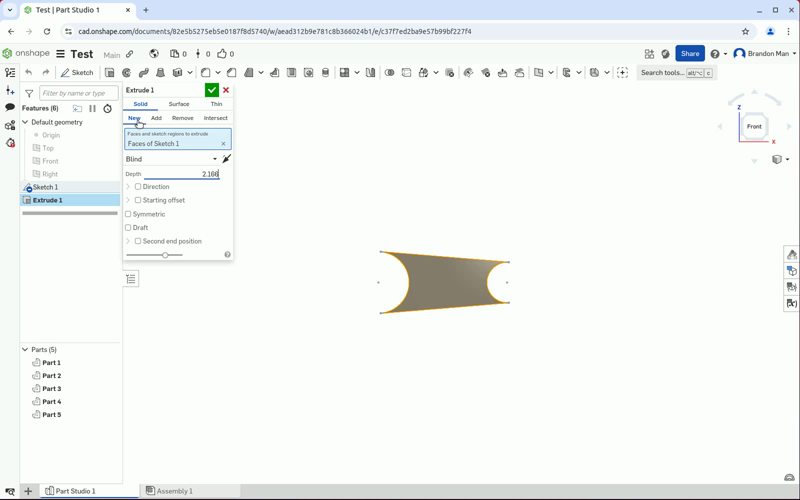
key(enter)
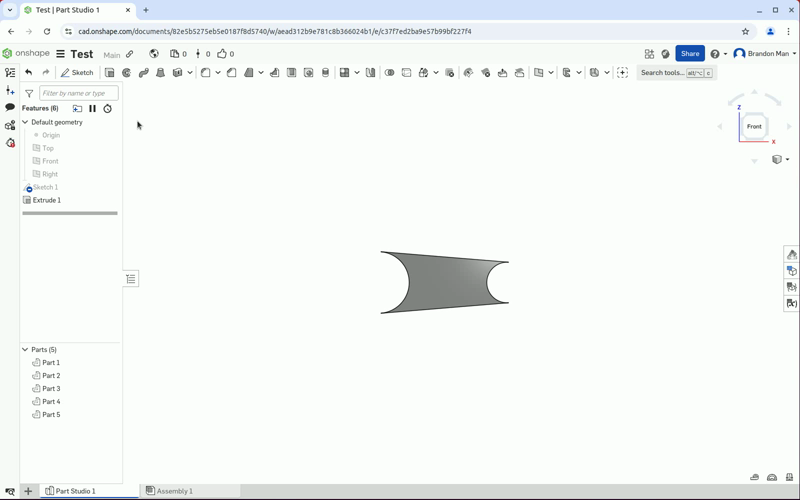
key(shift+h)
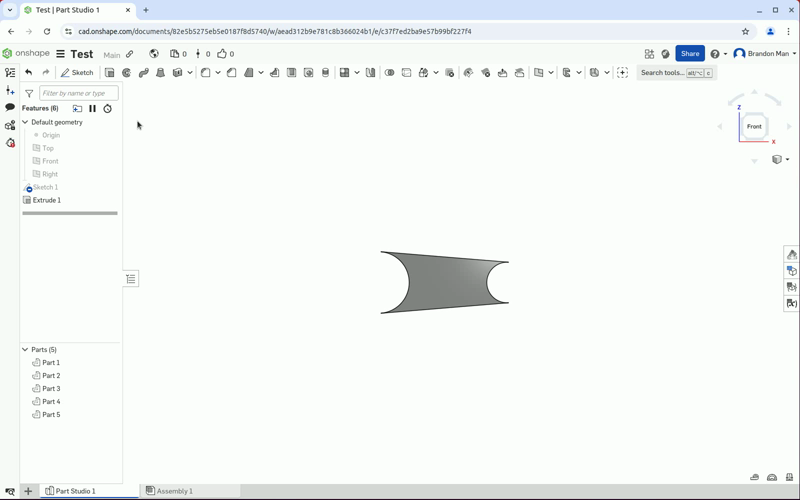
key(shift+h)
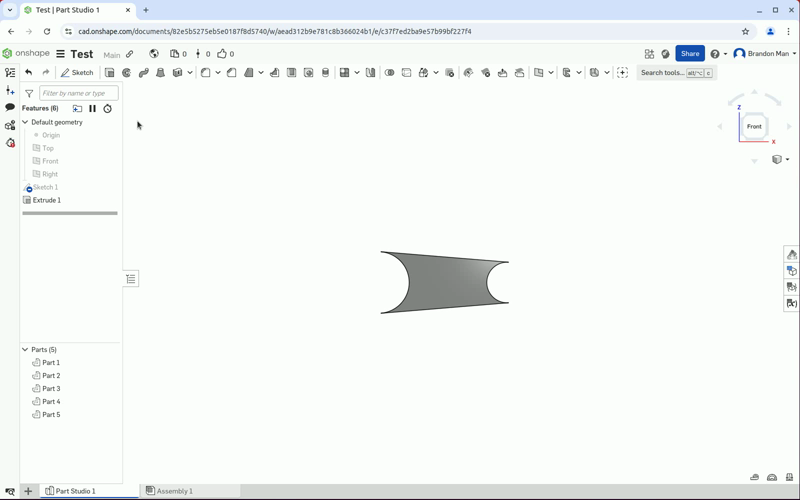
mouse_move(73, 189)
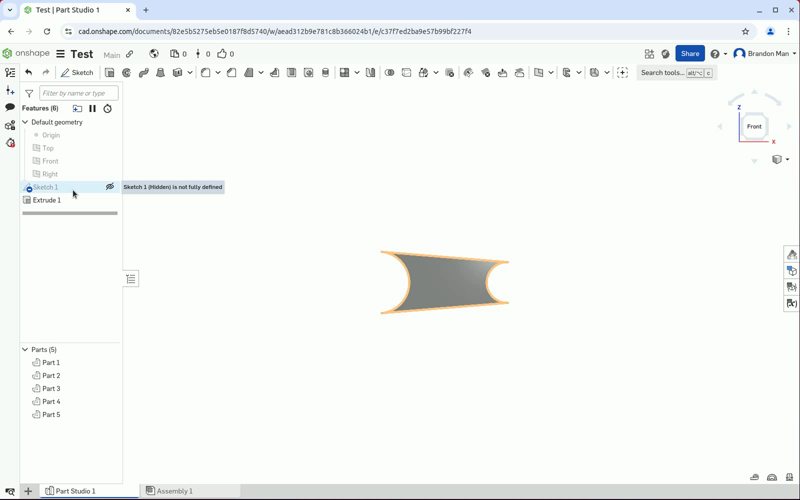
click(73, 189)
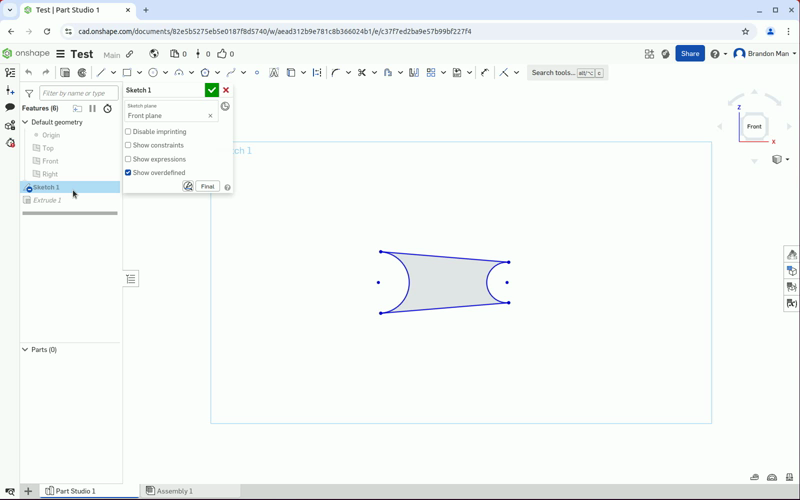
mouse_move(229, 92)
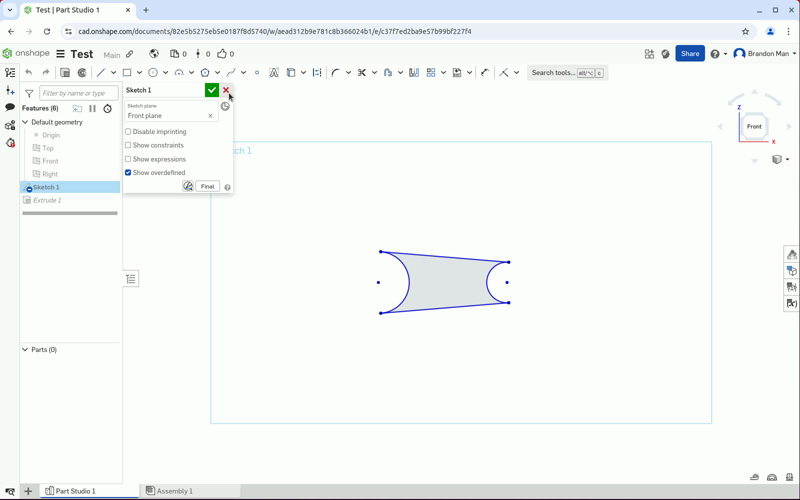
click(229, 92)
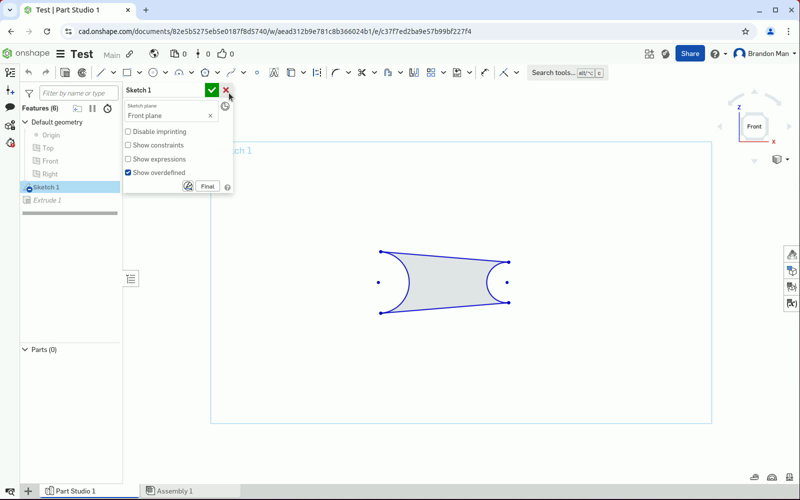
key(shift+s)
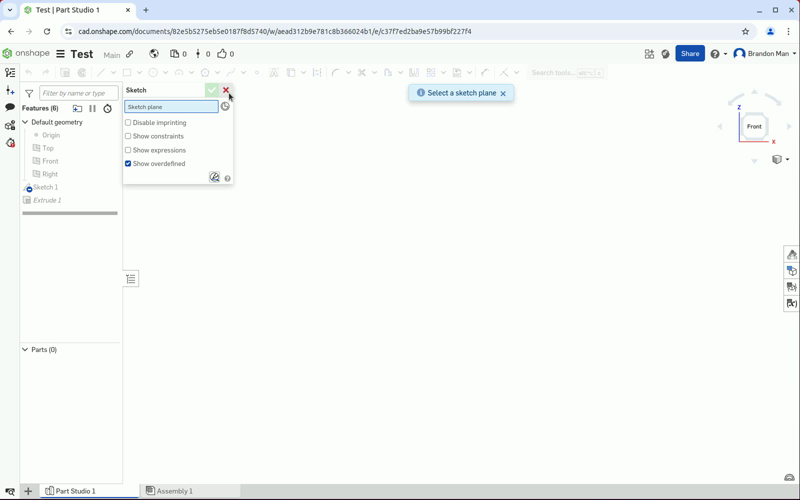
mouse_move(73, 163)
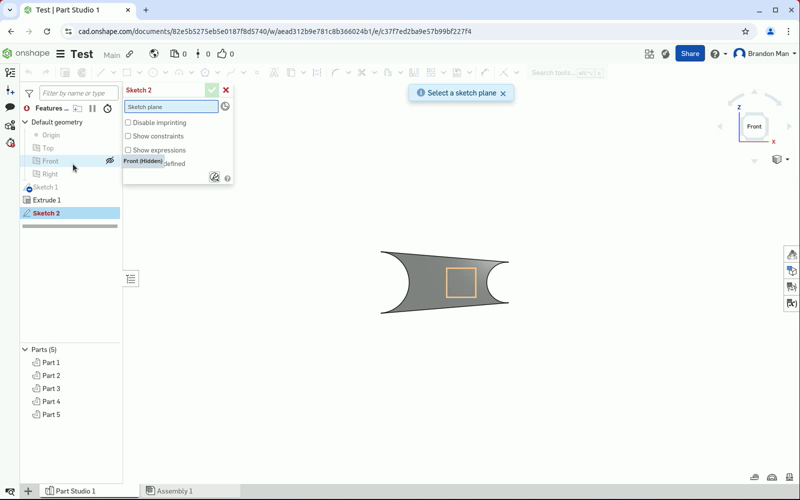
click(73, 163)
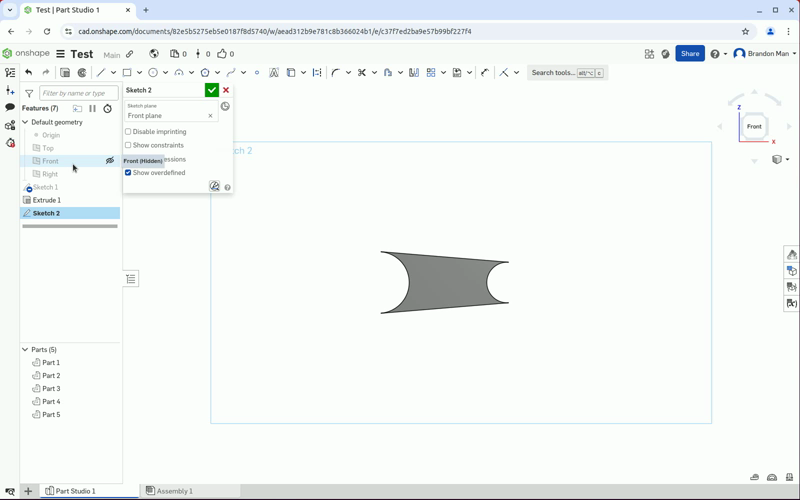
mouse_move(73, 352)
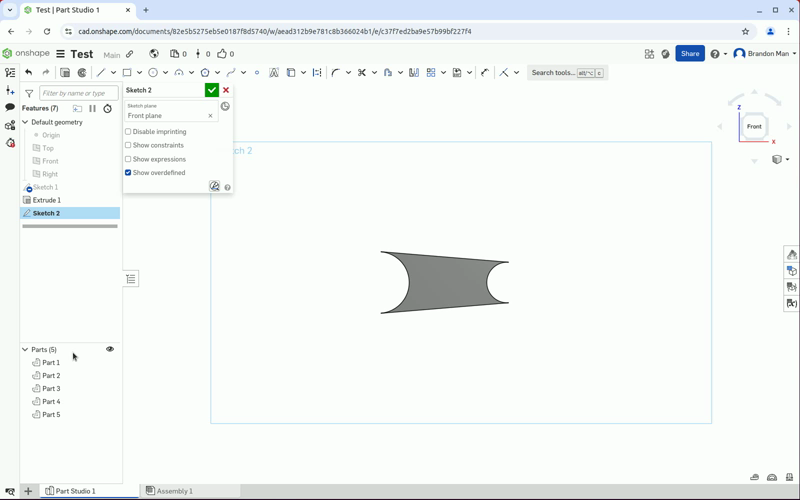
key(y)
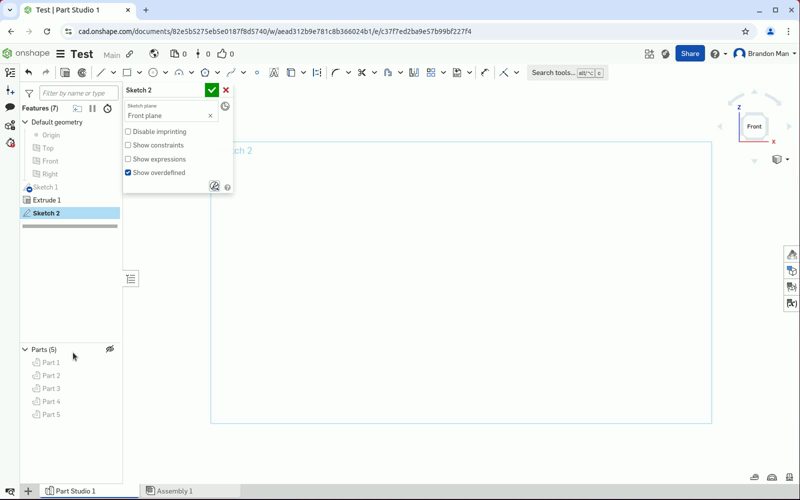
key(c)
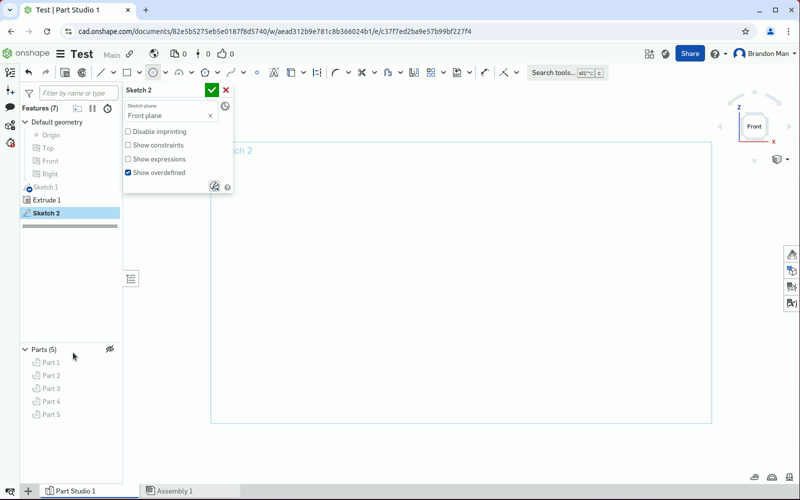
key_down(shift)
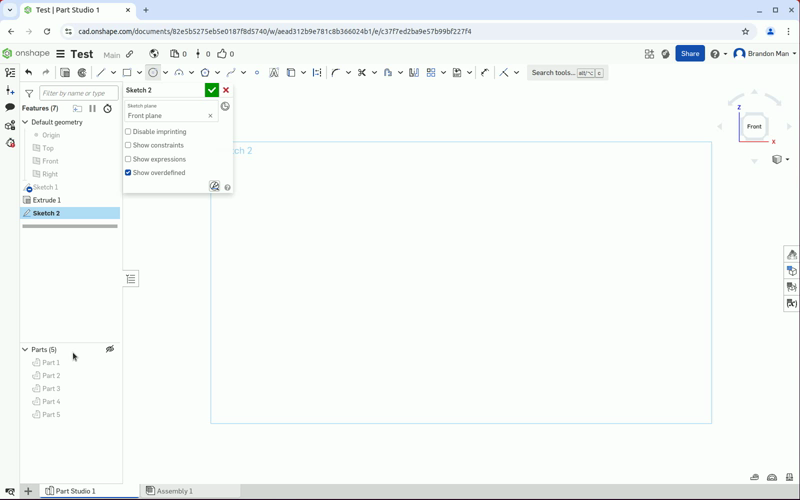
mouse_move(379, 282)
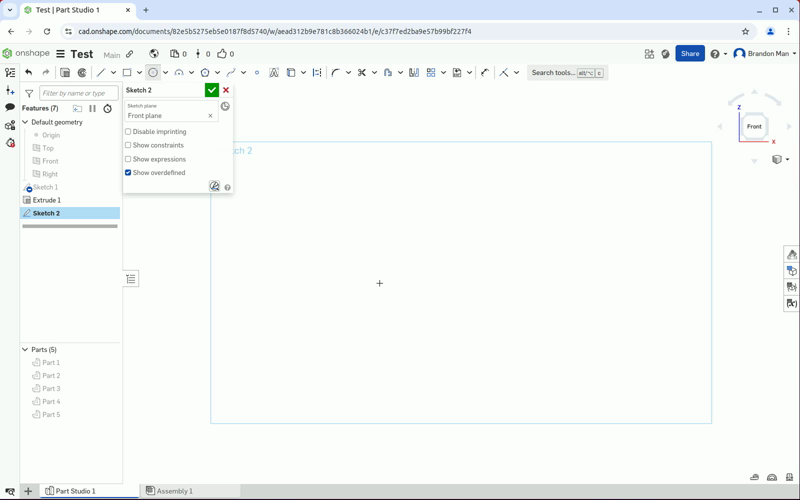
click(379, 282)
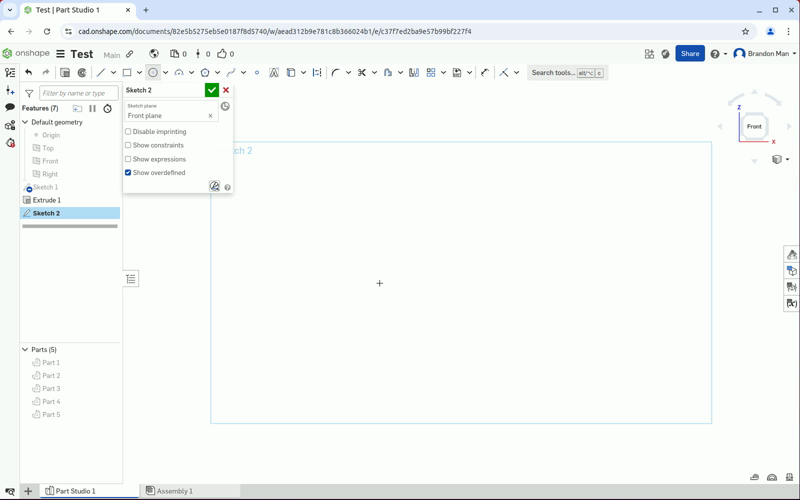
key_up(shift)
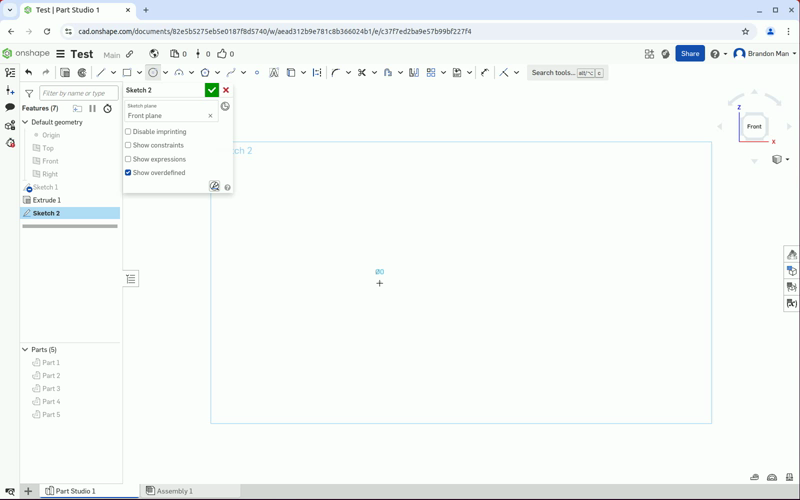
mouse_move(411, 282)
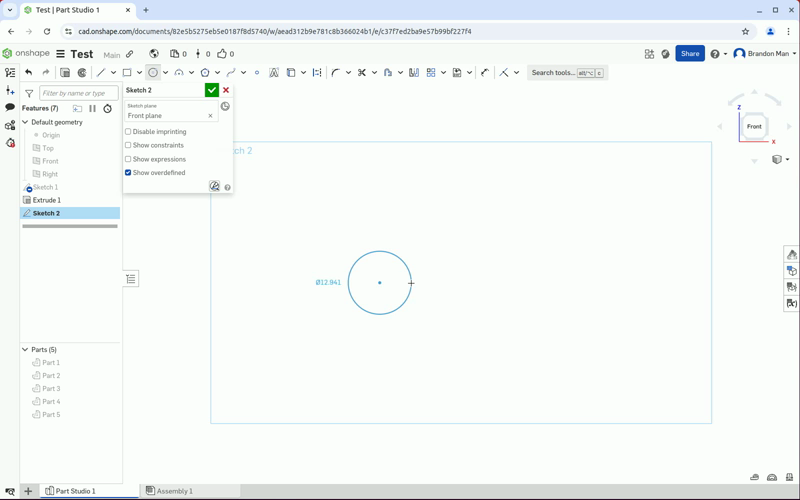
click(411, 282)
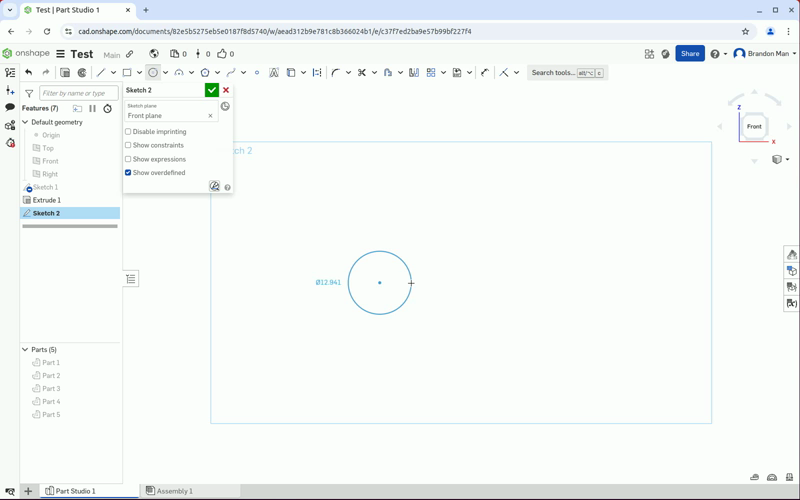
key(esc)
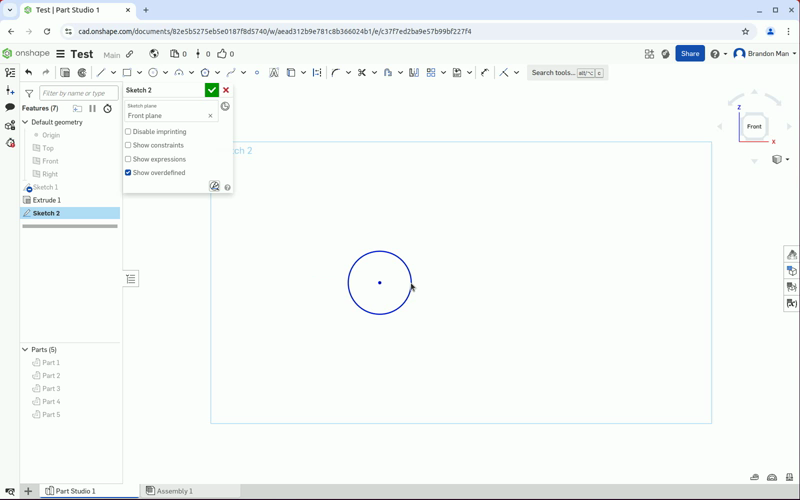
key(c)
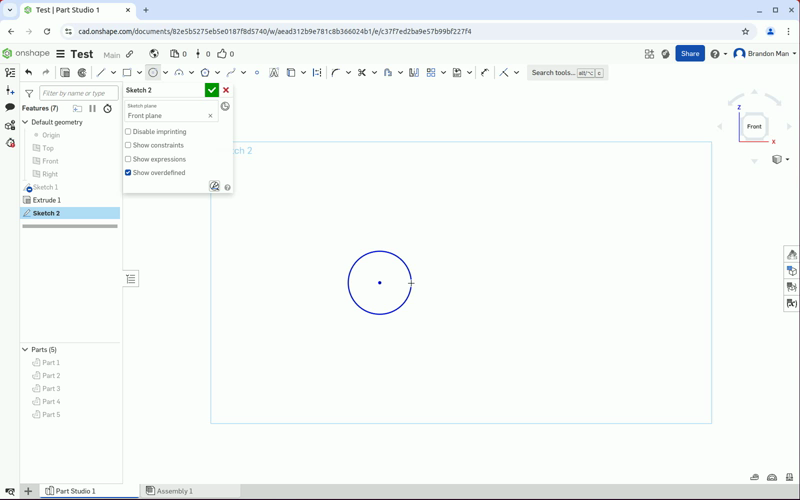
key_down(shift)
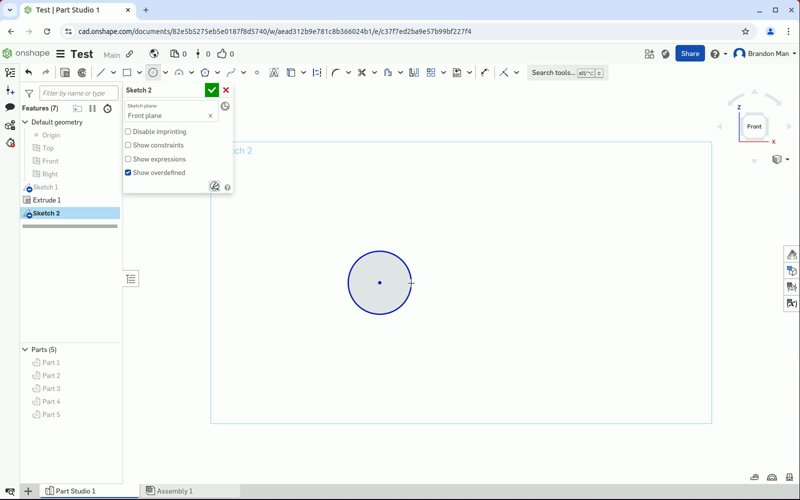
mouse_move(379, 282)
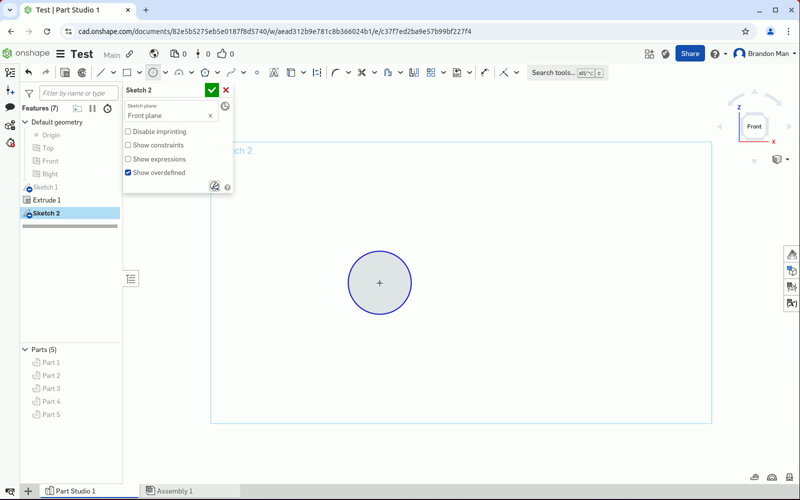
click(379, 282)
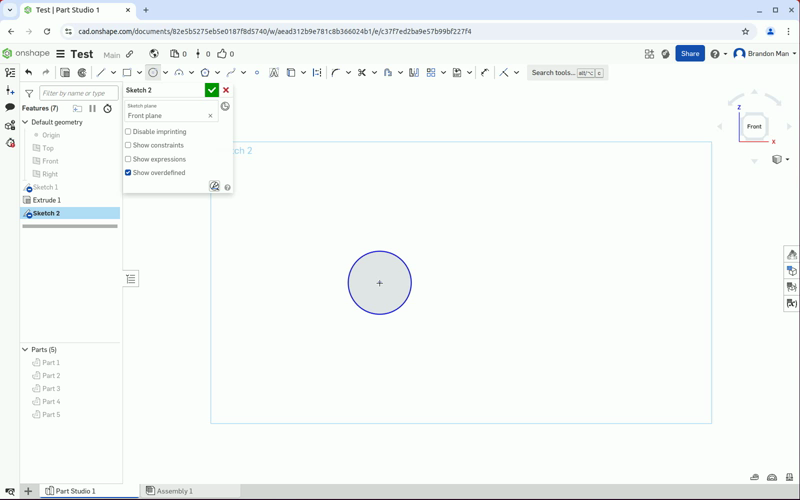
key_up(shift)
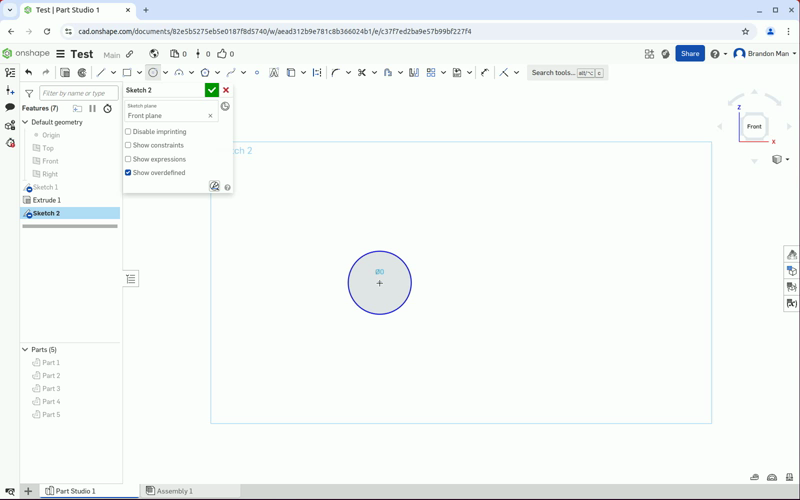
mouse_move(400, 282)
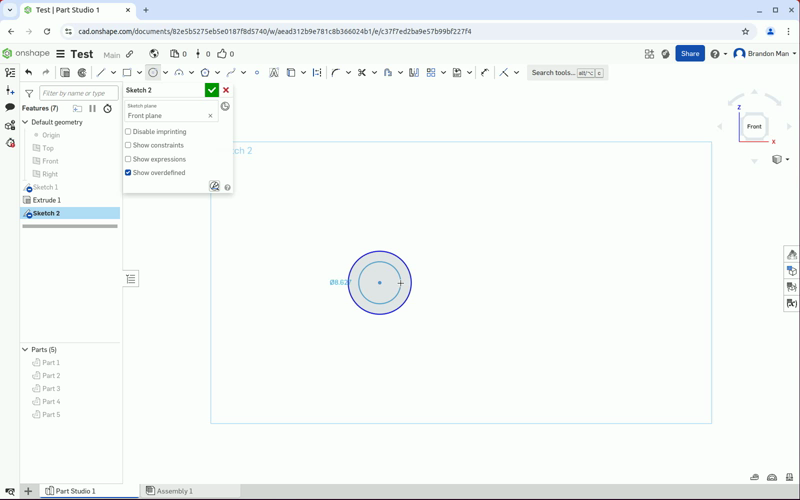
click(400, 282)
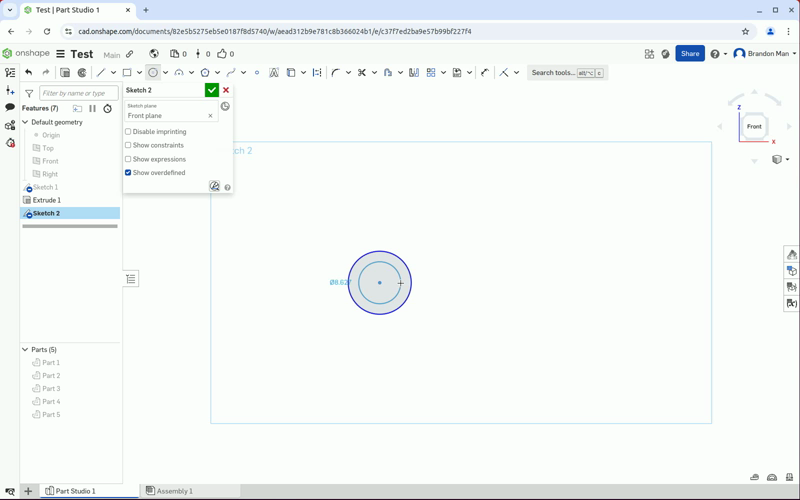
key(esc)
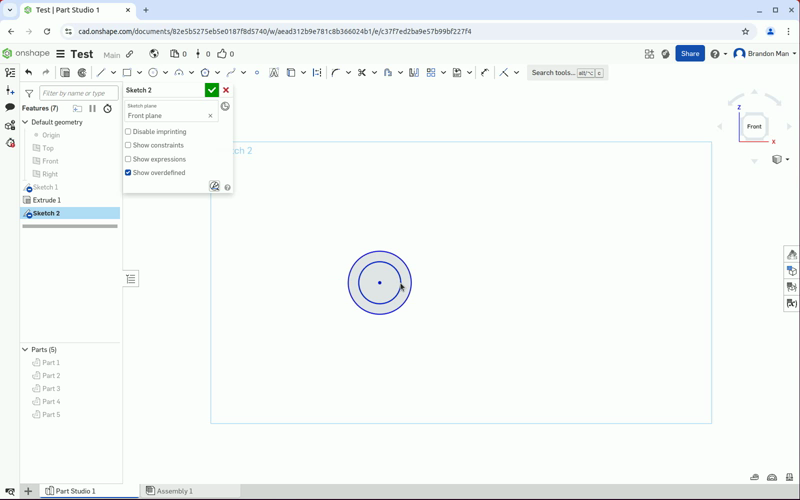
mouse_move(404, 295)
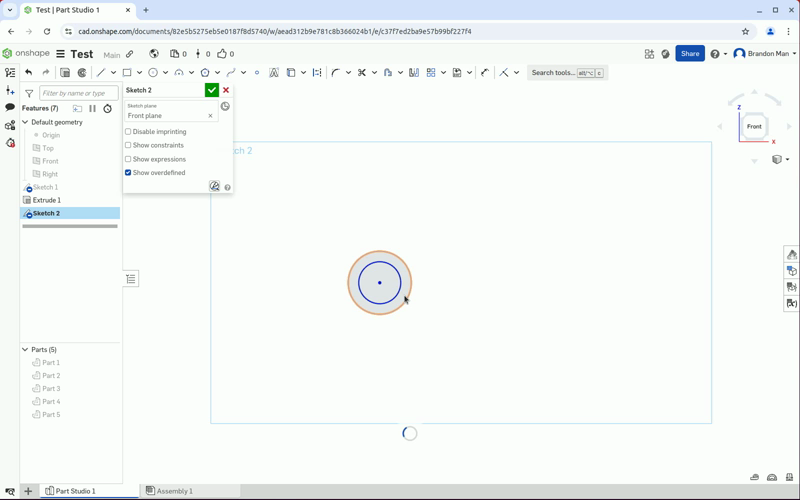
scroll(6)
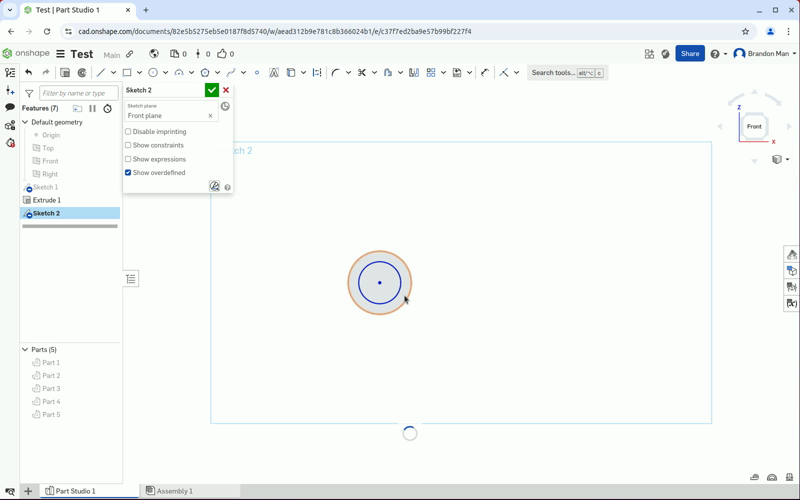
scroll(6)
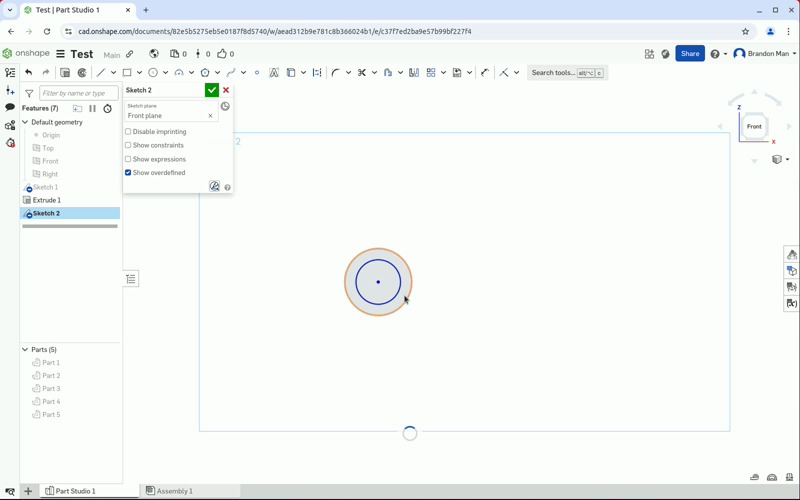
scroll(6)
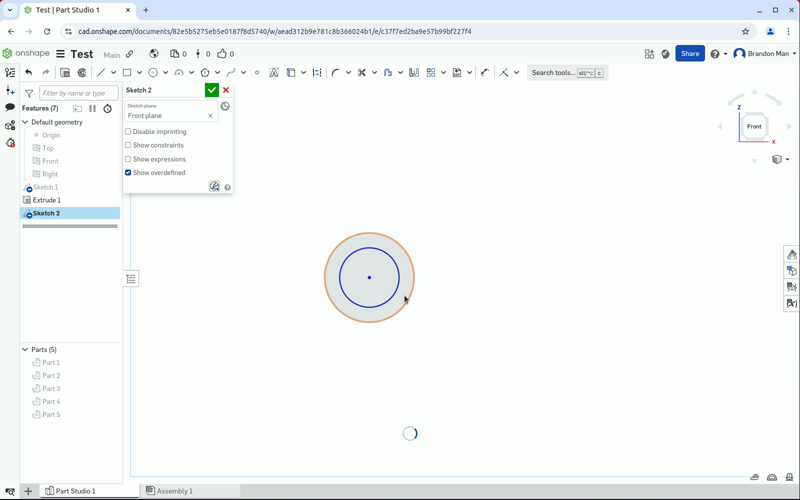
scroll(6)
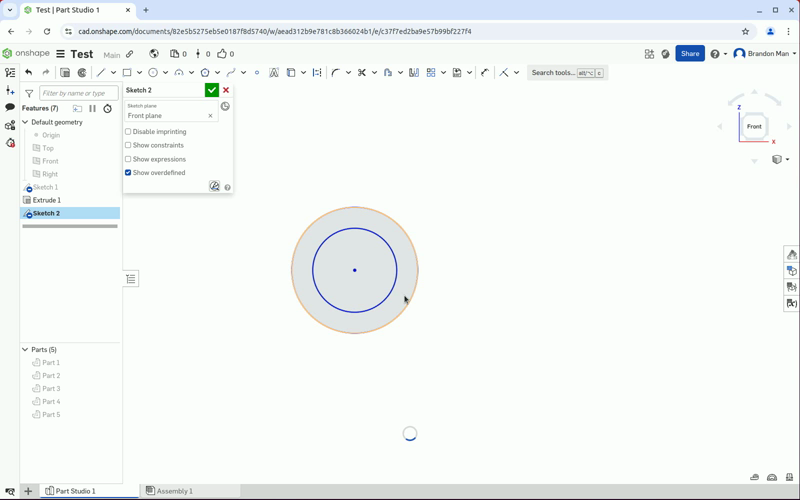
scroll(6)
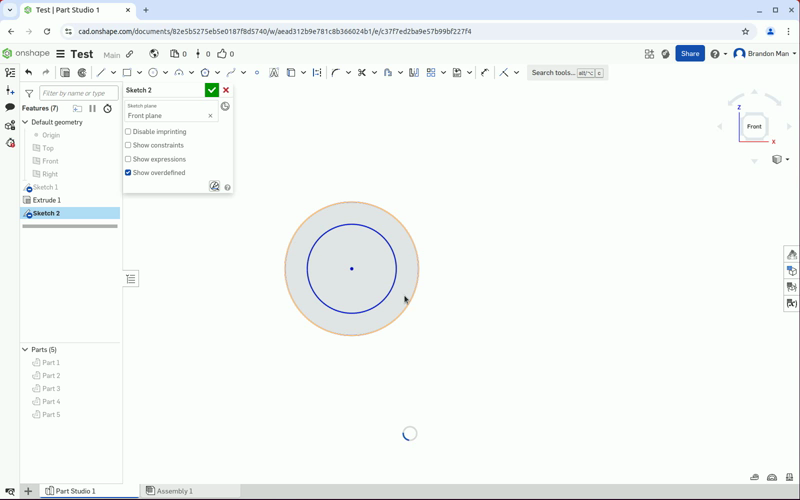
scroll(6)
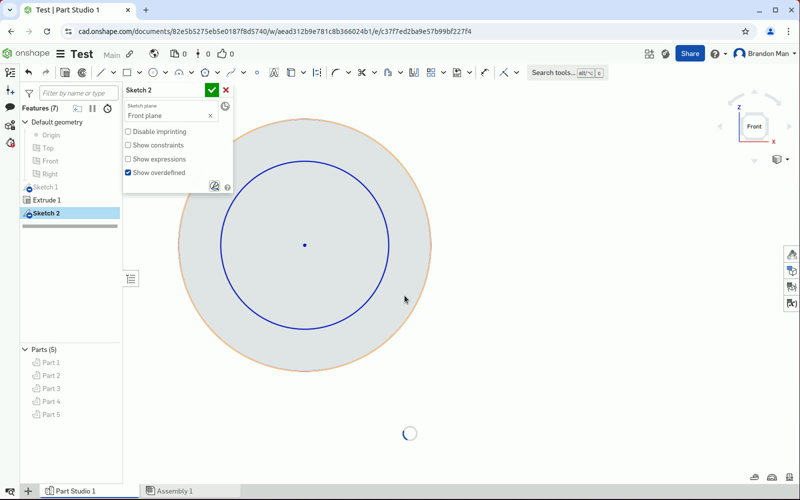
scroll(6)
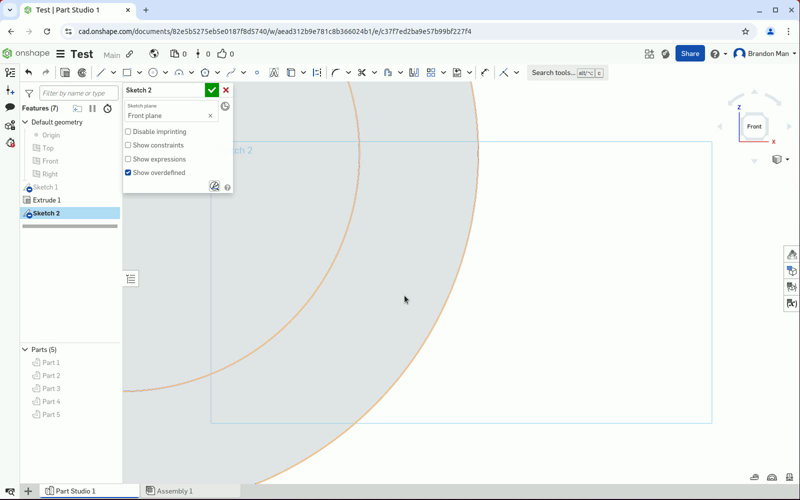
click(404, 295)
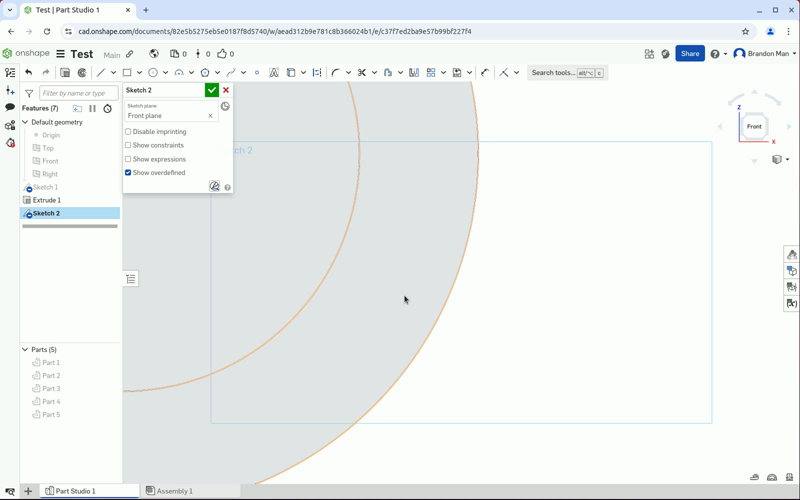
scroll(-6)
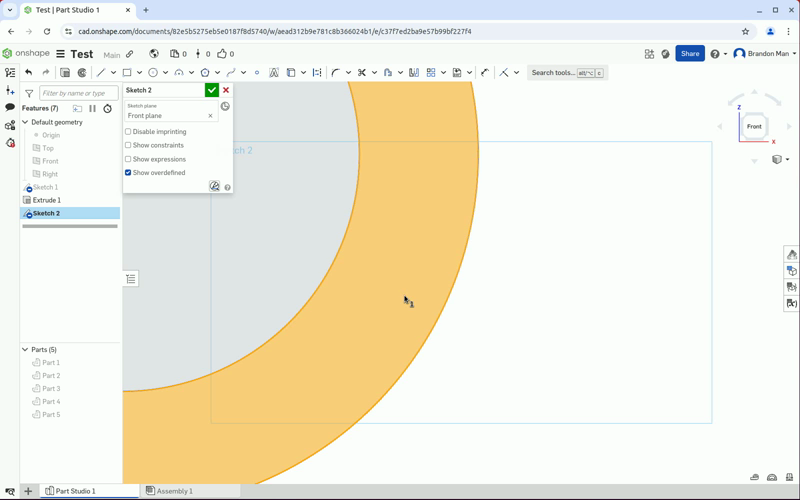
scroll(-6)
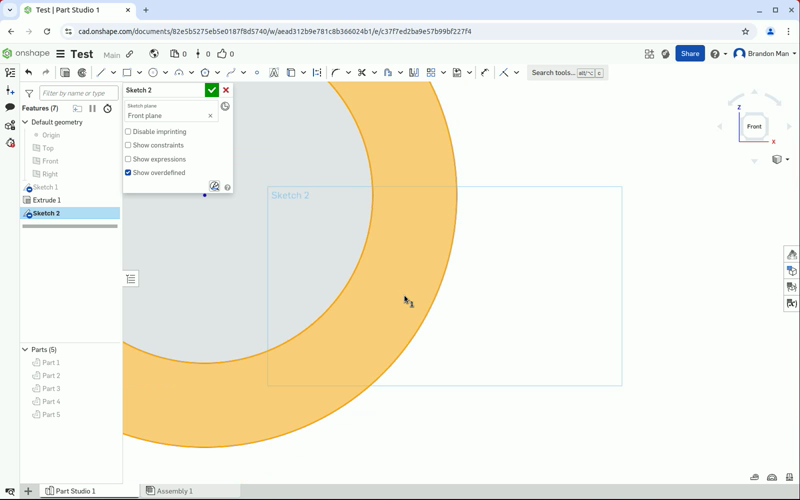
scroll(-6)
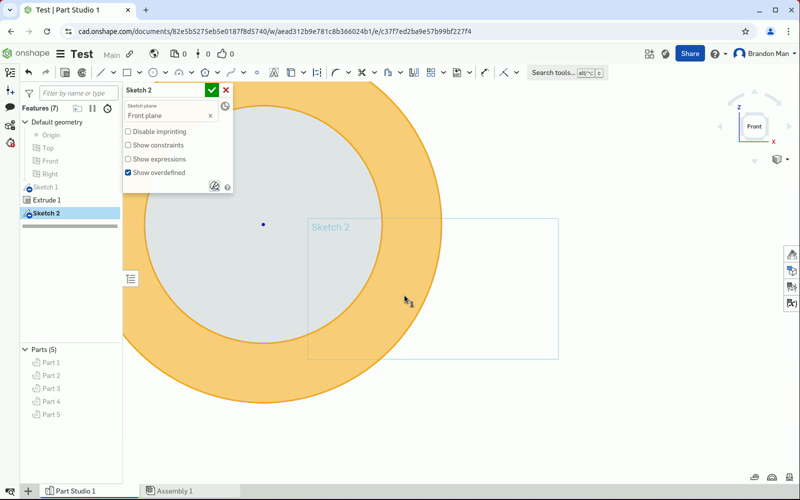
scroll(-6)
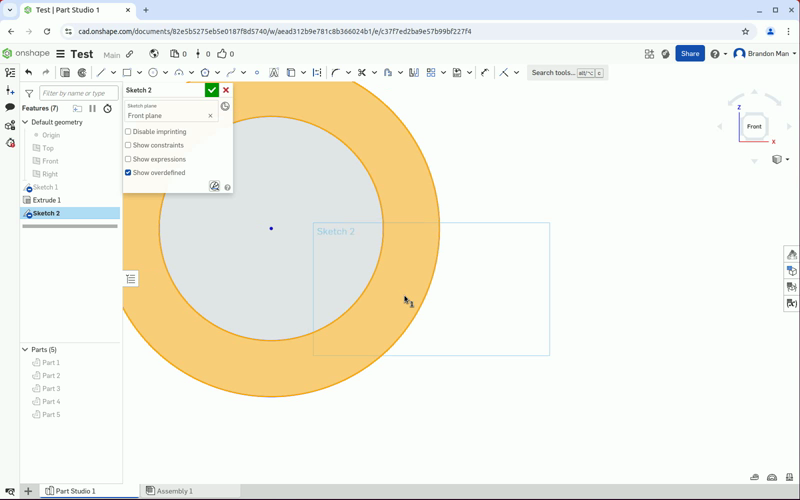
scroll(-6)
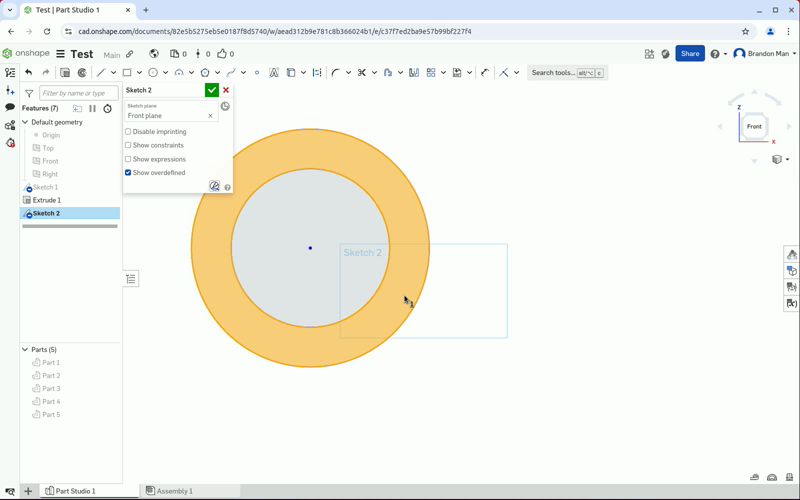
scroll(-6)
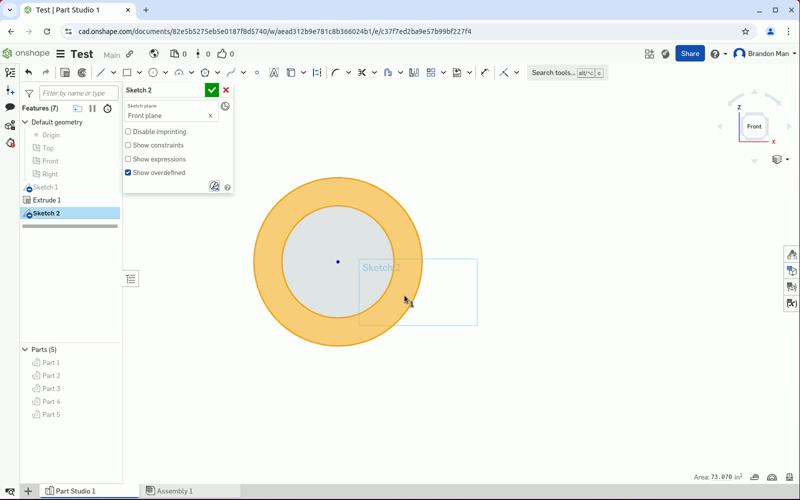
scroll(-6)
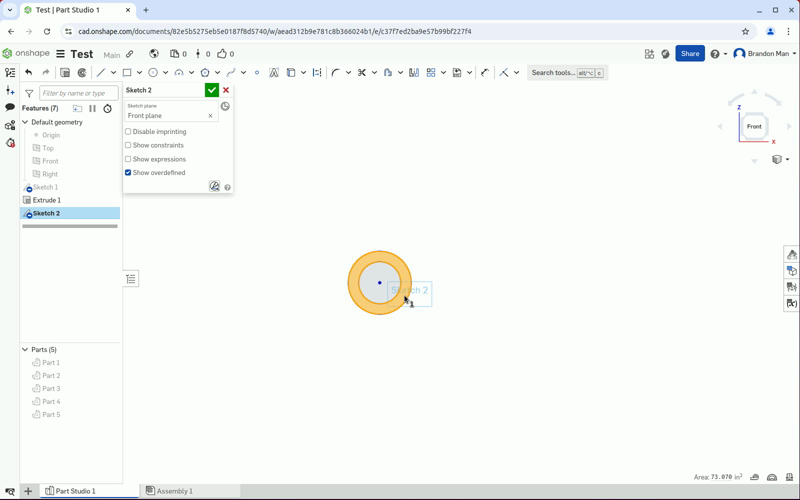
mouse_move(73, 352)
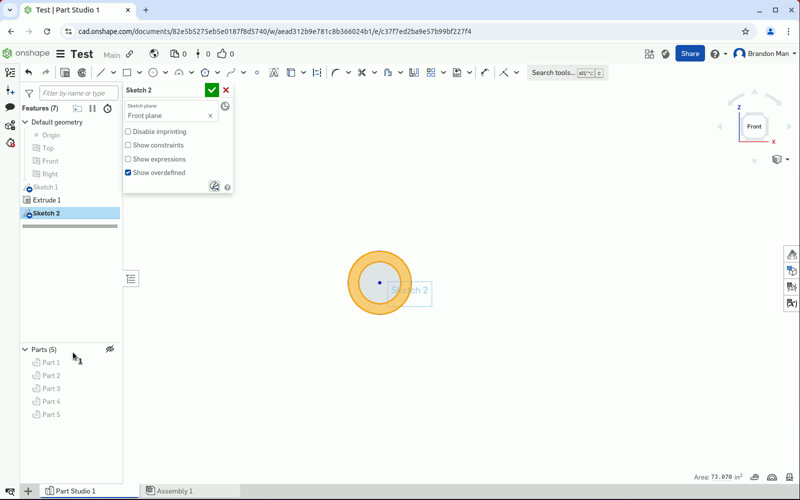
key(shift+y)
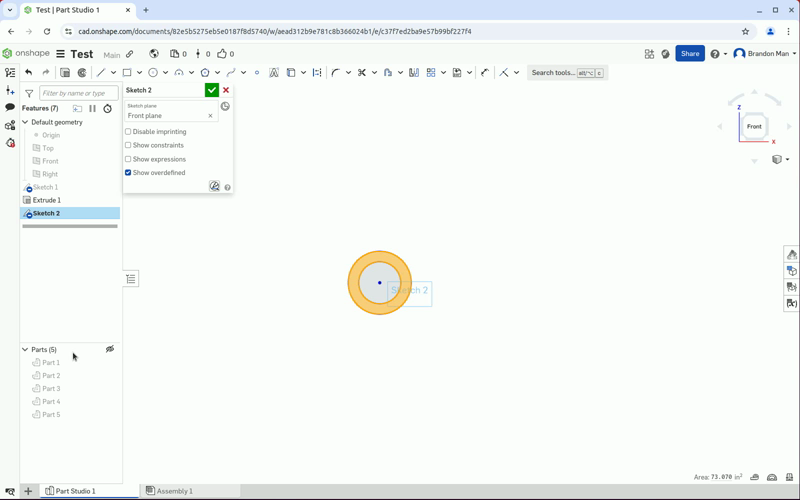
key(shift+e)
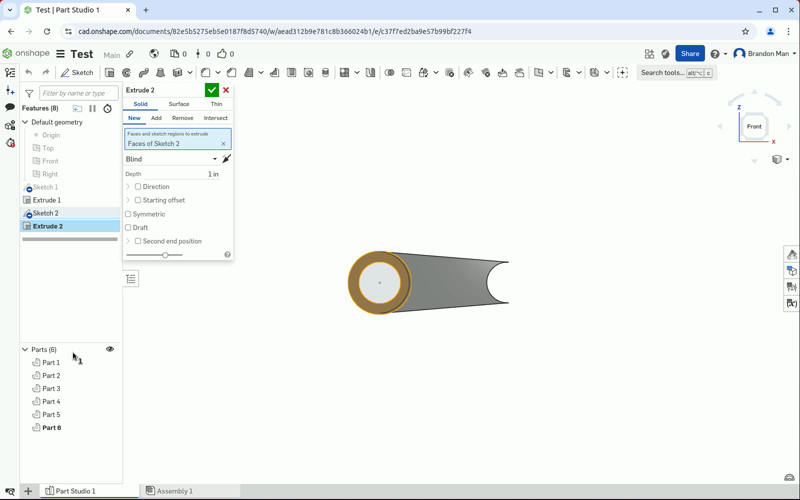
mouse_move(143, 106)
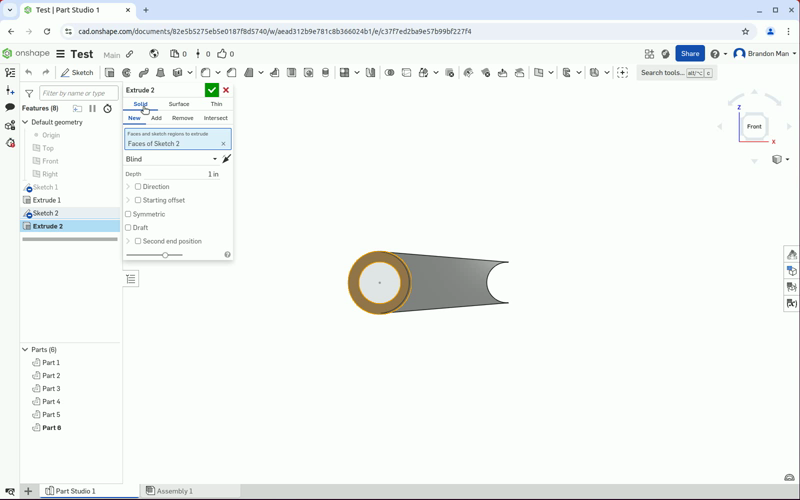
click(143, 106)
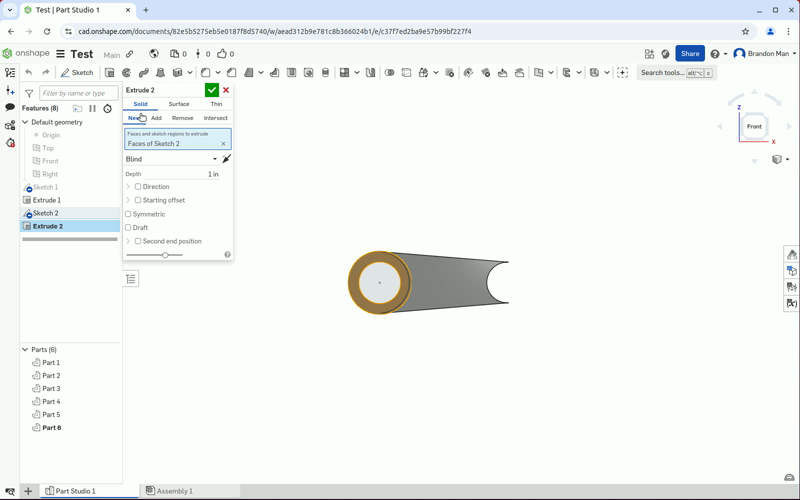
mouse_move(137, 120)
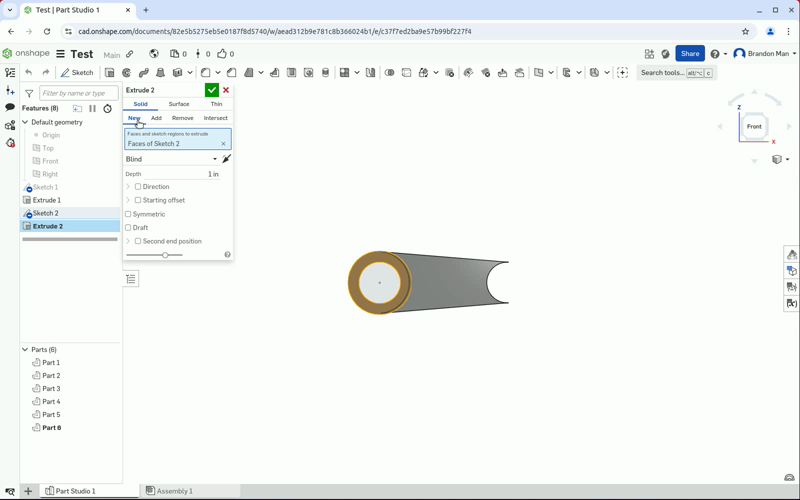
click(137, 120)
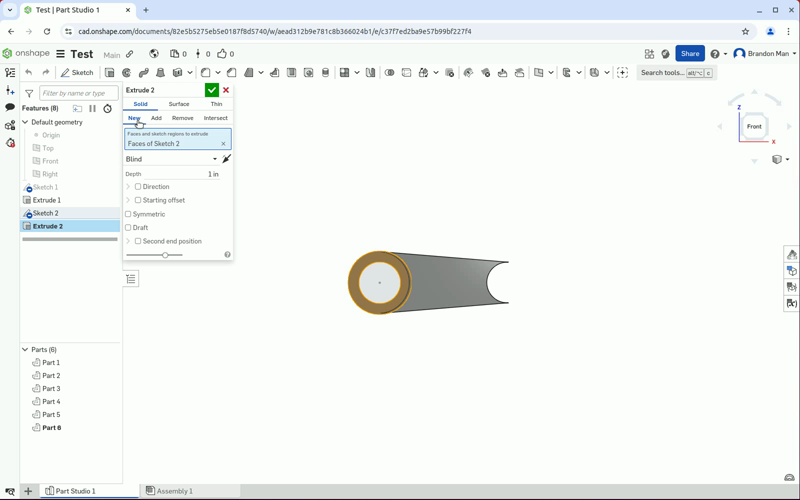
key(tab, 4)
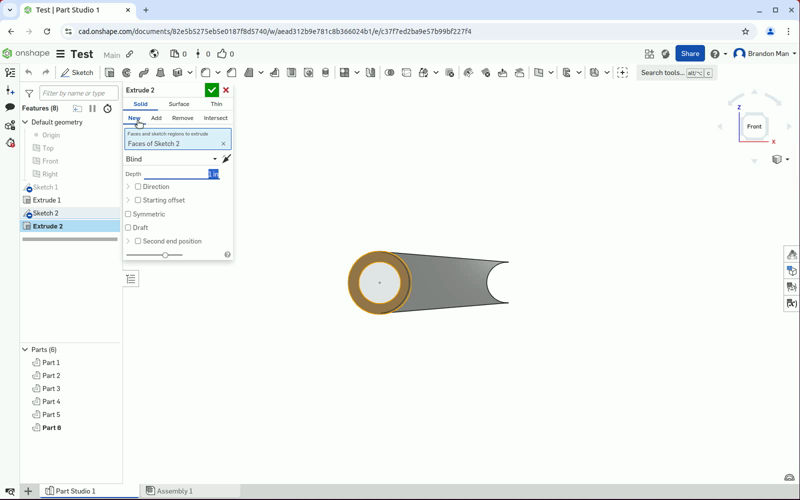
text(5.296)
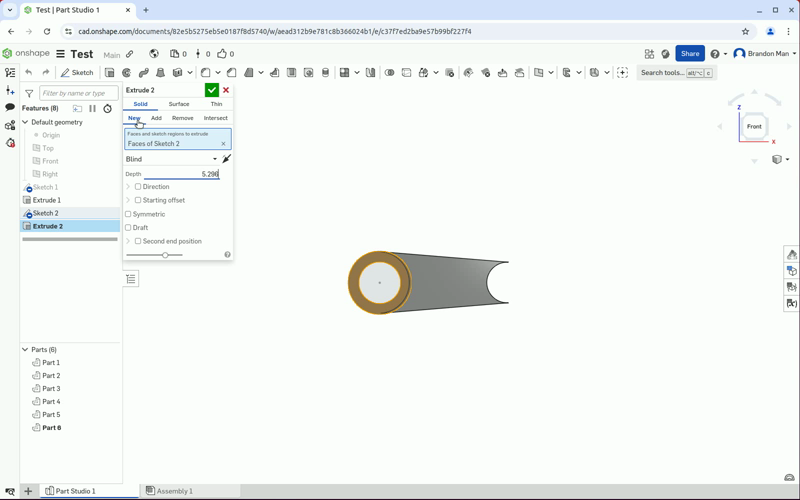
key(enter)
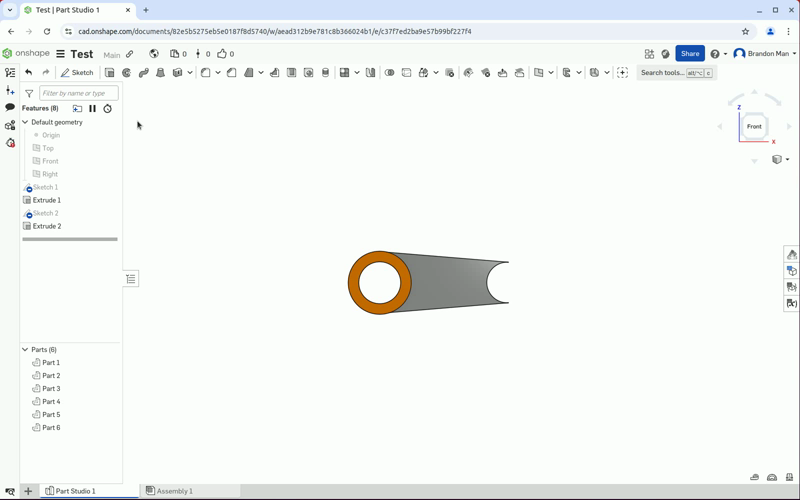
key(shift+h)
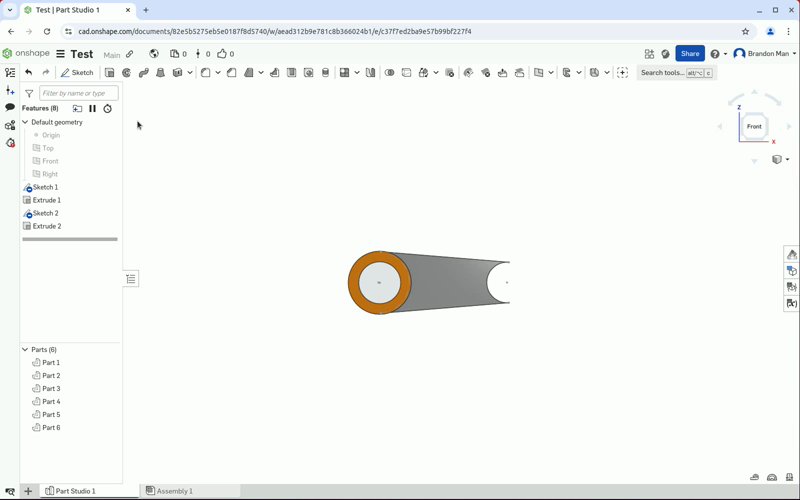
key(shift+h)
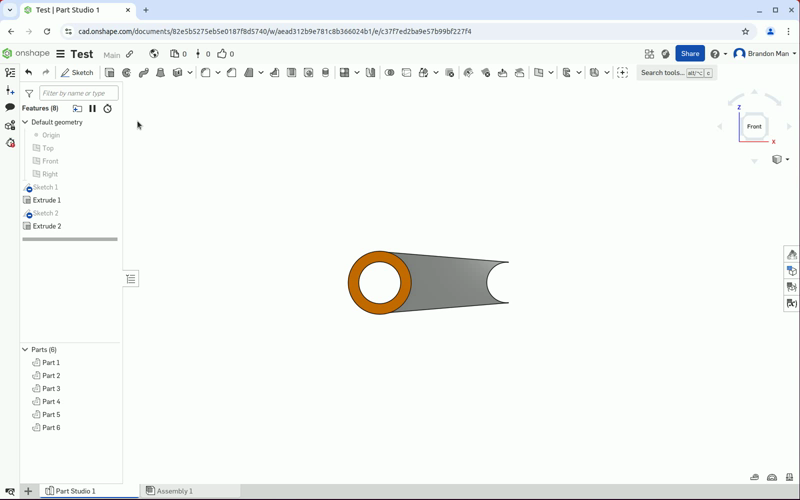
mouse_move(73, 189)
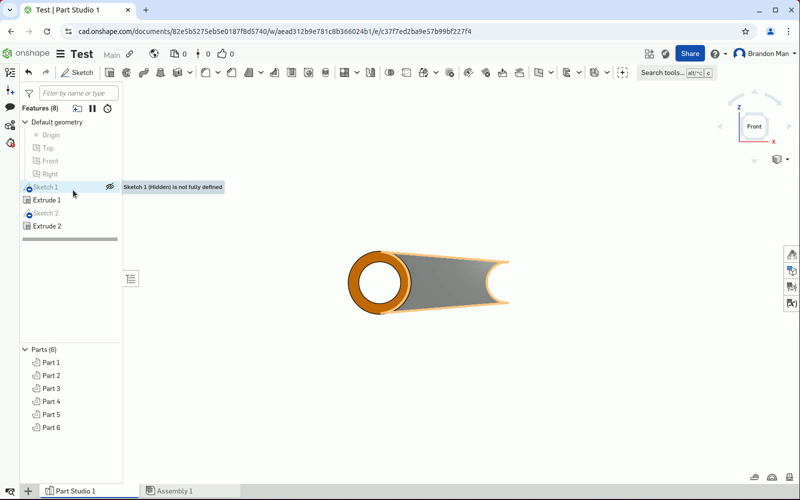
click(73, 189)
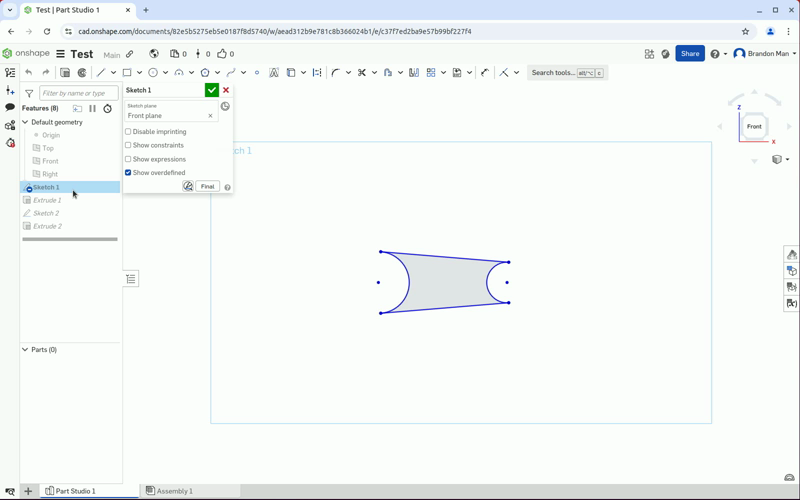
mouse_move(229, 92)
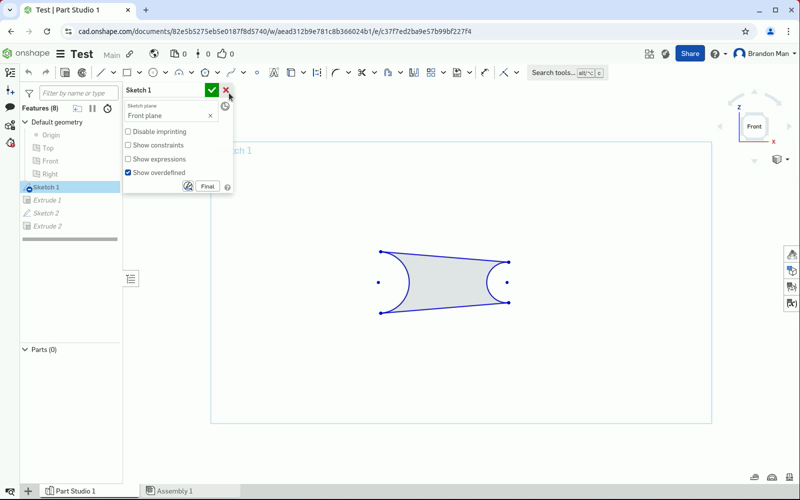
click(229, 92)
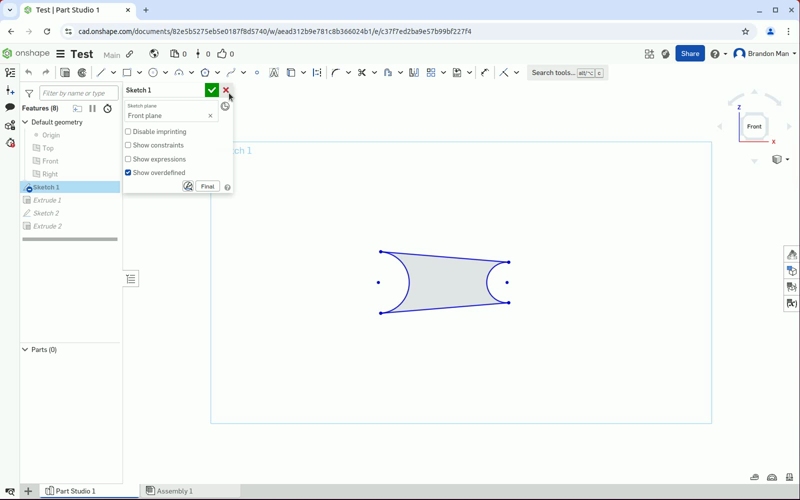
key(shift+s)
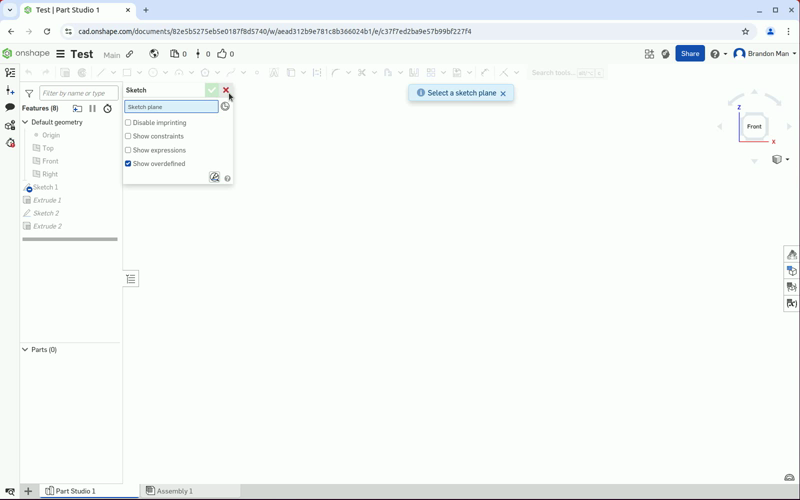
mouse_move(73, 163)
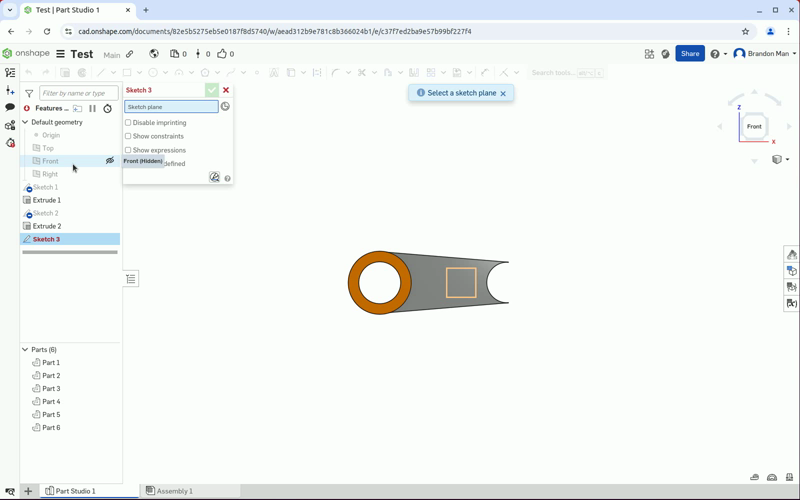
click(73, 163)
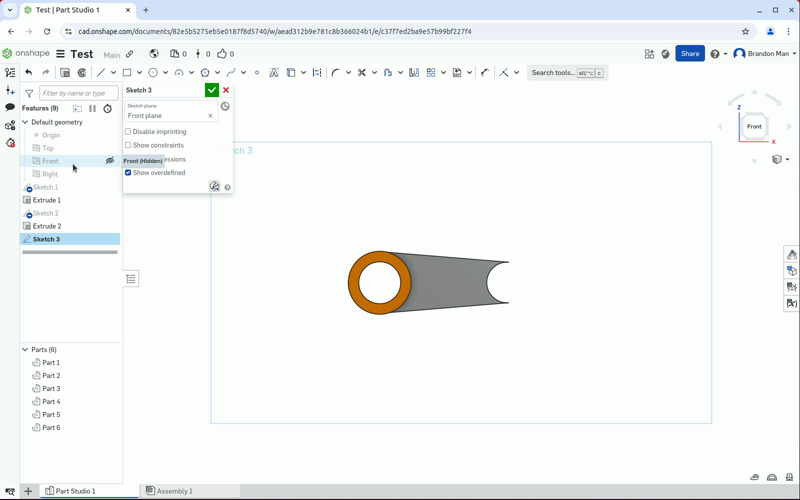
mouse_move(73, 352)
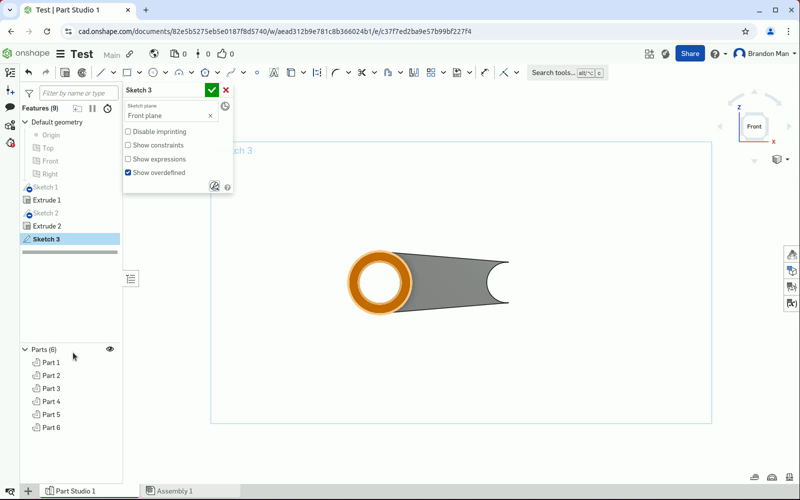
key(y)
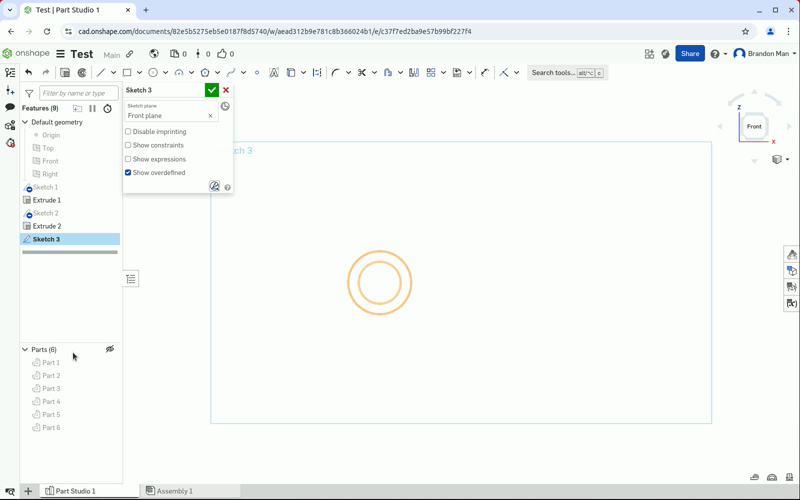
key(c)
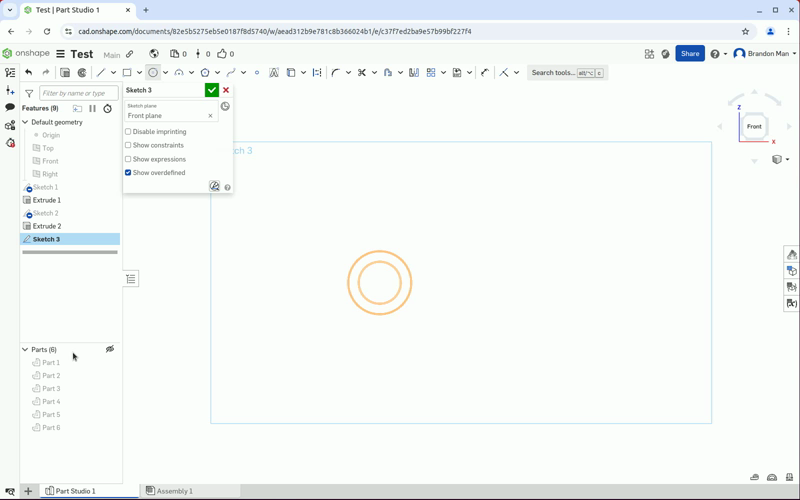
key_down(shift)
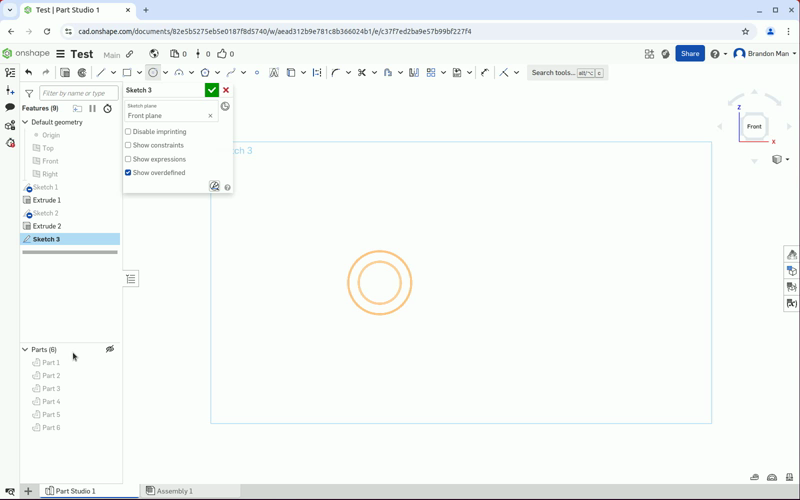
mouse_move(379, 282)
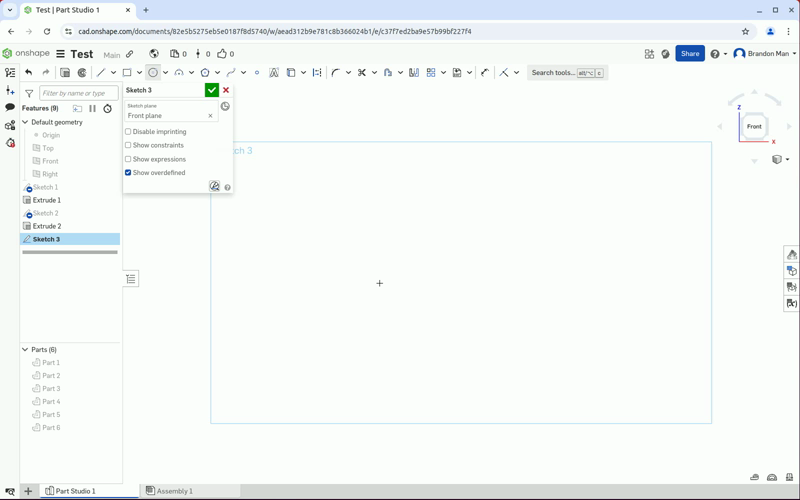
click(379, 282)
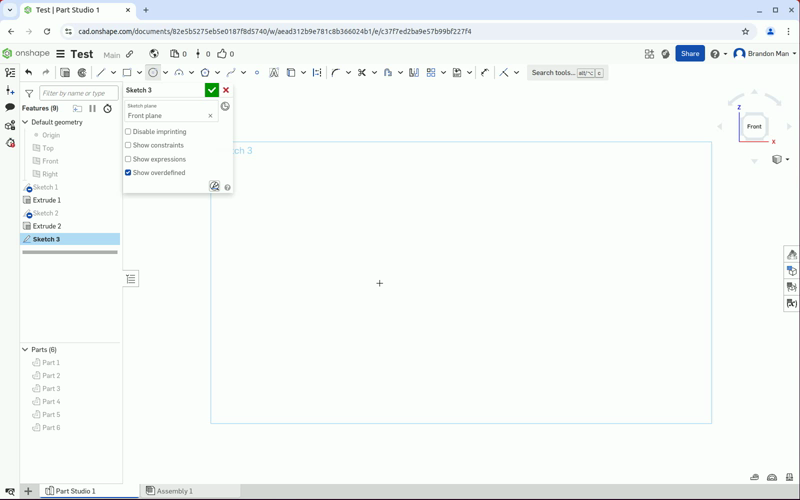
key_up(shift)
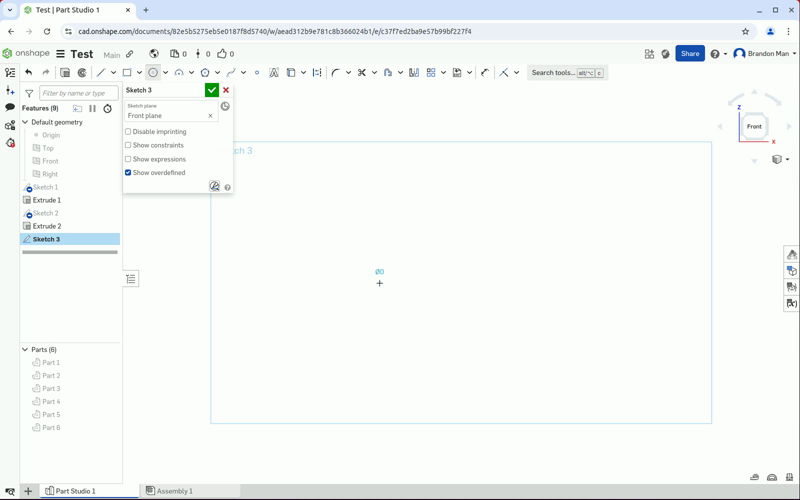
mouse_move(411, 282)
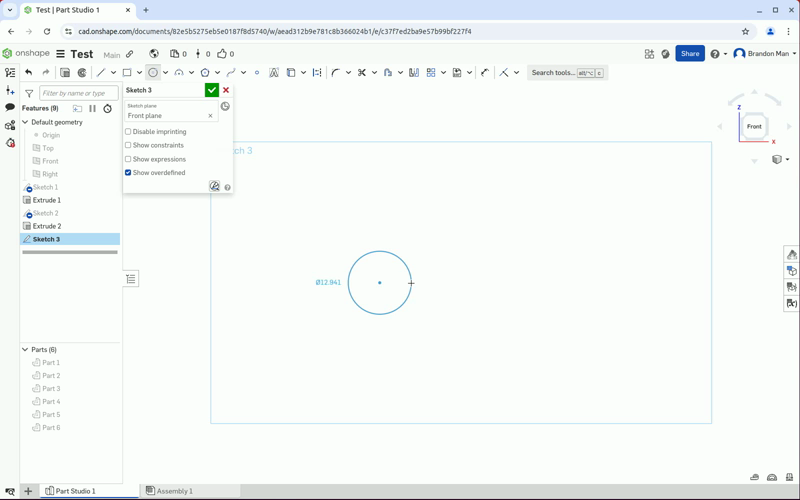
click(411, 282)
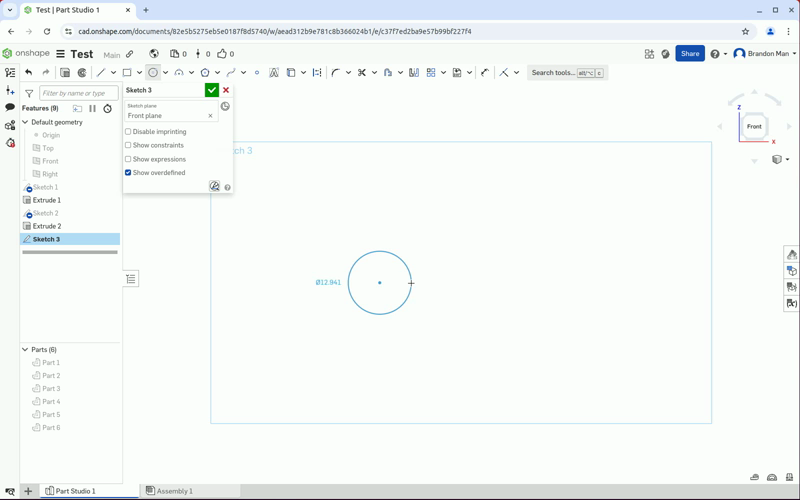
key(esc)
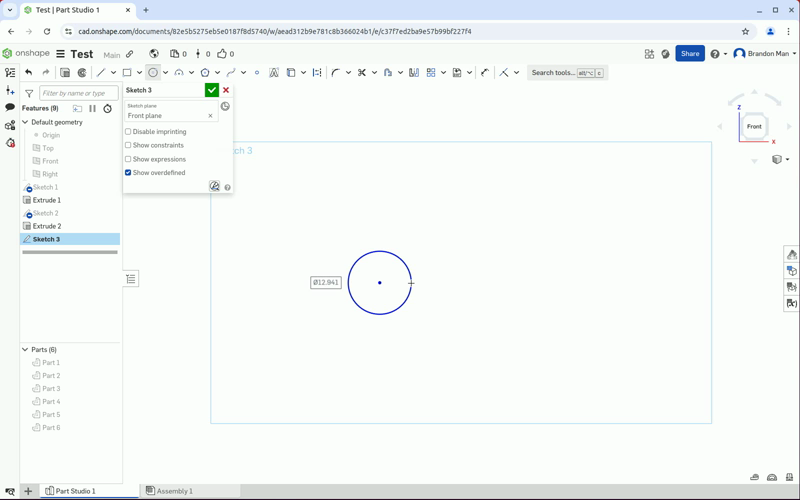
key(c)
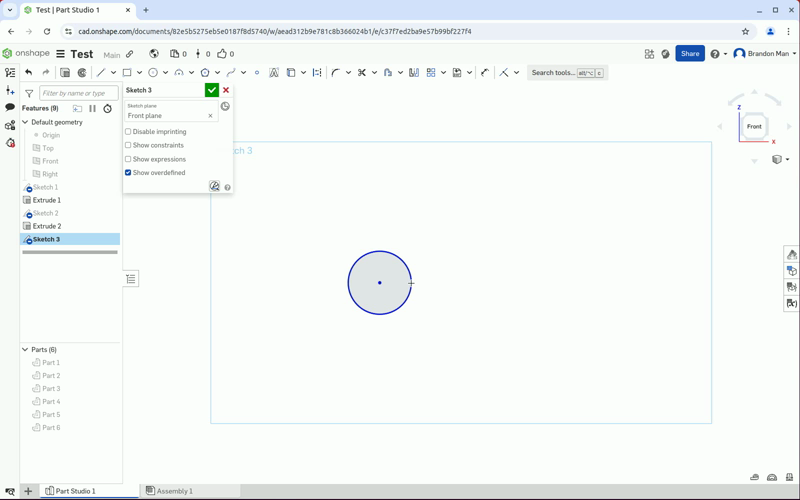
key_down(shift)
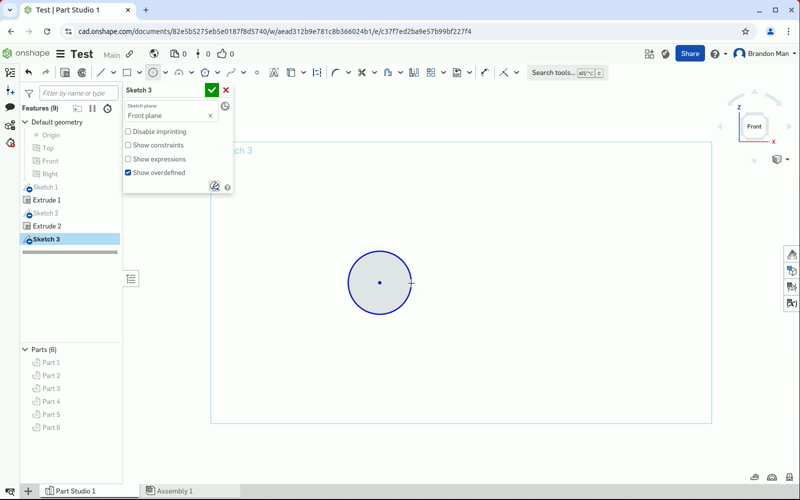
mouse_move(379, 282)
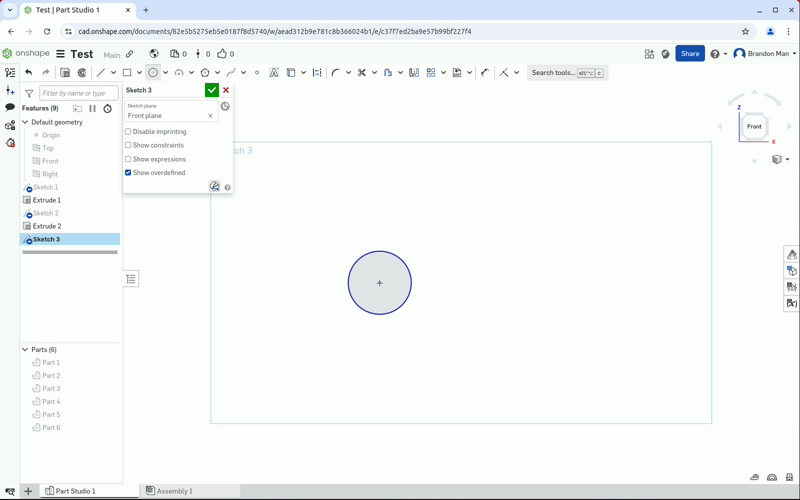
click(379, 282)
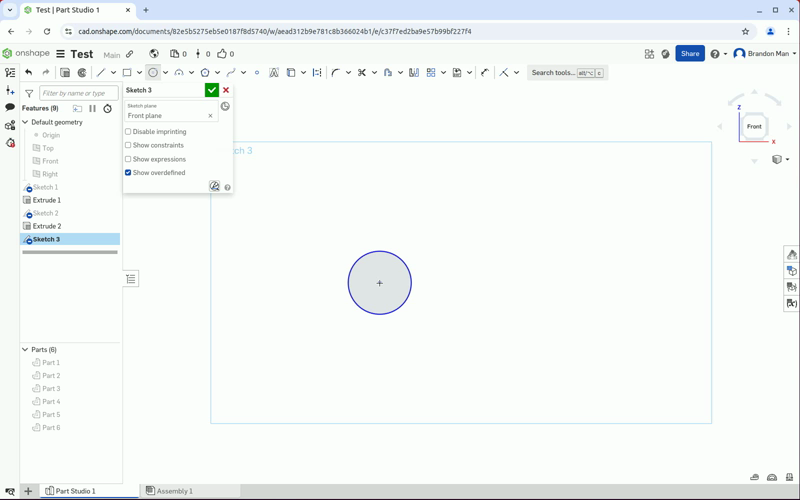
key_up(shift)
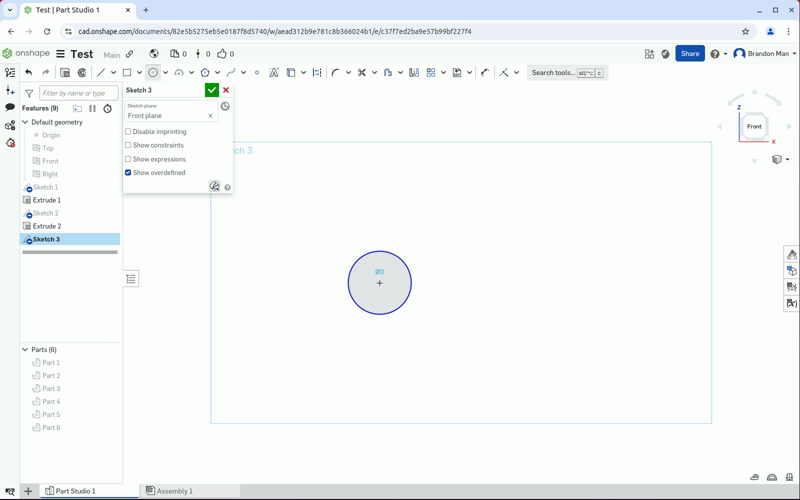
mouse_move(400, 282)
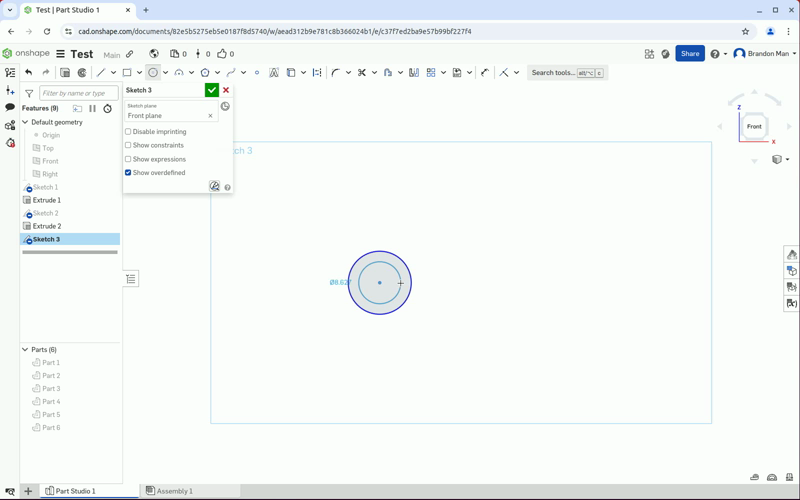
click(400, 282)
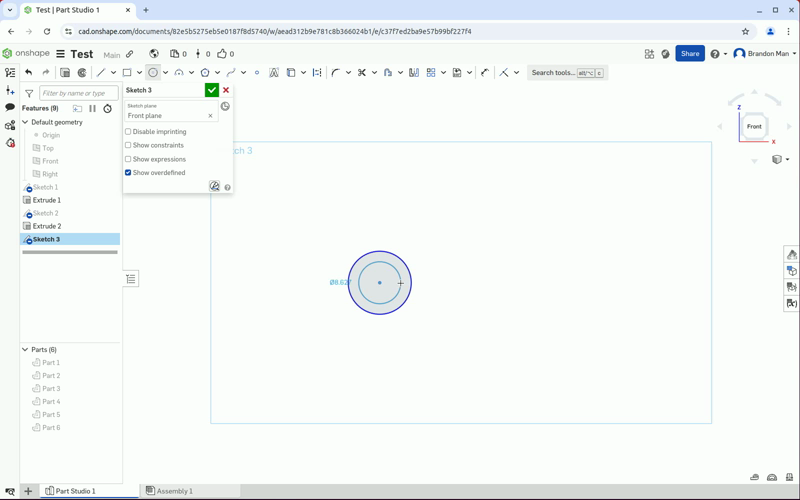
key(esc)
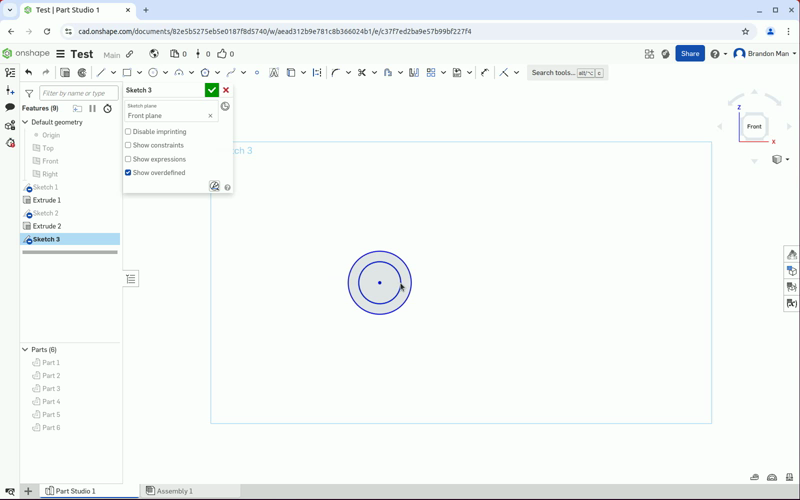
mouse_move(367, 257)
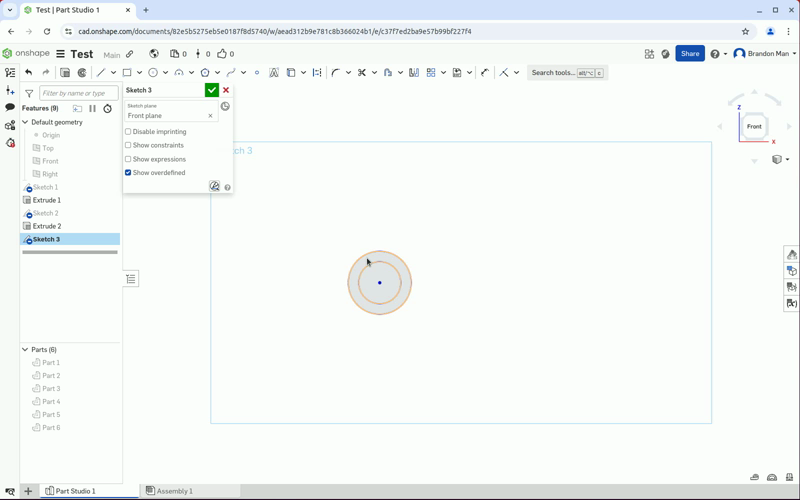
scroll(6)
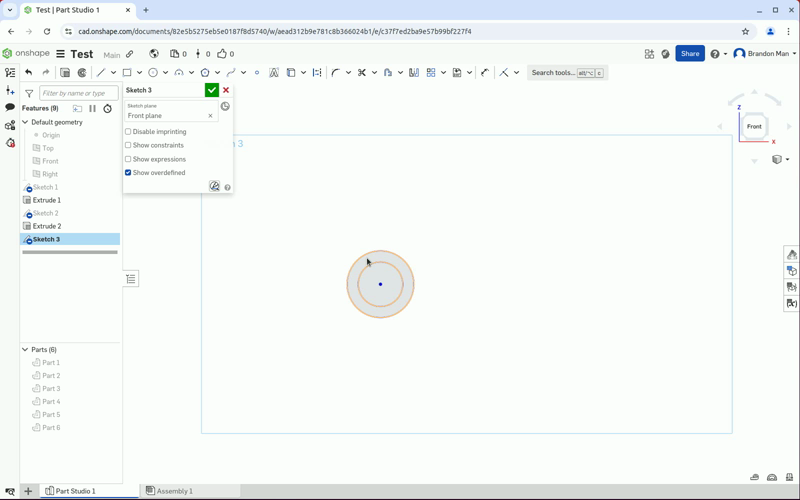
scroll(6)
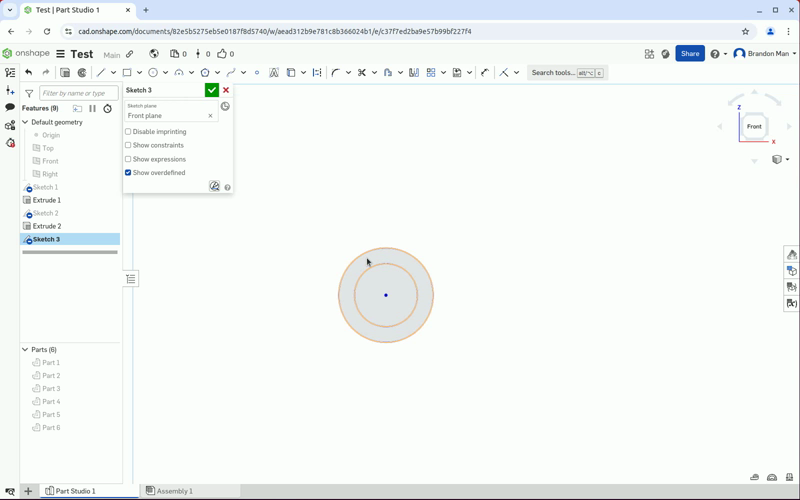
scroll(6)
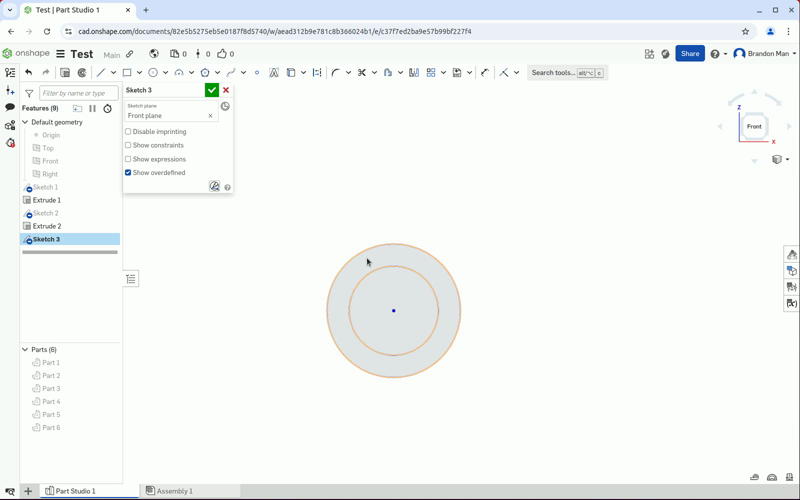
scroll(6)
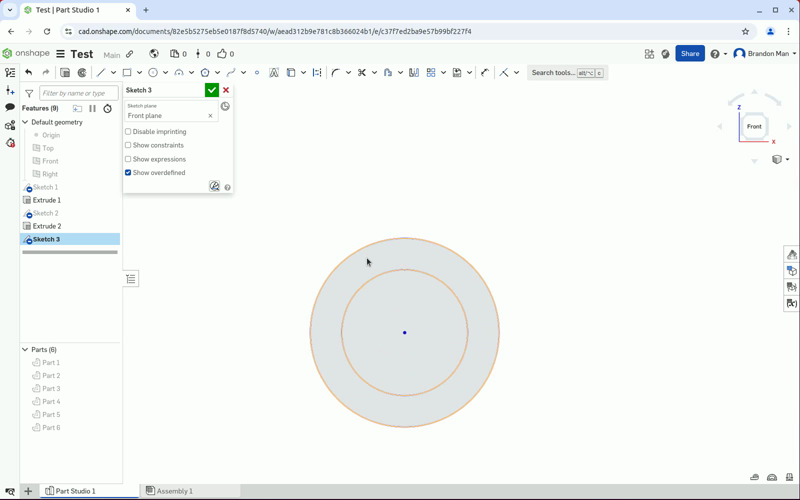
scroll(6)
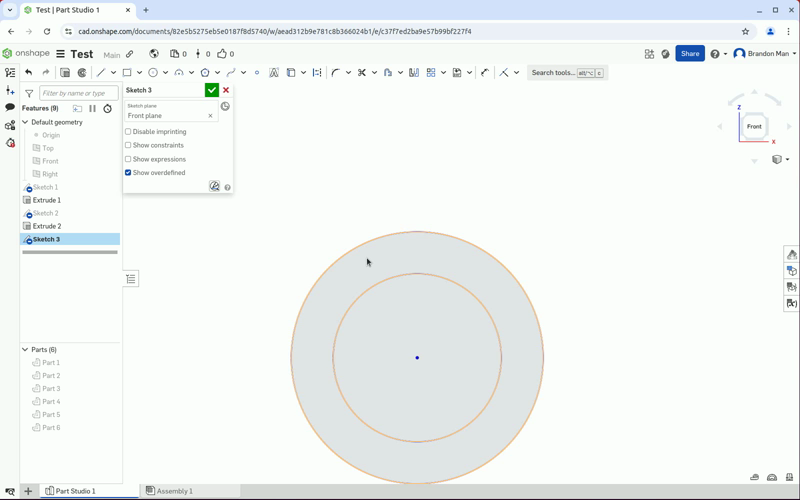
scroll(6)
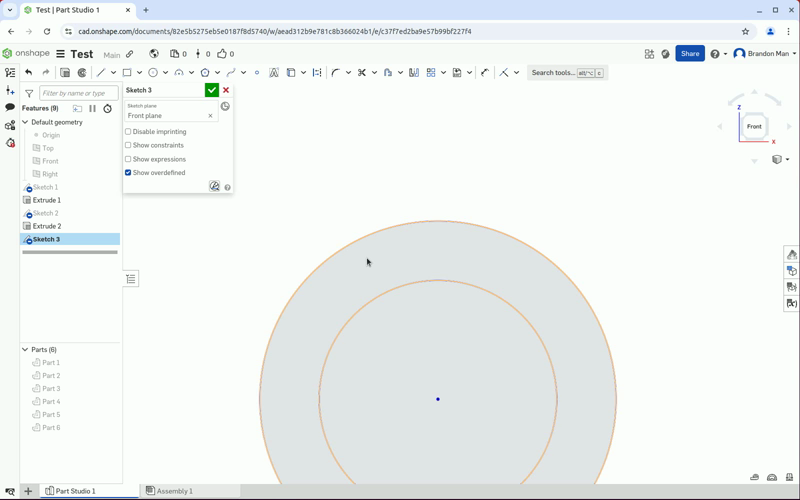
scroll(6)
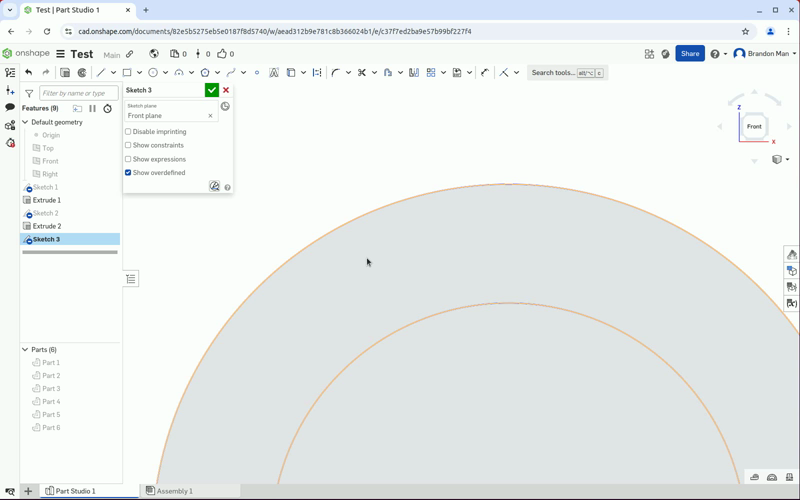
click(367, 257)
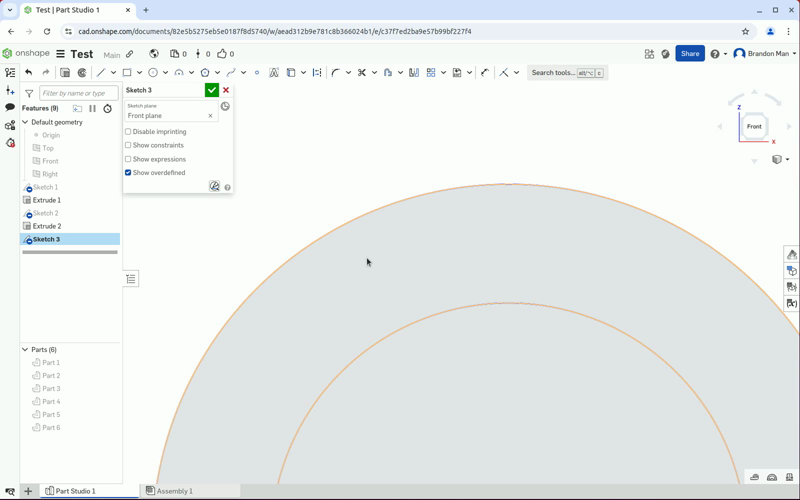
scroll(-6)
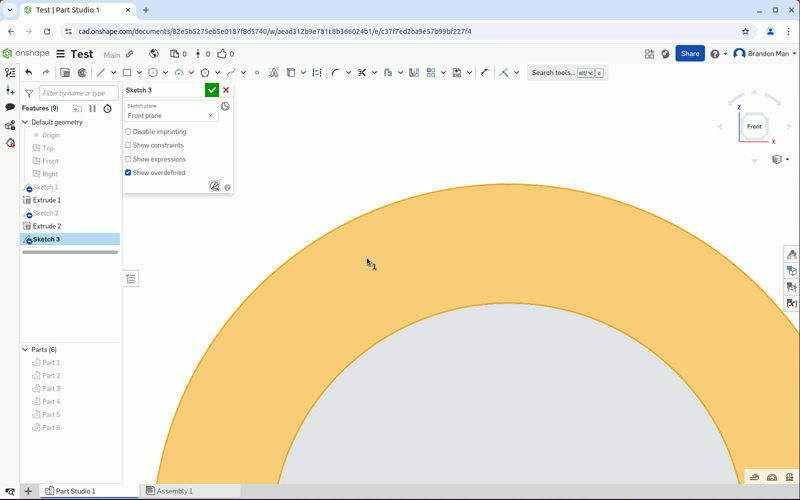
scroll(-6)
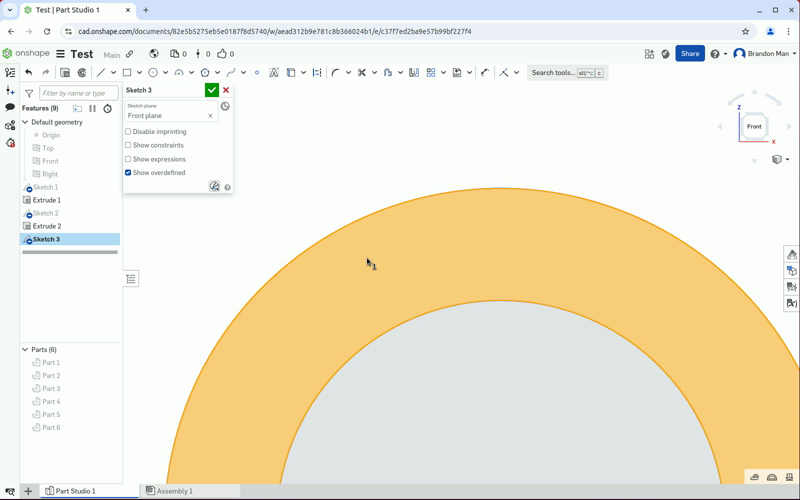
scroll(-6)
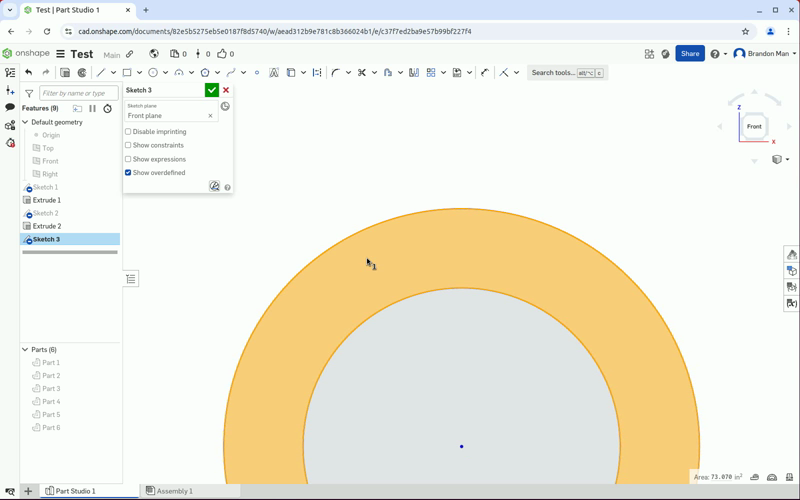
scroll(-6)
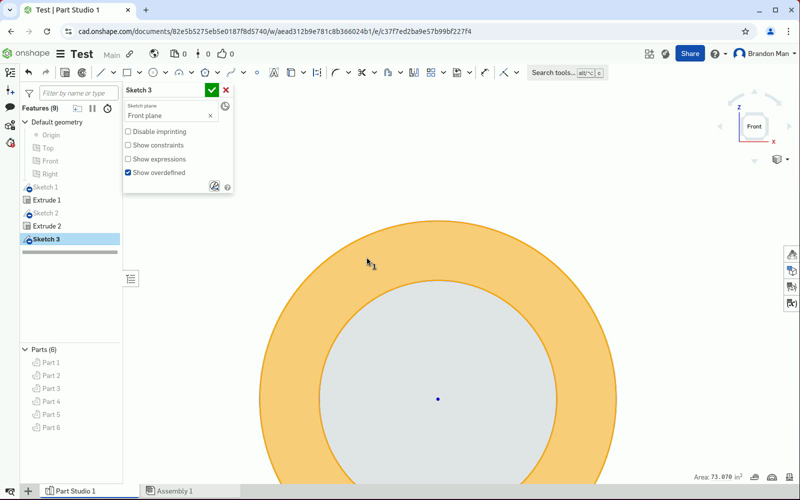
scroll(-6)
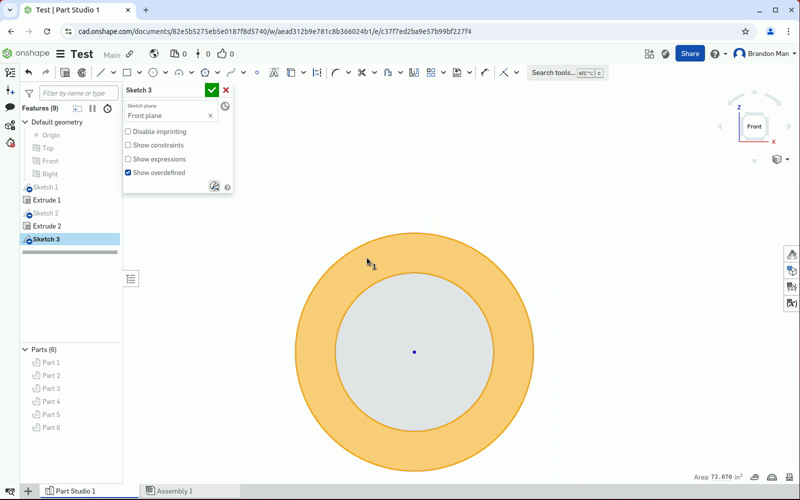
scroll(-6)
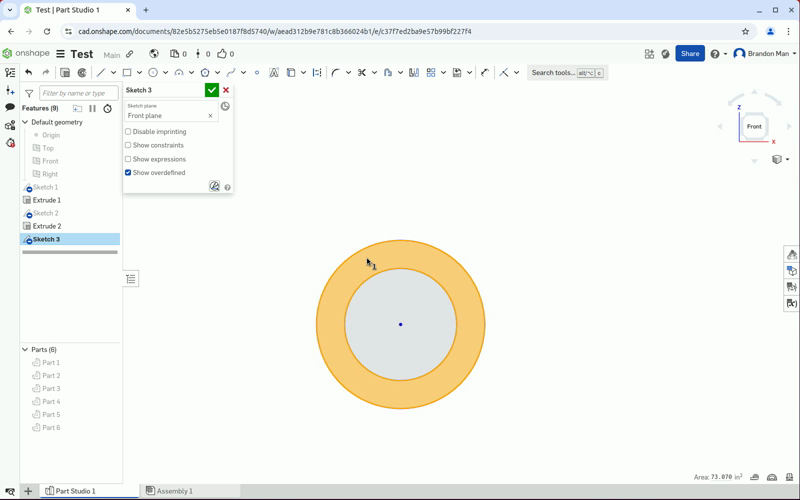
scroll(-6)
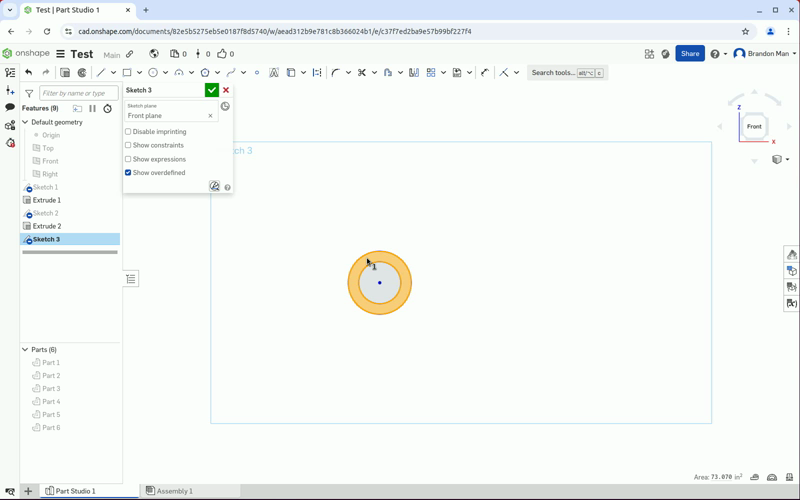
mouse_move(73, 352)
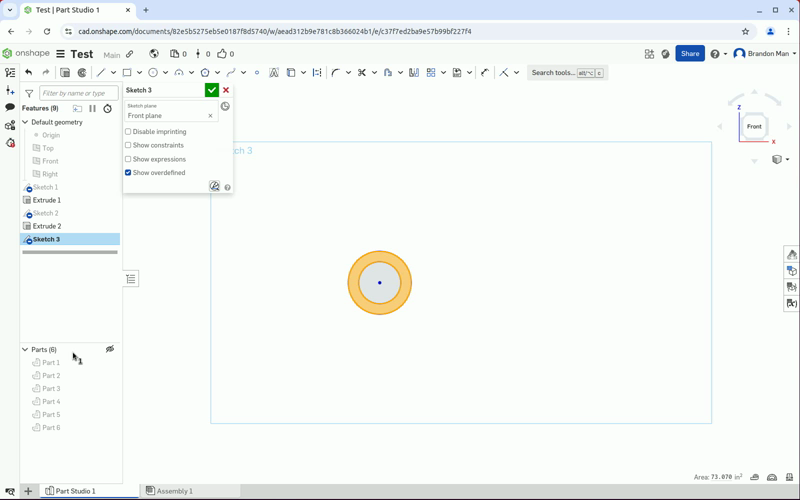
key(shift+y)
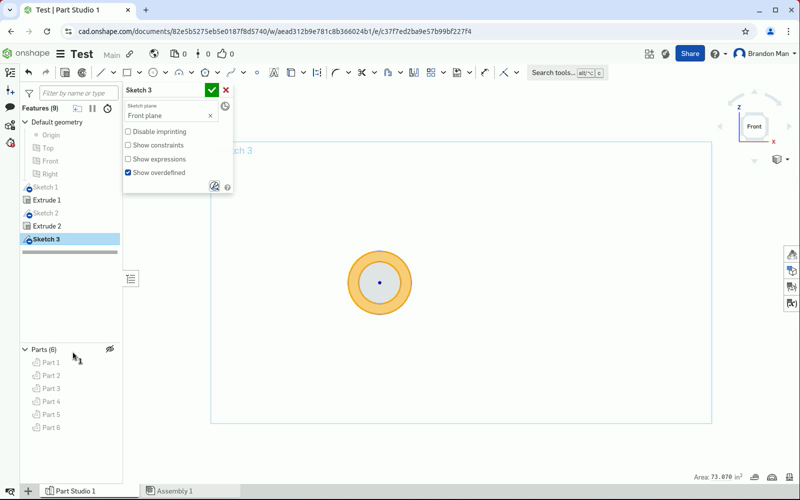
key(shift+e)
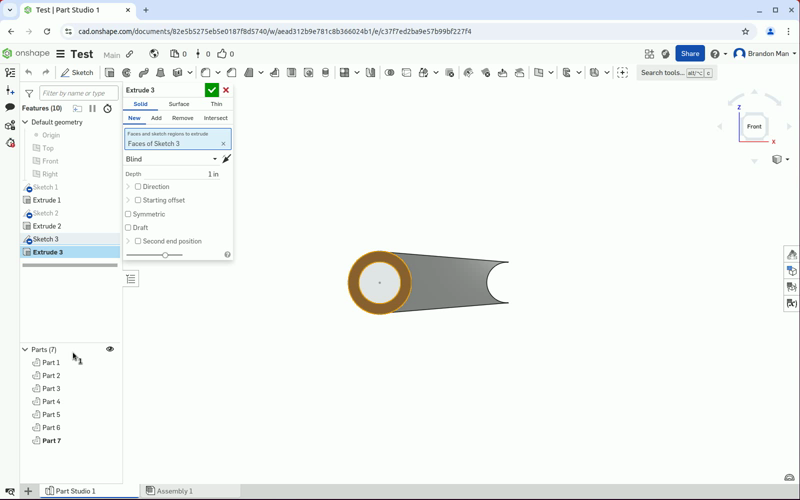
mouse_move(143, 106)
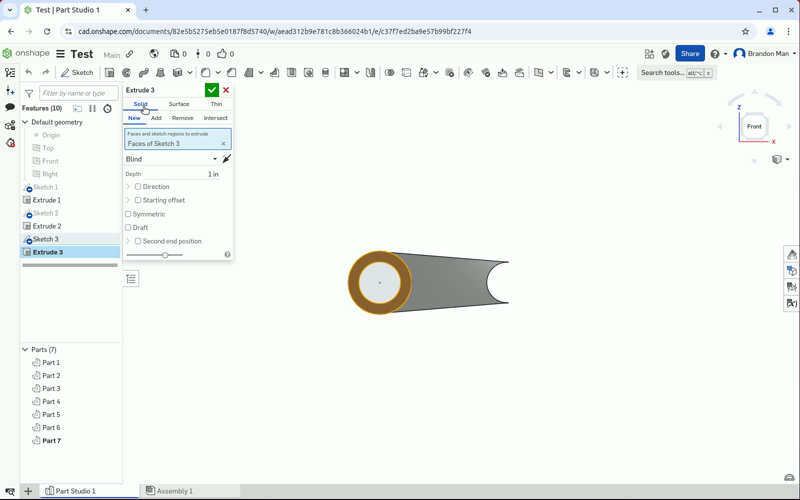
click(143, 106)
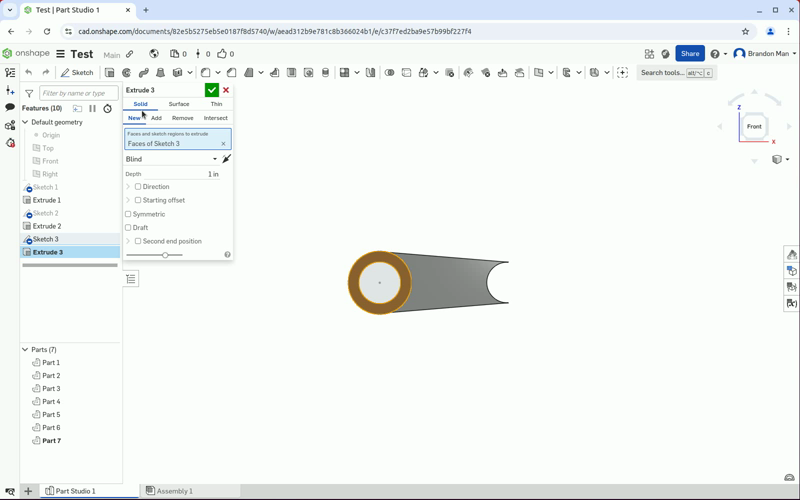
mouse_move(137, 120)
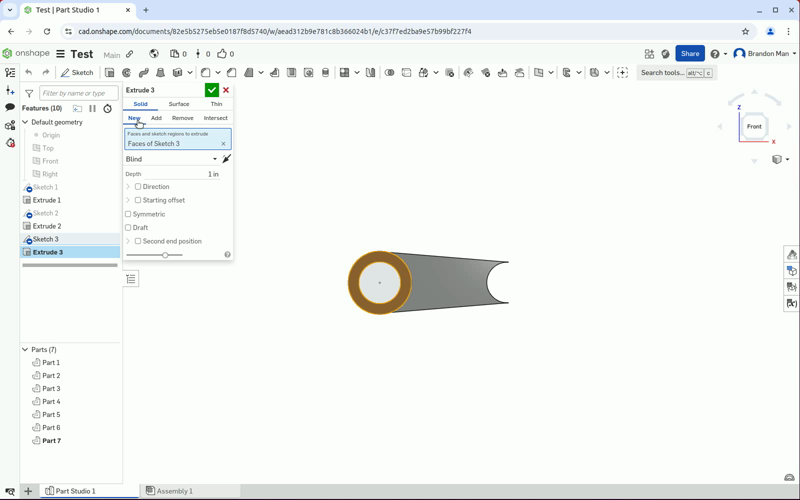
click(137, 120)
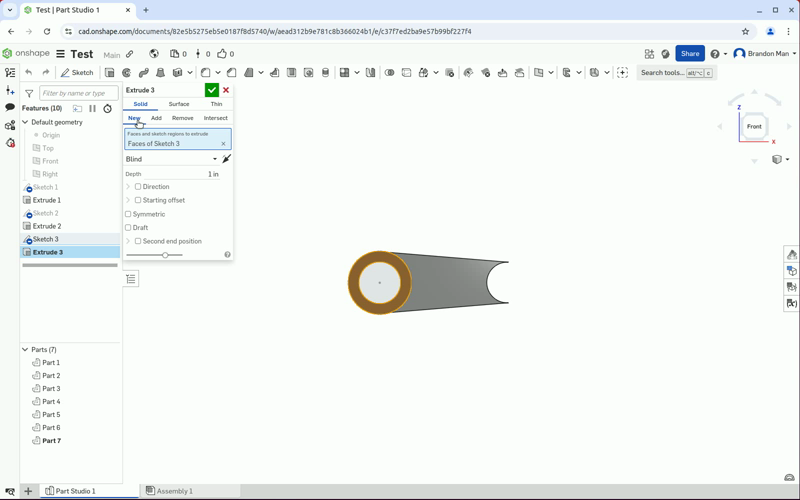
key(tab, 4)
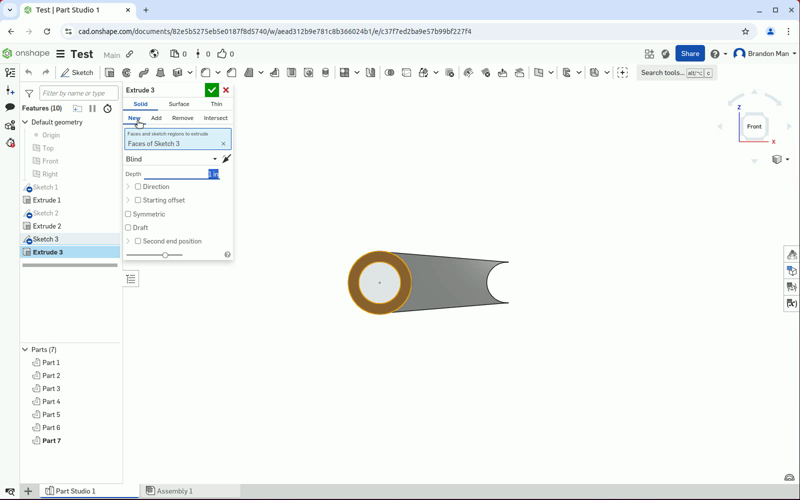
text(-3.129)
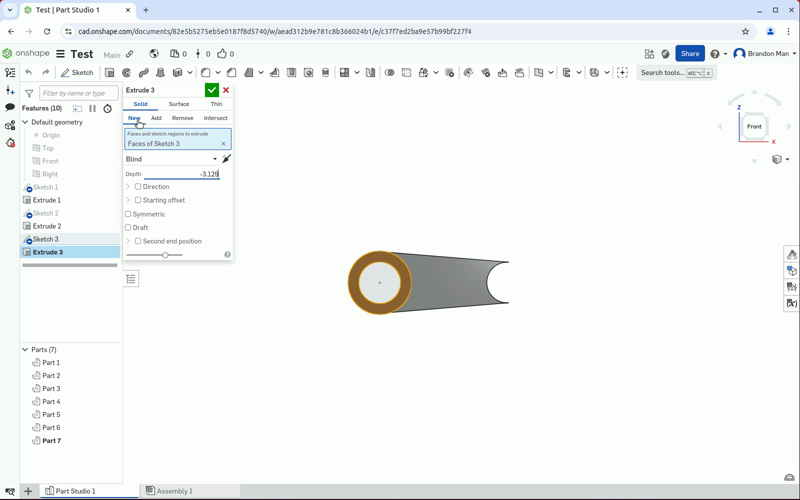
key(enter)
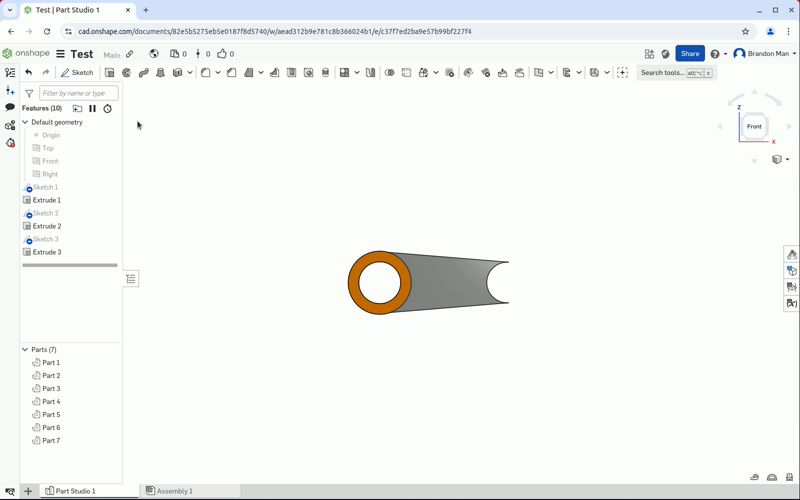
key(shift+h)
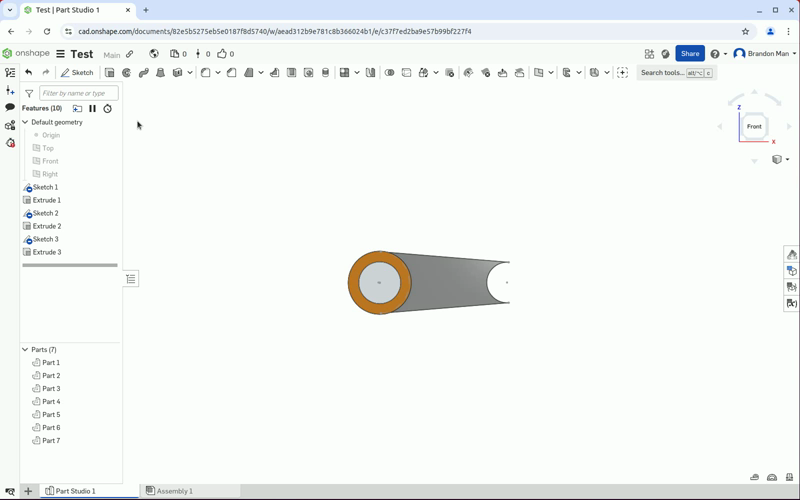
key(shift+h)
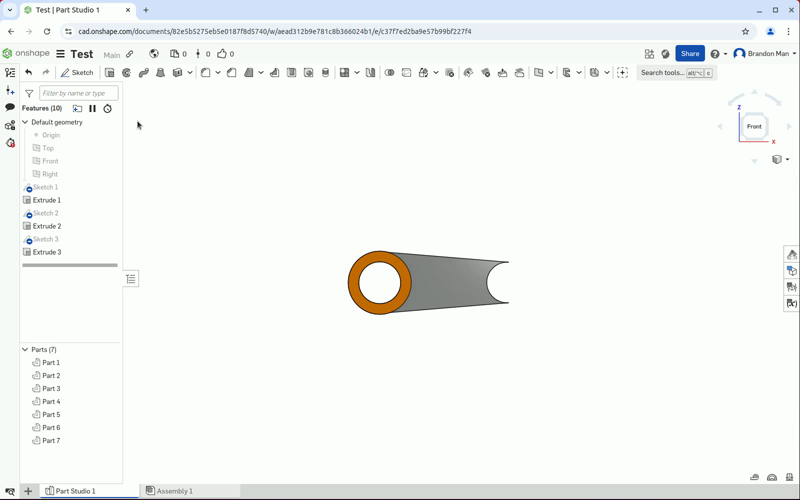
mouse_move(73, 189)
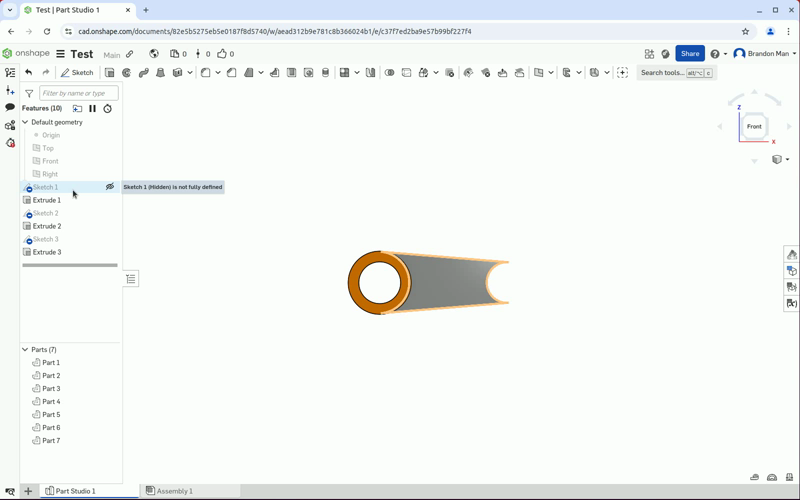
click(73, 189)
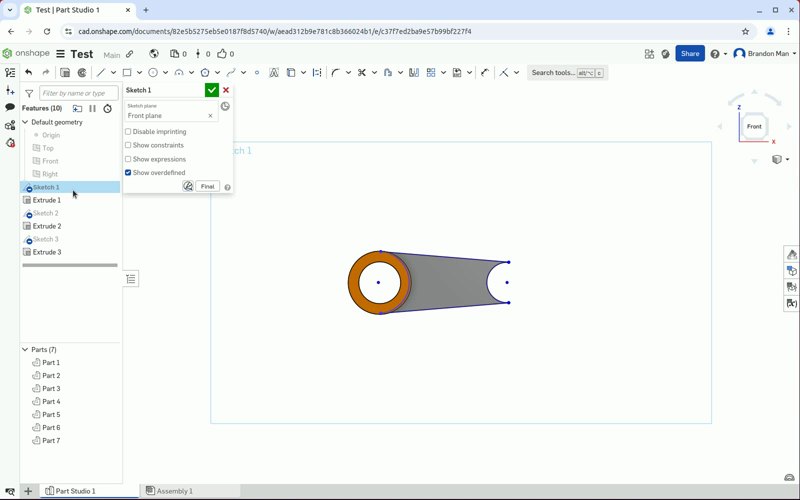
mouse_move(229, 92)
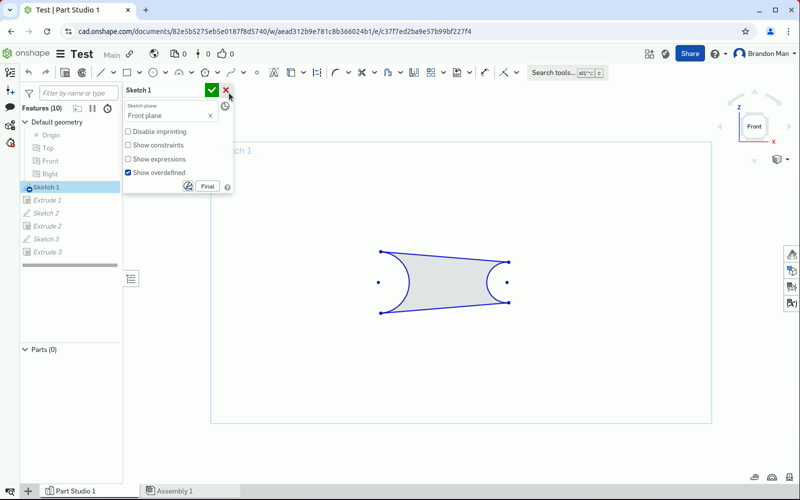
click(229, 92)
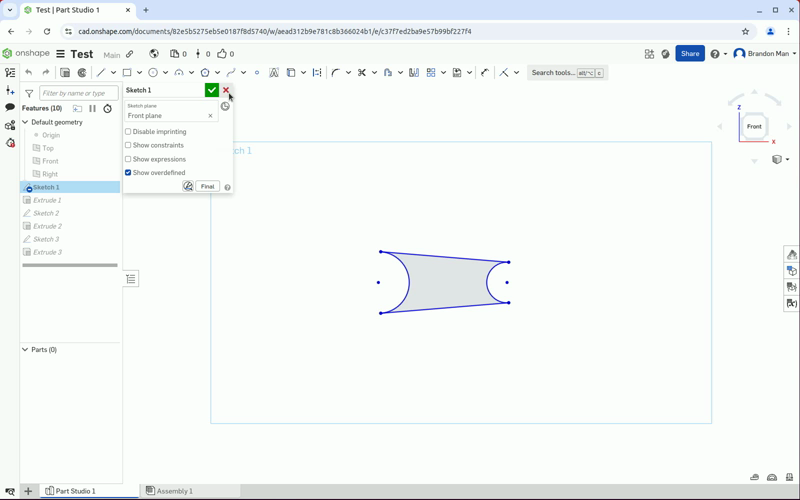
key(shift+s)
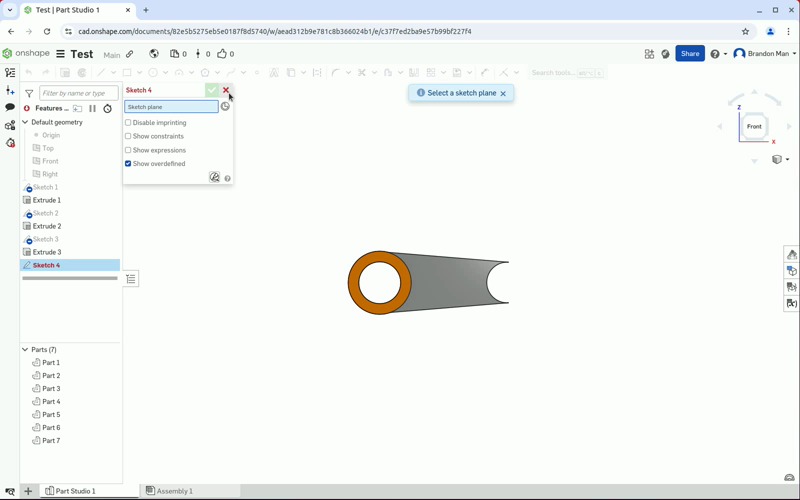
mouse_move(73, 163)
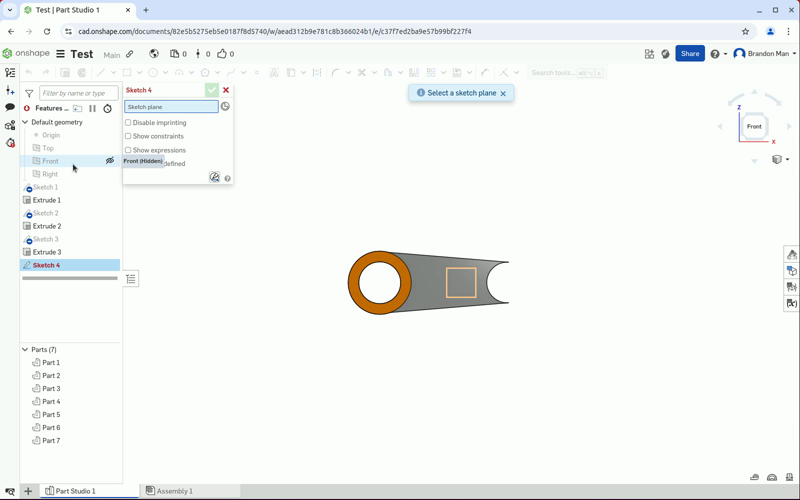
click(73, 163)
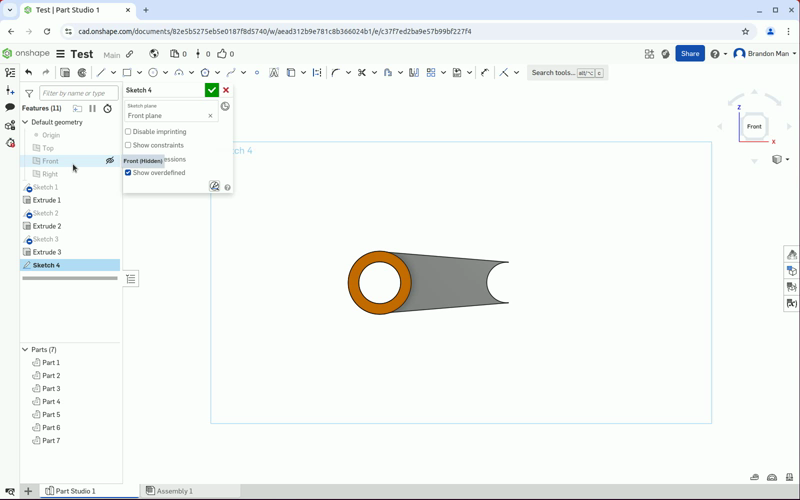
mouse_move(73, 352)
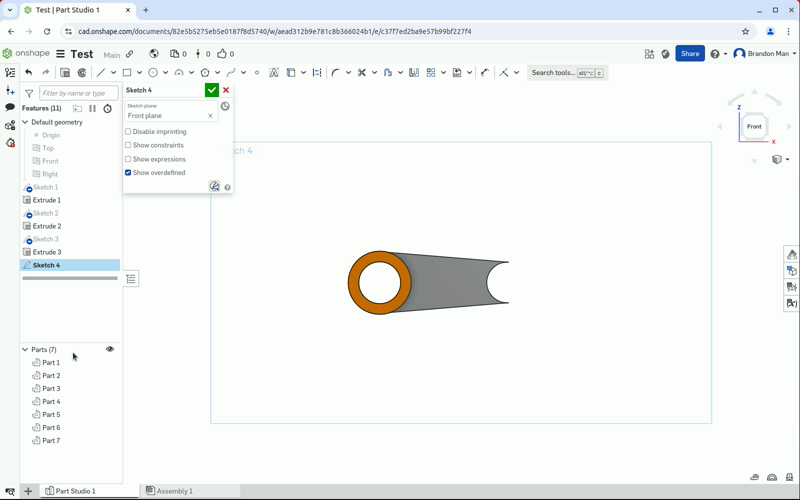
key(y)
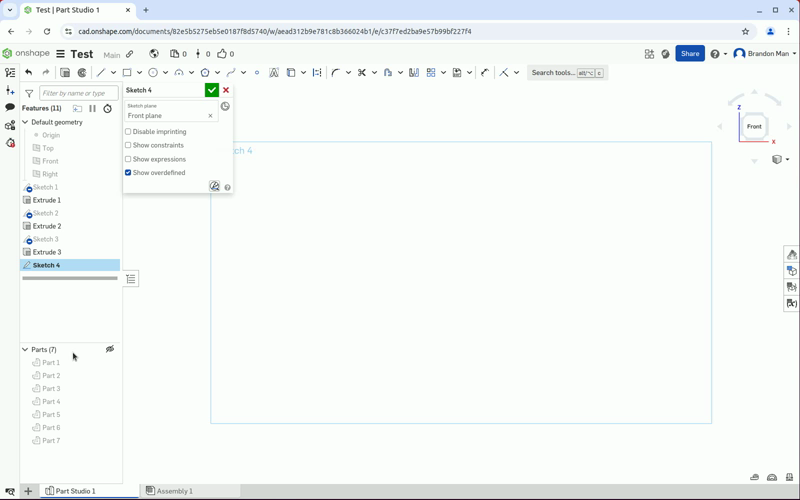
key(c)
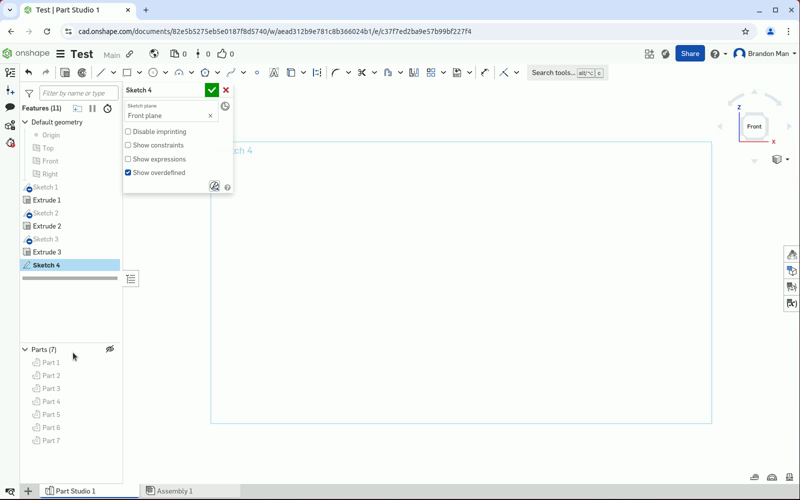
key_down(shift)
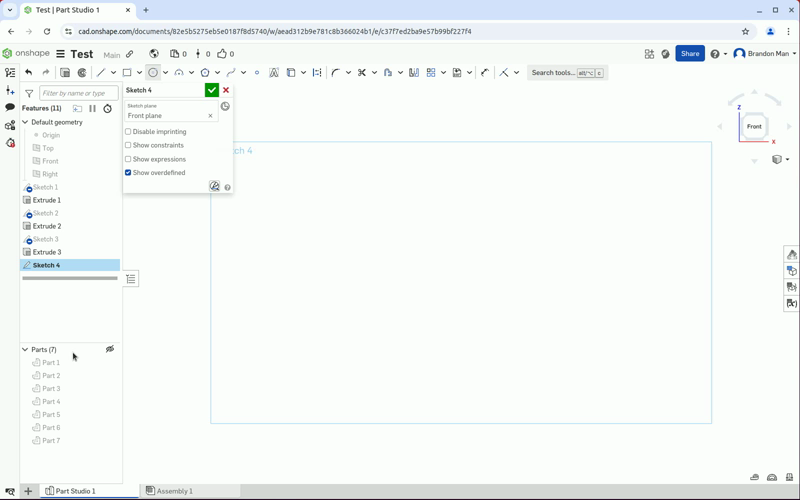
mouse_move(508, 282)
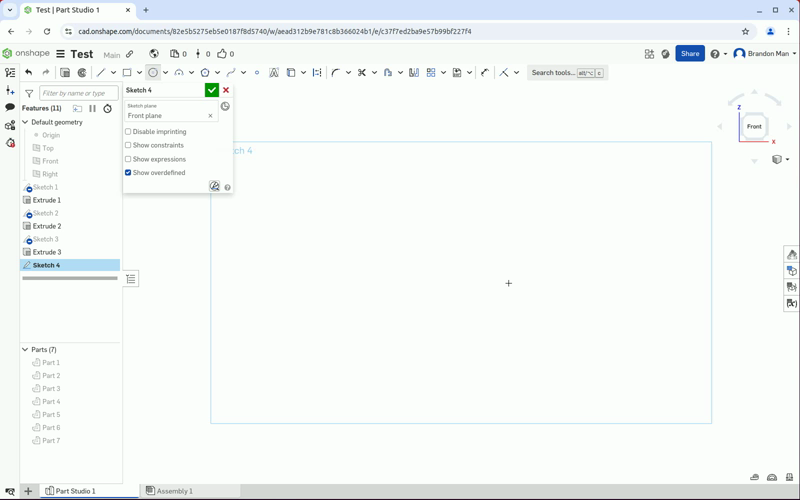
click(508, 282)
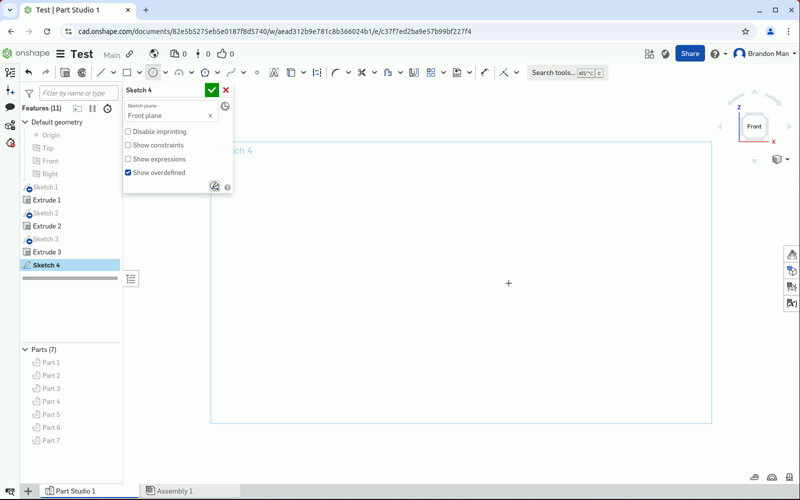
key_up(shift)
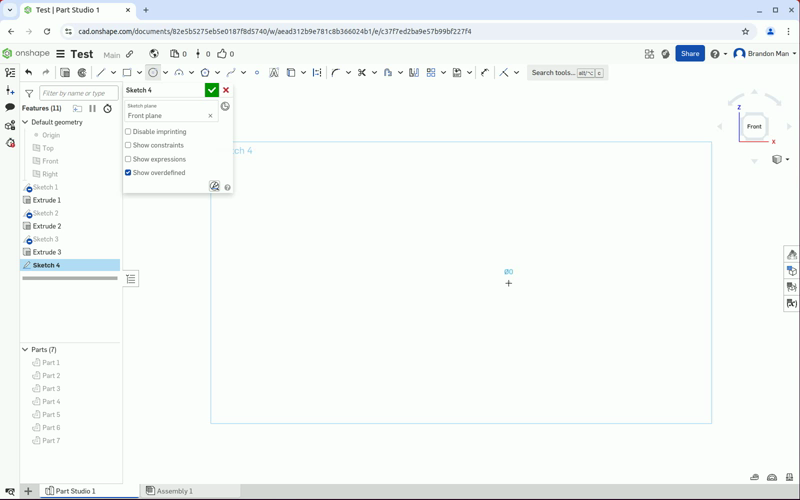
mouse_move(529, 282)
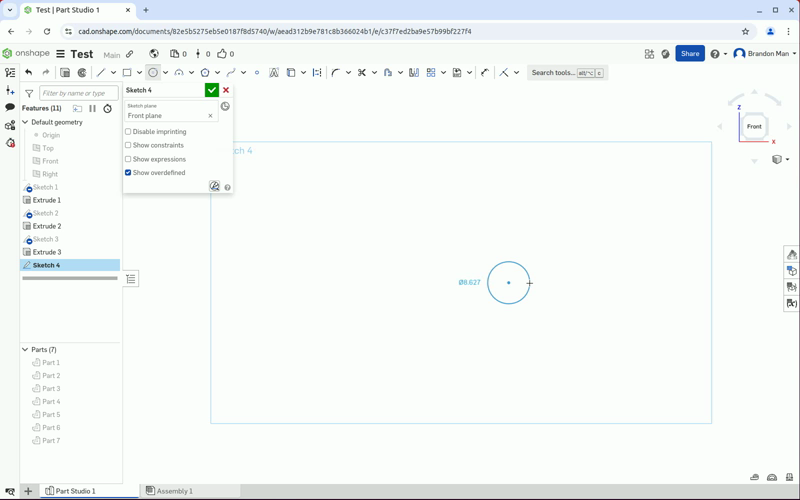
click(529, 282)
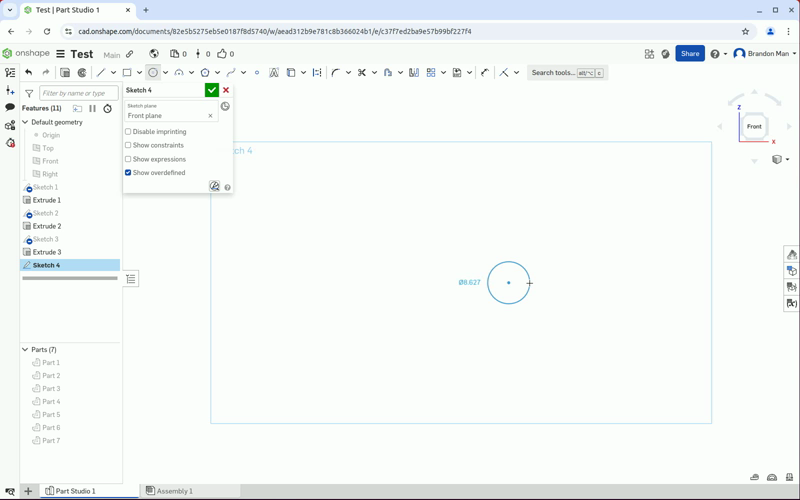
key(esc)
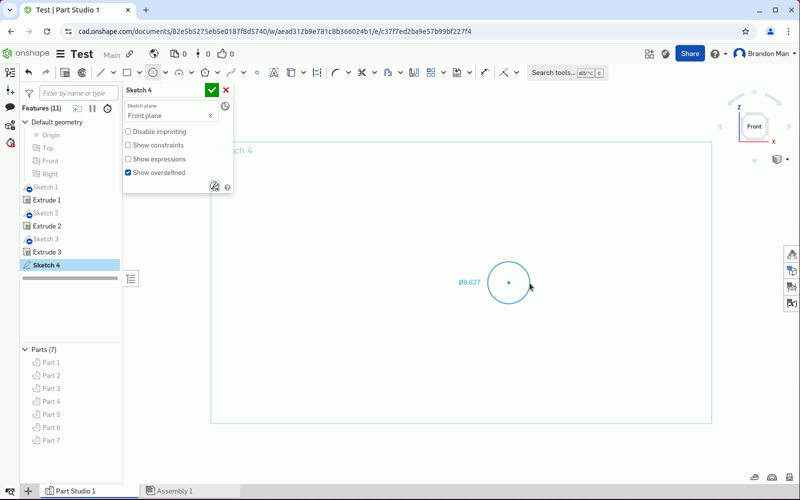
key(c)
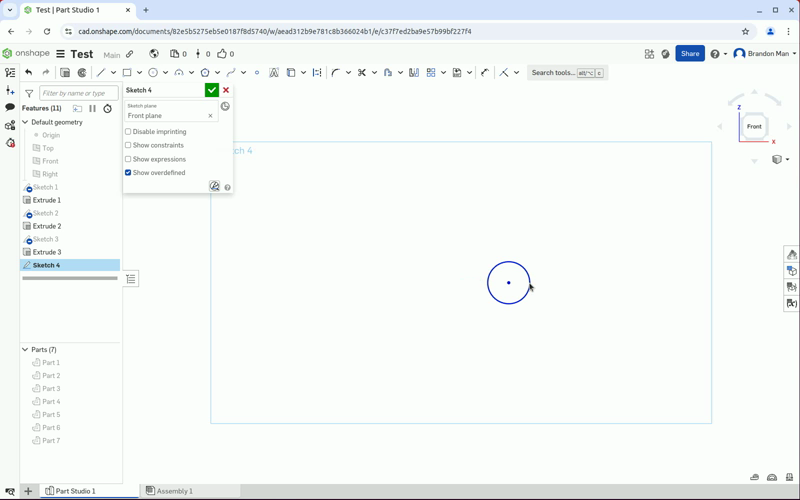
key_down(shift)
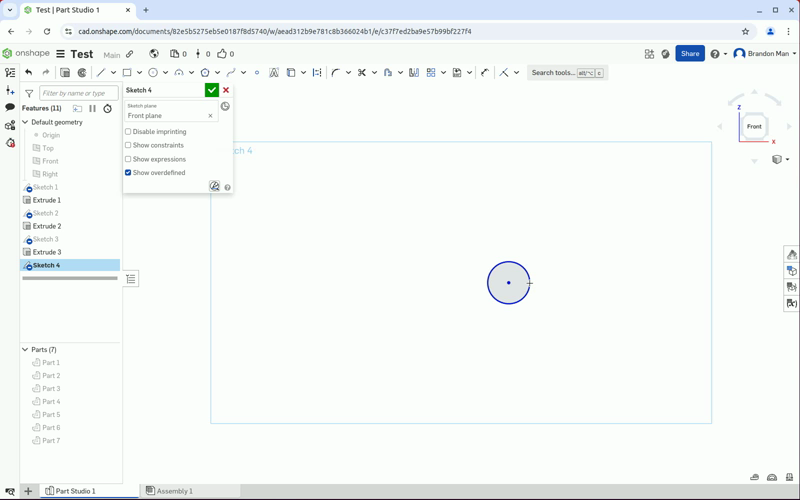
mouse_move(508, 282)
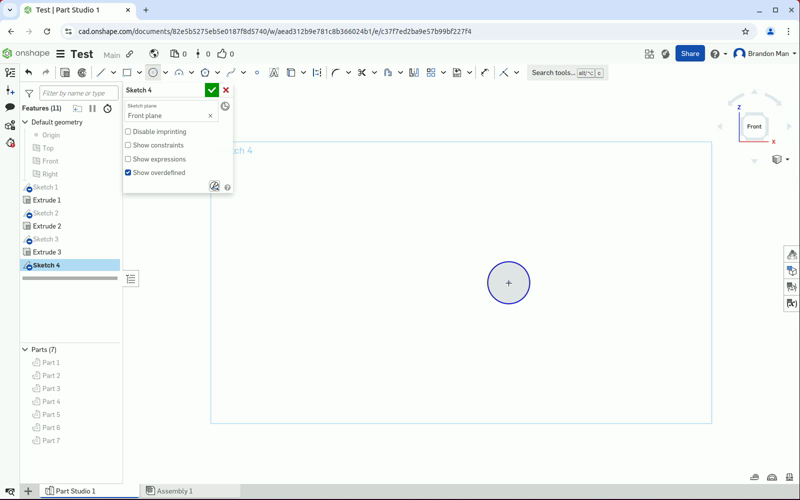
click(508, 282)
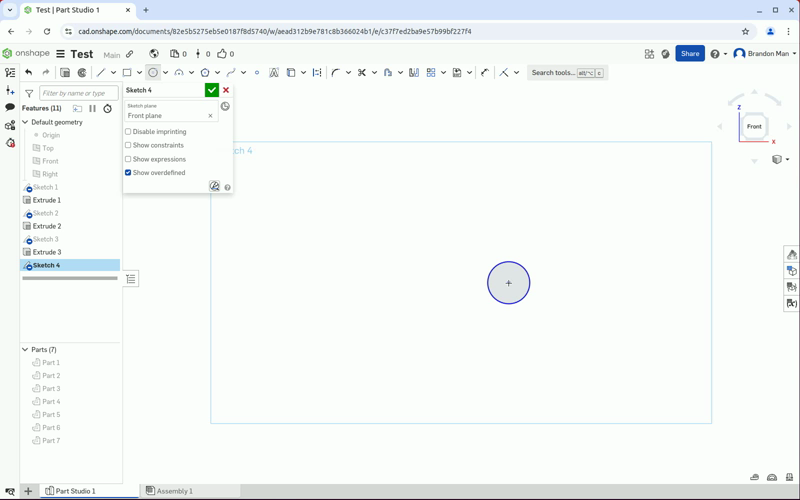
key_up(shift)
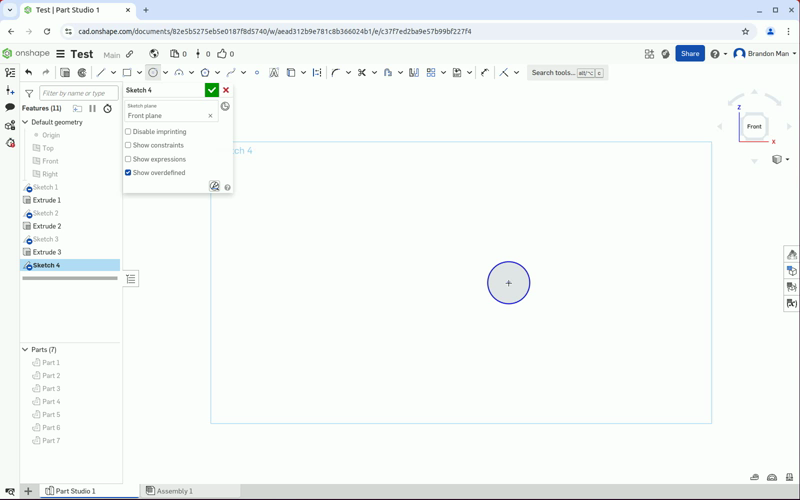
mouse_move(519, 282)
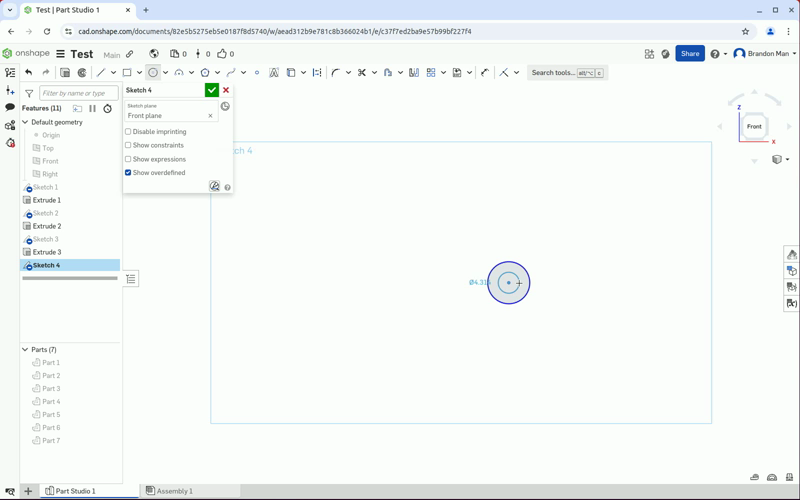
click(519, 282)
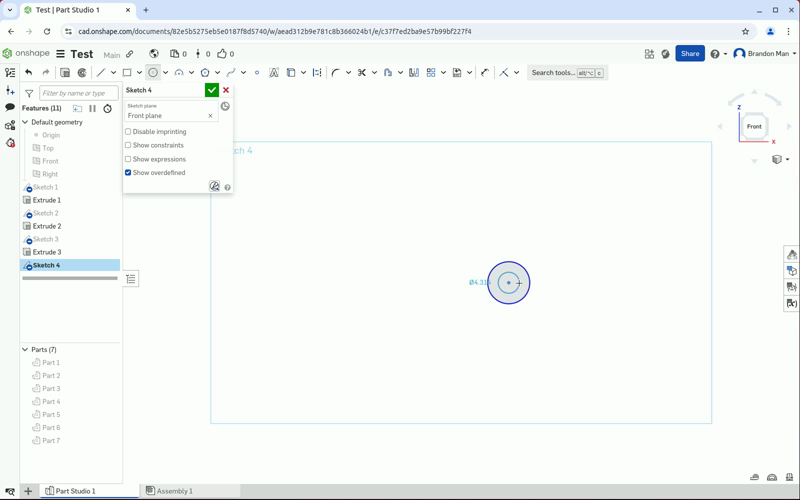
key(esc)
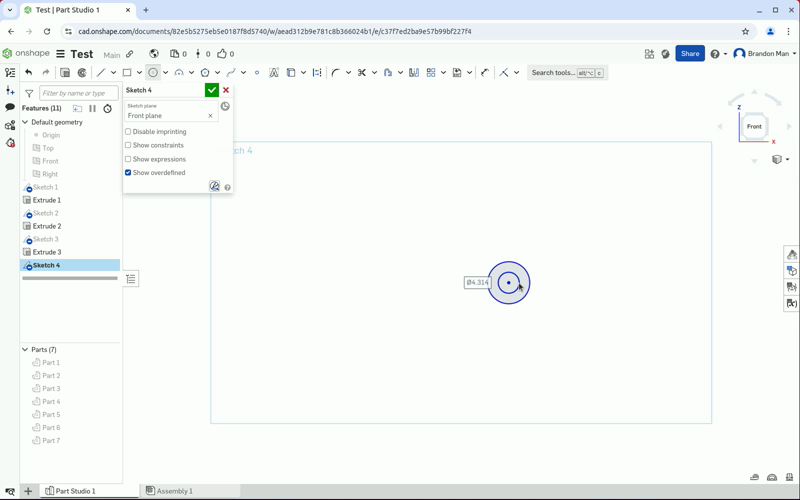
mouse_move(494, 282)
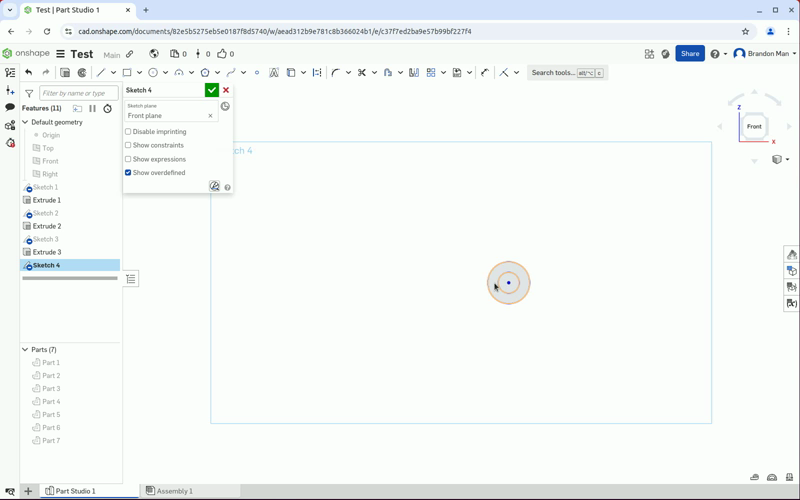
scroll(6)
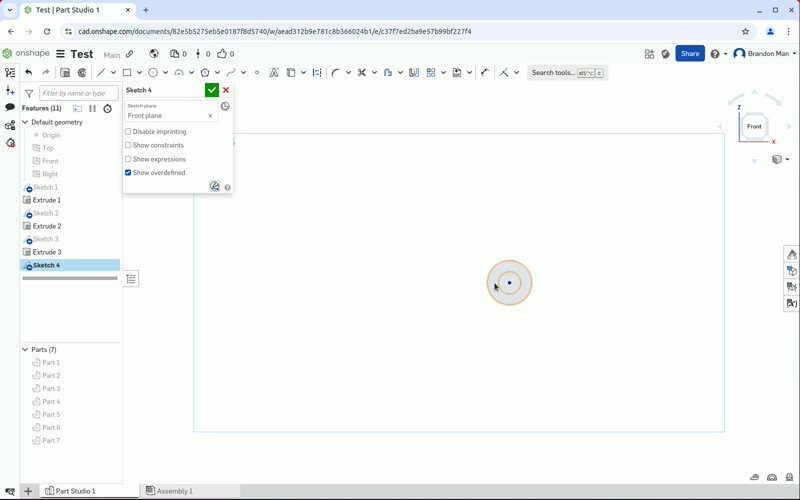
scroll(6)
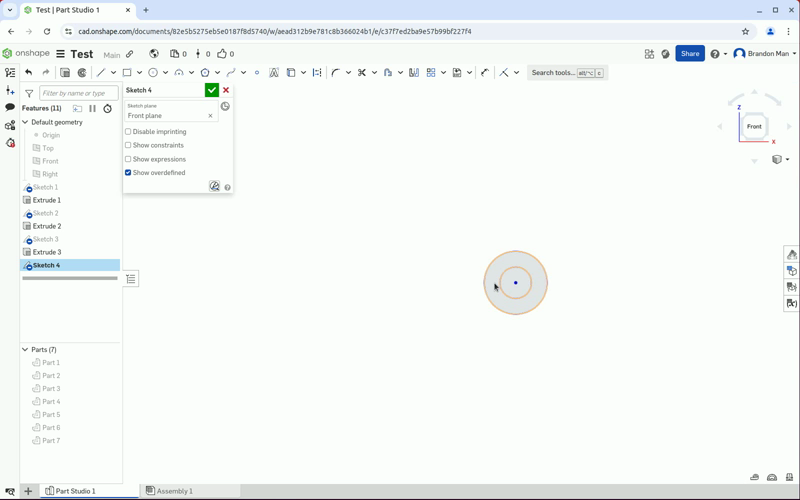
scroll(6)
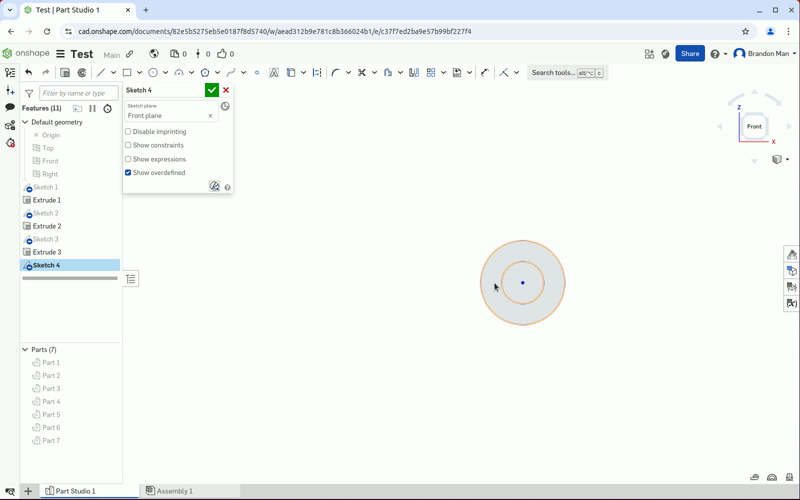
scroll(6)
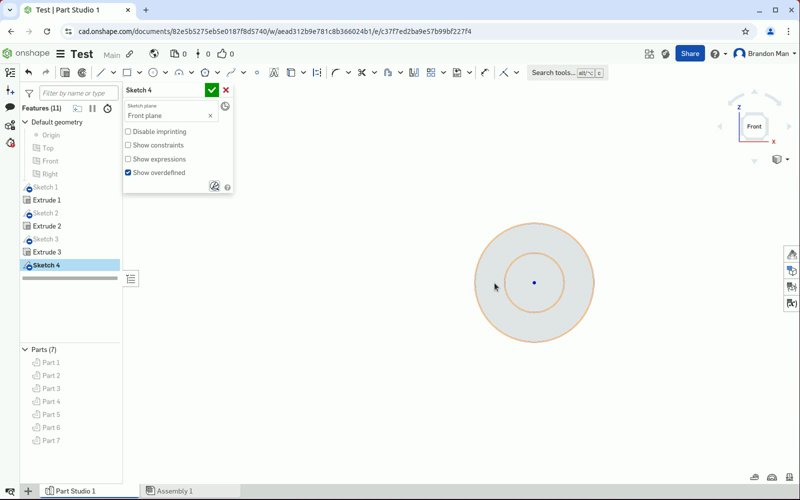
scroll(6)
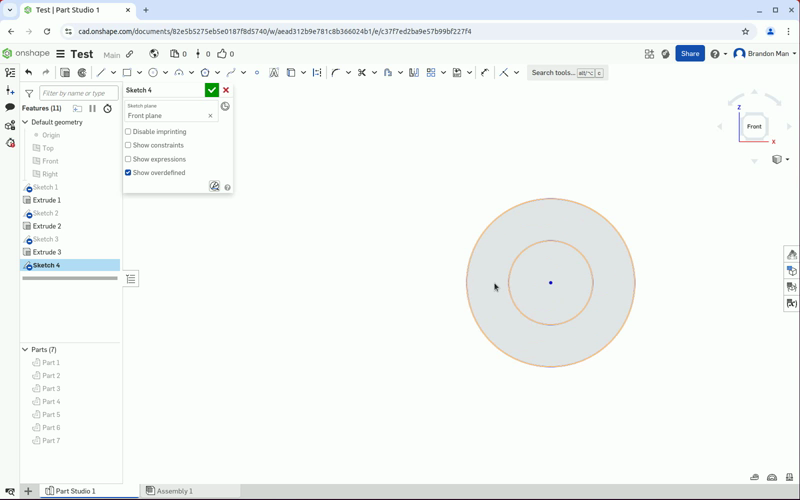
scroll(6)
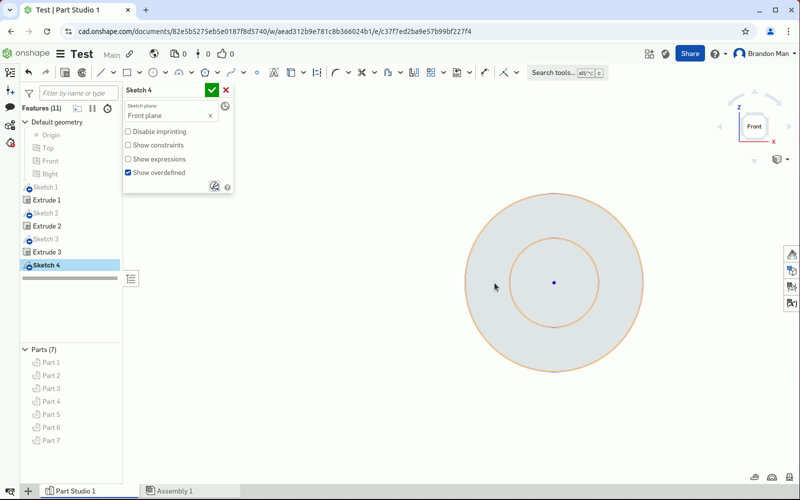
scroll(6)
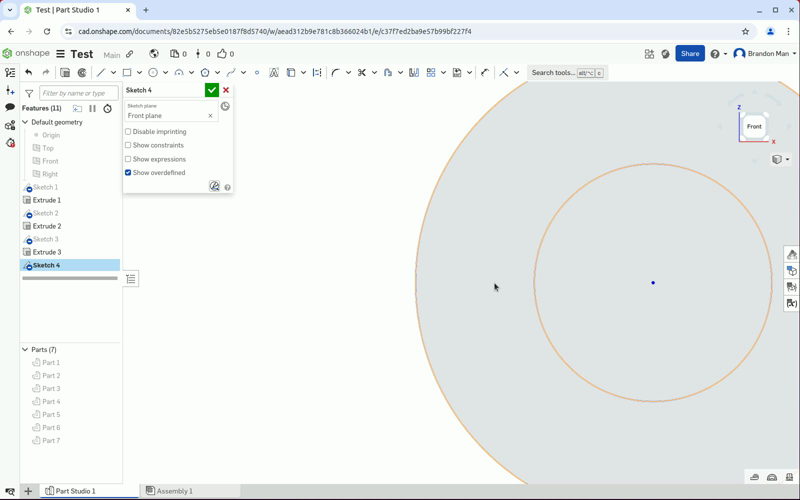
click(494, 282)
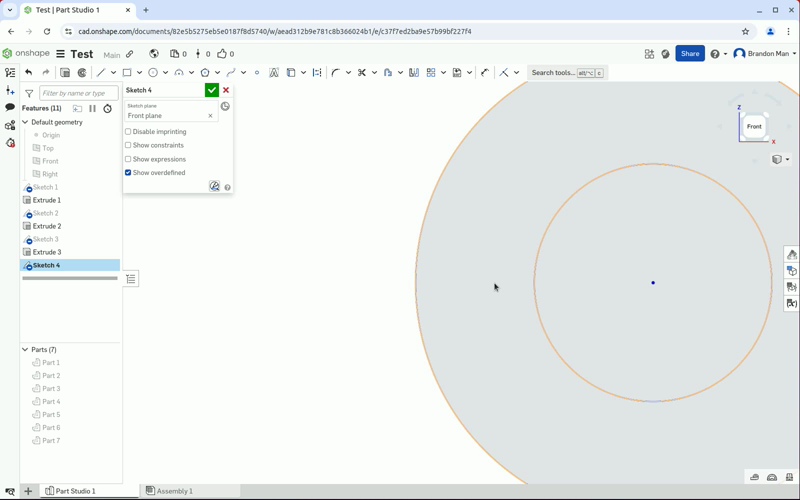
scroll(-6)
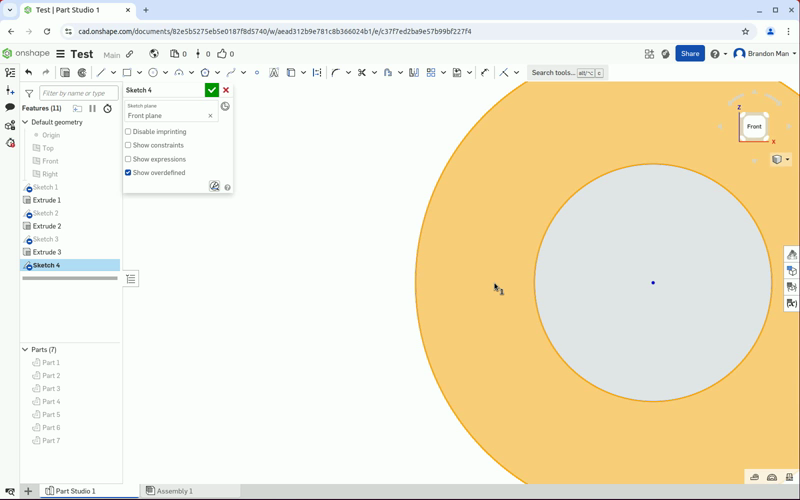
scroll(-6)
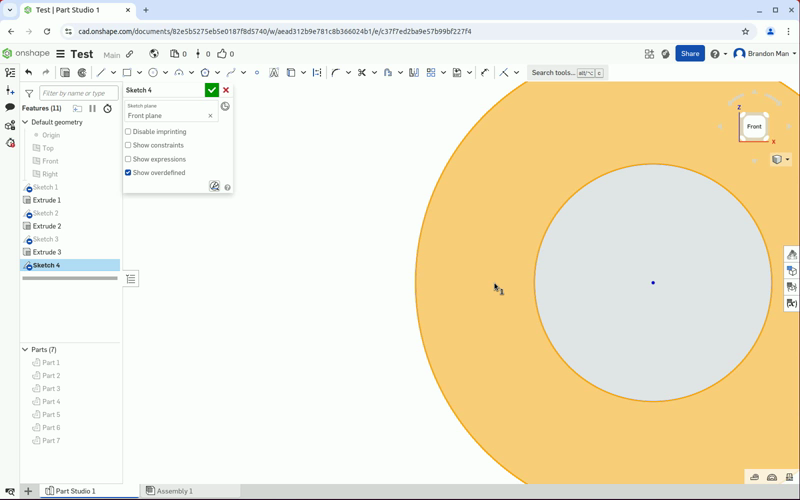
scroll(-6)
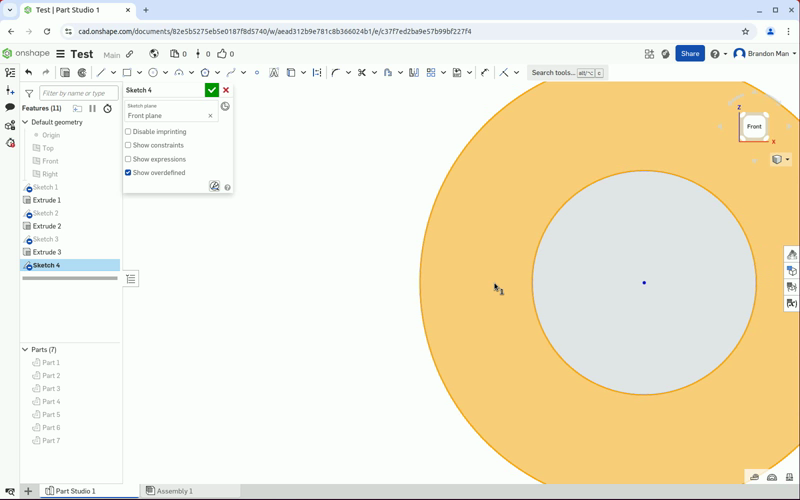
scroll(-6)
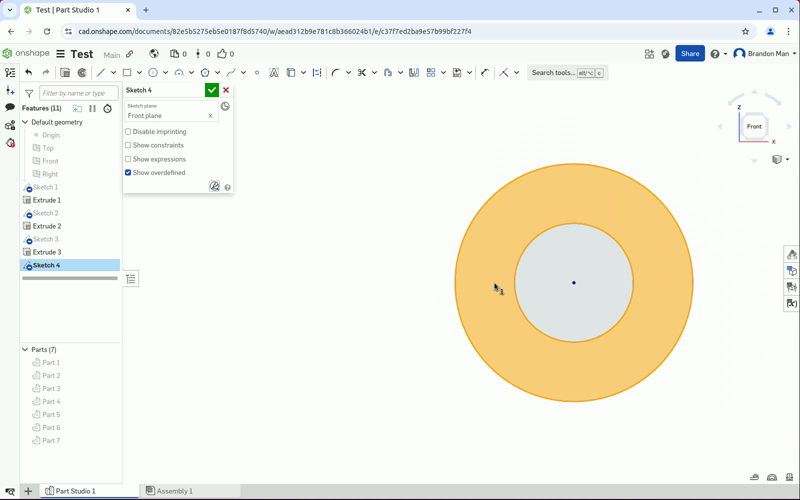
scroll(-6)
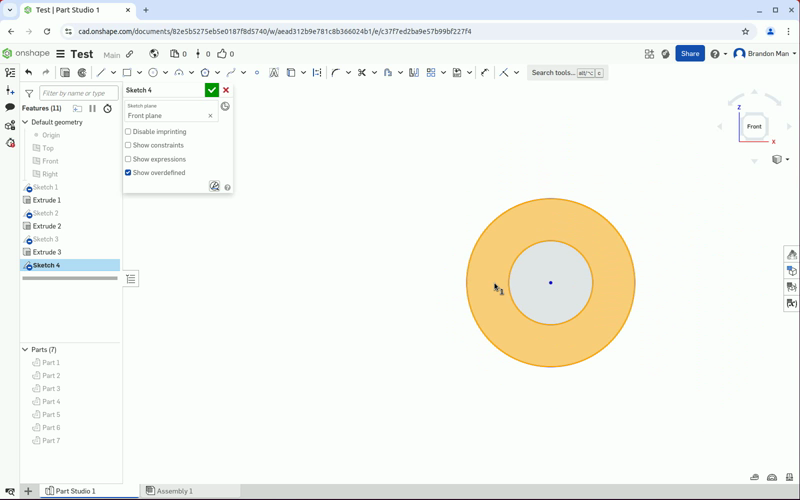
scroll(-6)
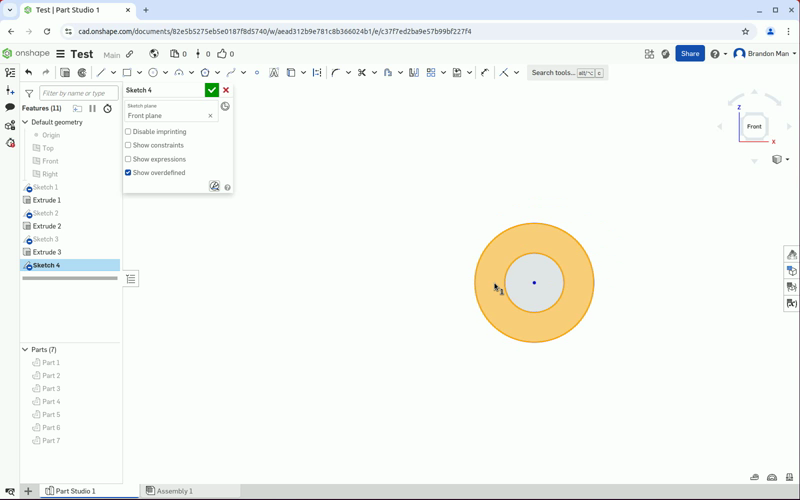
scroll(-6)
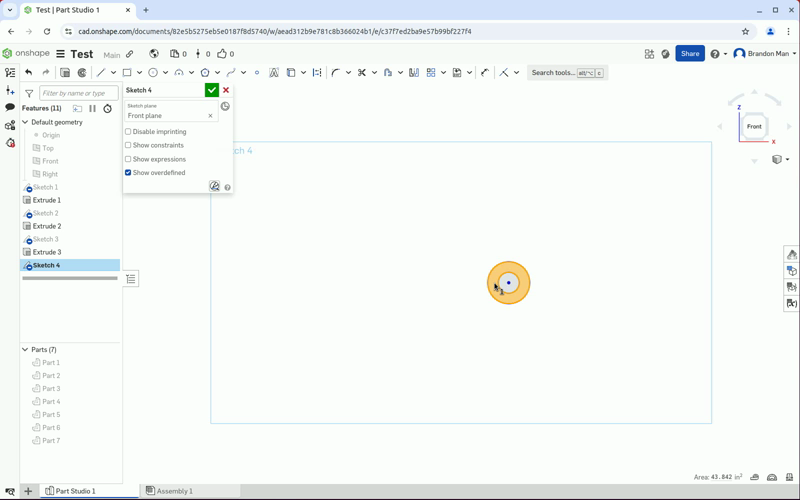
mouse_move(73, 352)
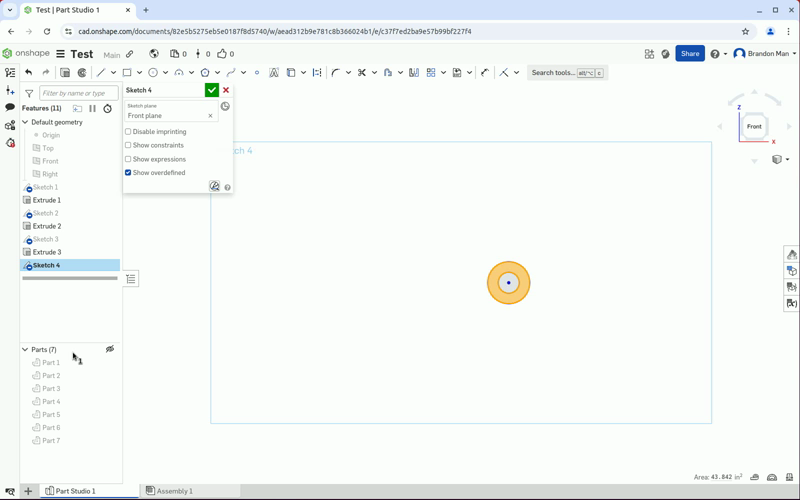
key(shift+y)
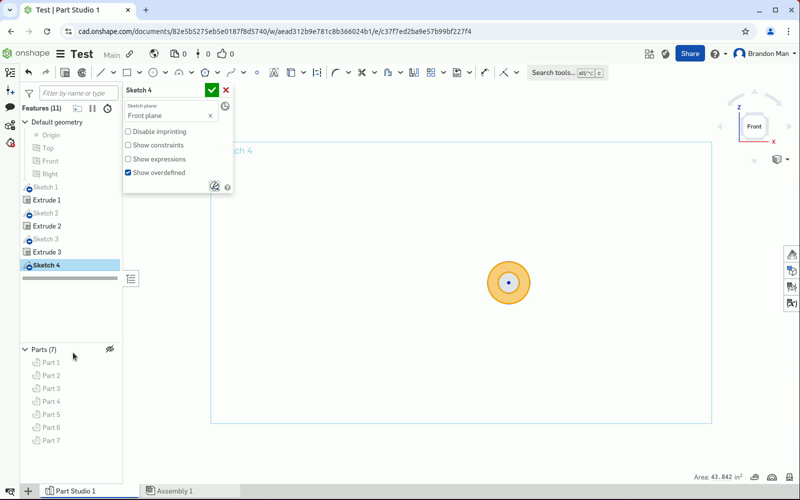
key(shift+e)
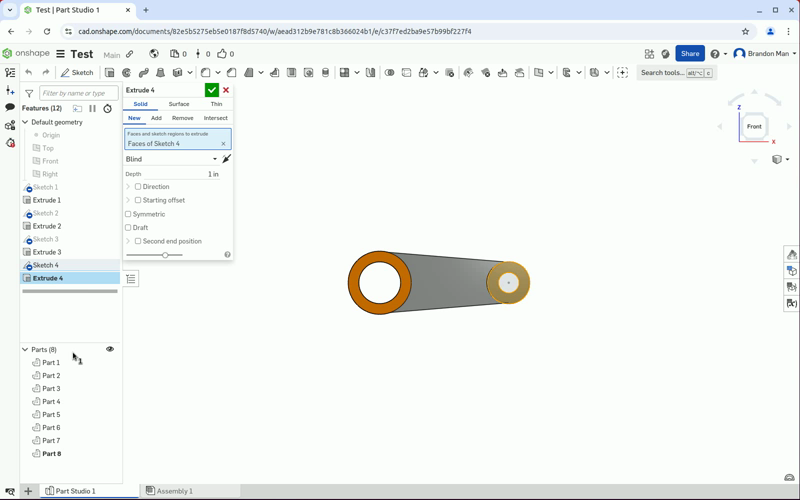
mouse_move(143, 106)
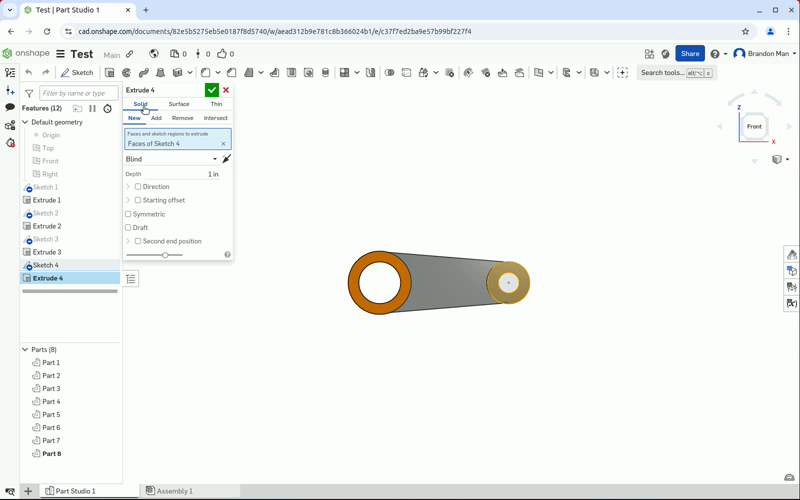
click(143, 106)
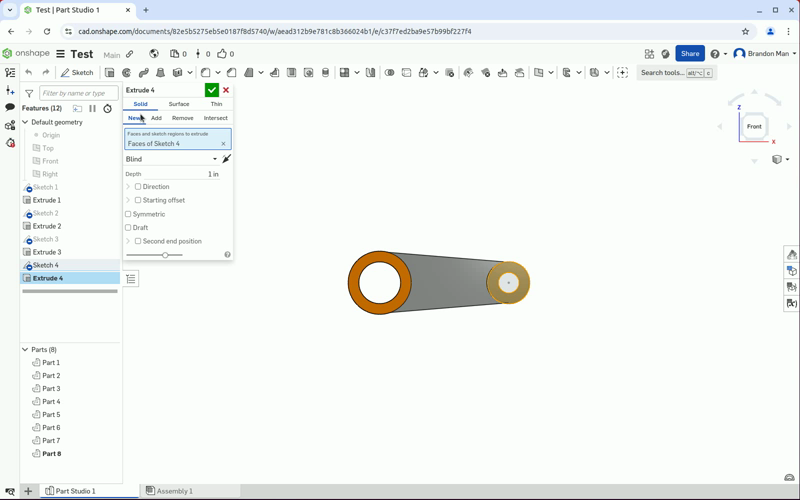
mouse_move(137, 120)
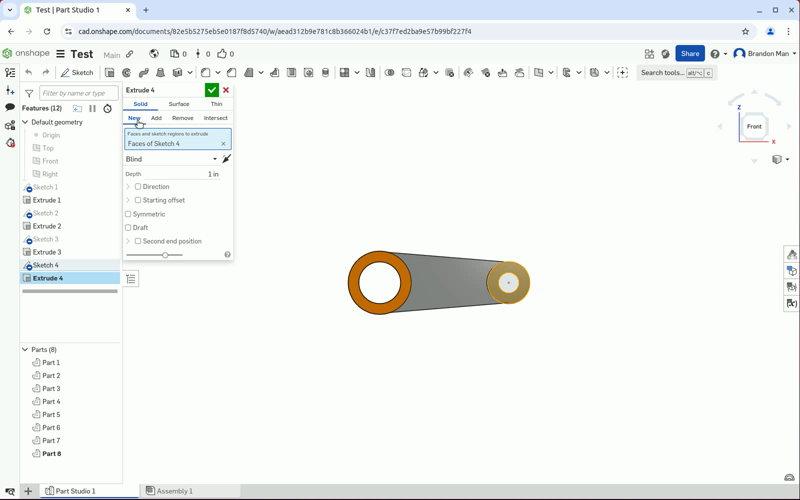
click(137, 120)
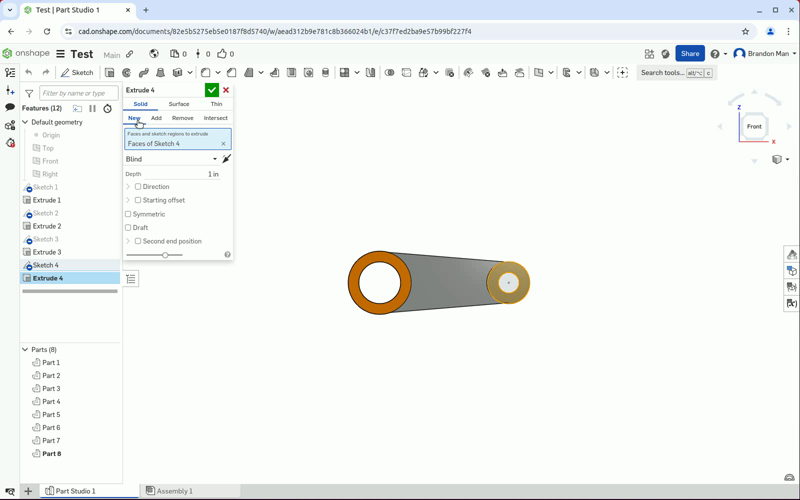
key(tab, 4)
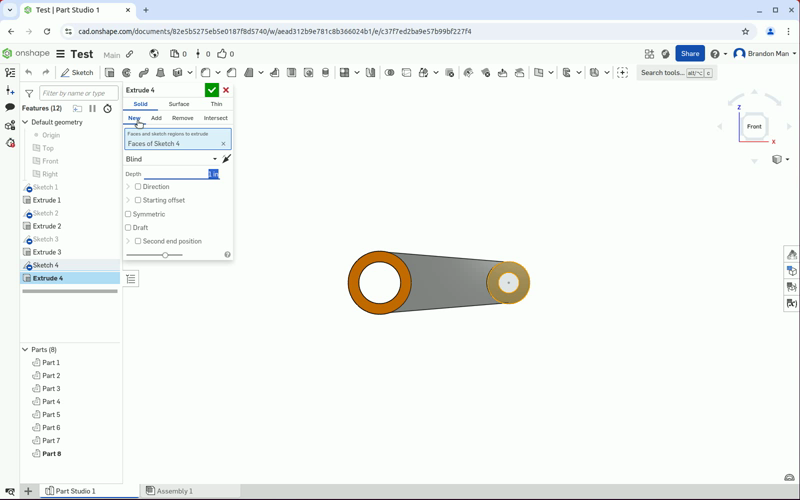
text(3.129)
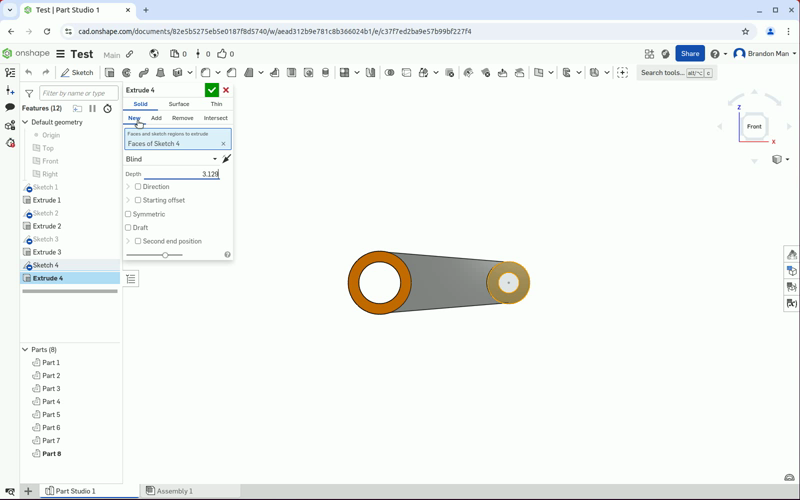
key(enter)
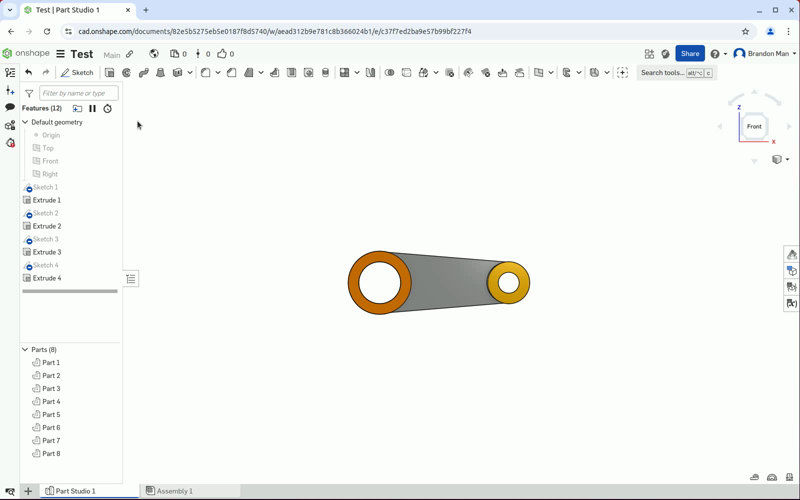
key(shift+h)
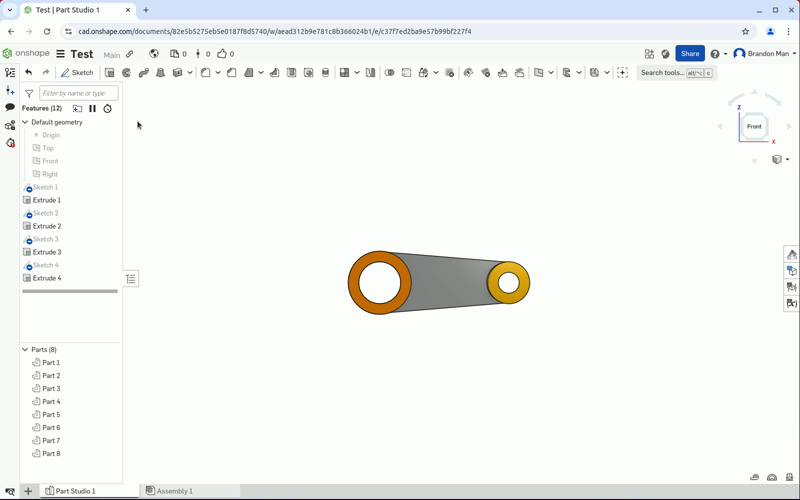
key(shift+h)
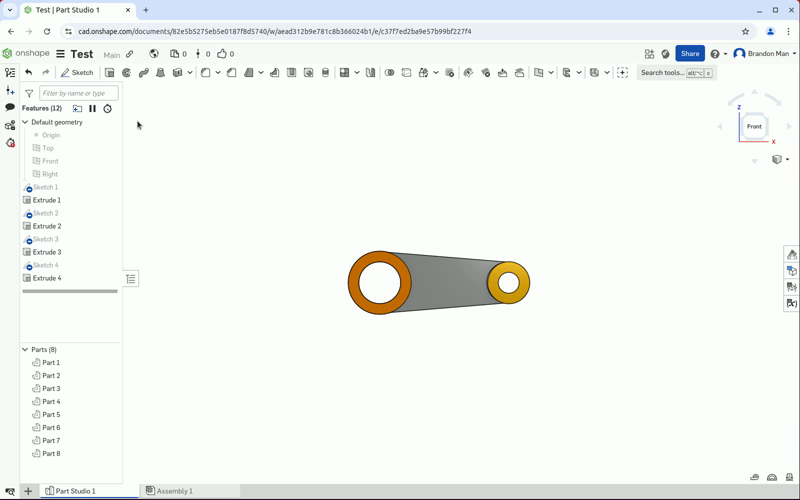
mouse_move(73, 189)
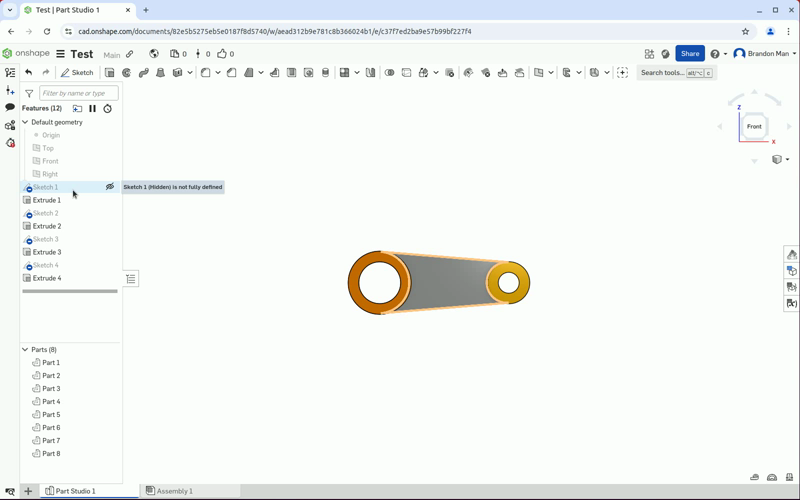
click(73, 189)
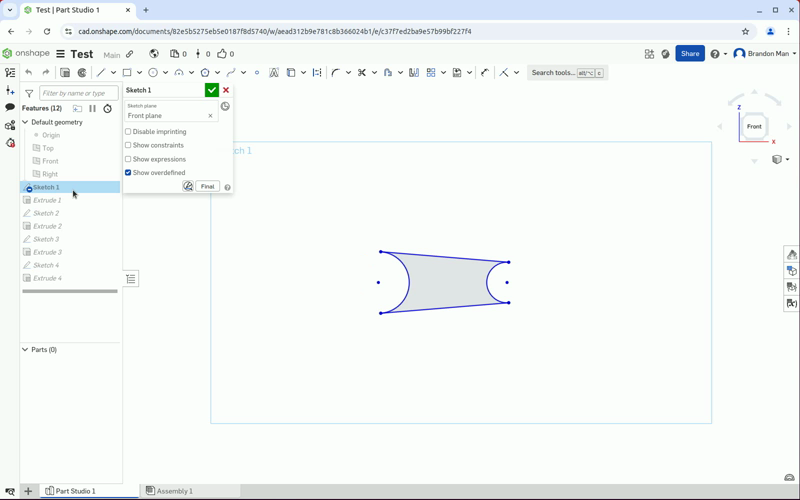
mouse_move(229, 92)
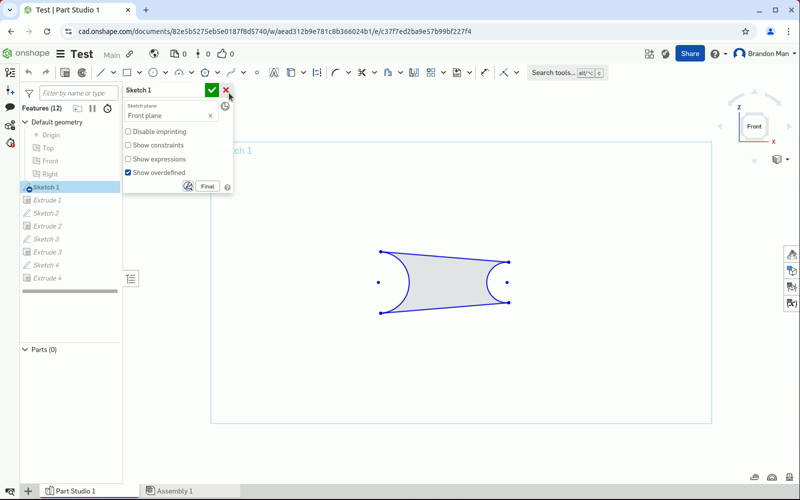
click(229, 92)
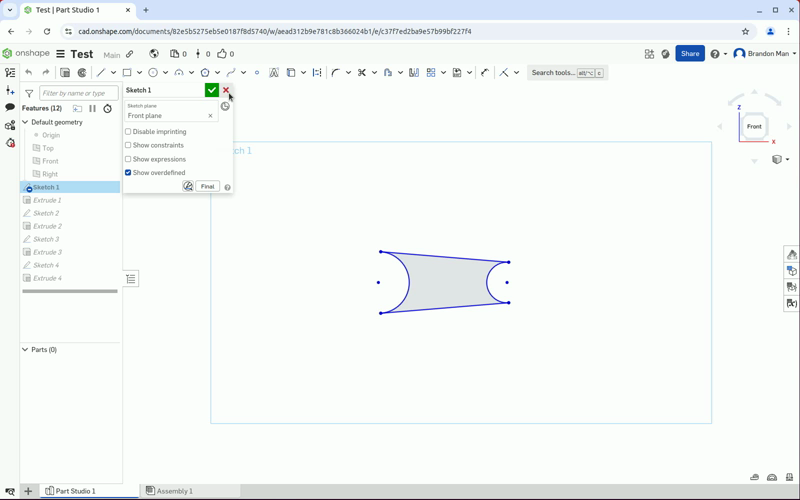
key(shift+s)
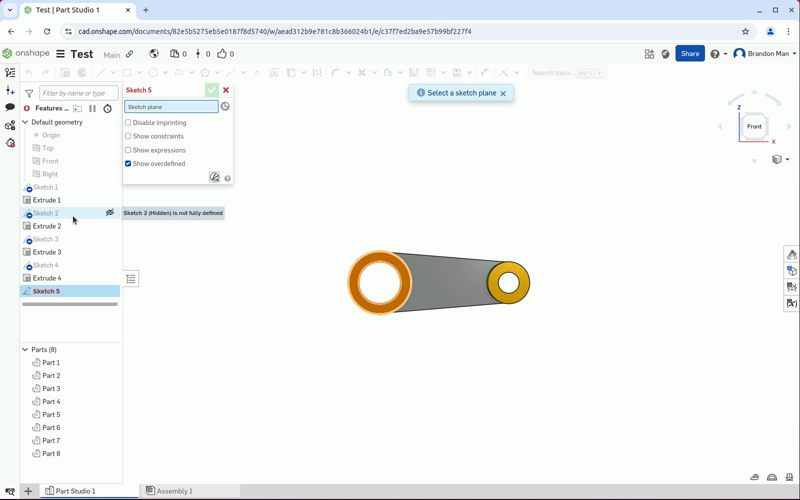
scroll(3)
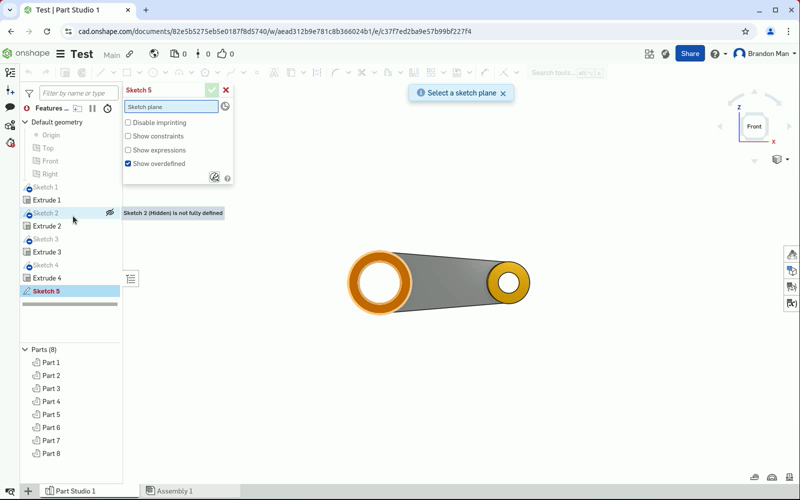
mouse_move(73, 163)
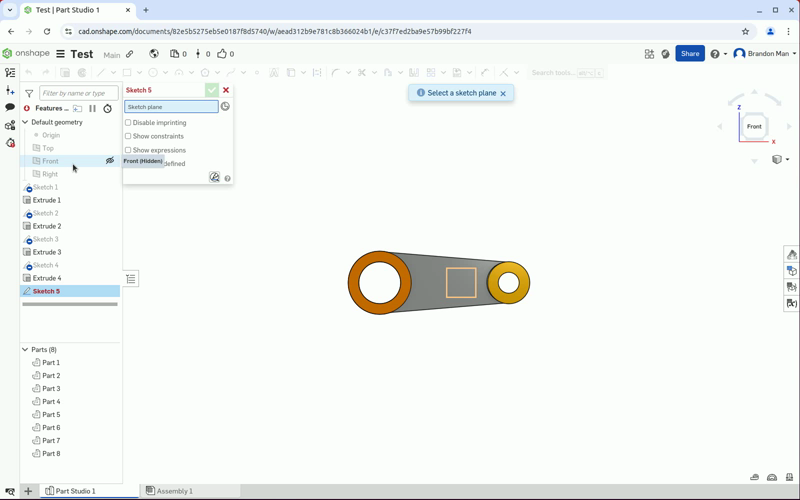
click(73, 163)
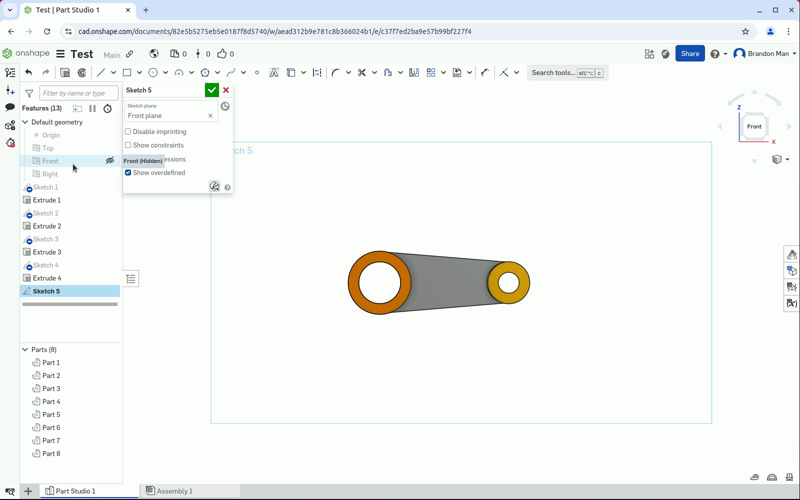
mouse_move(73, 352)
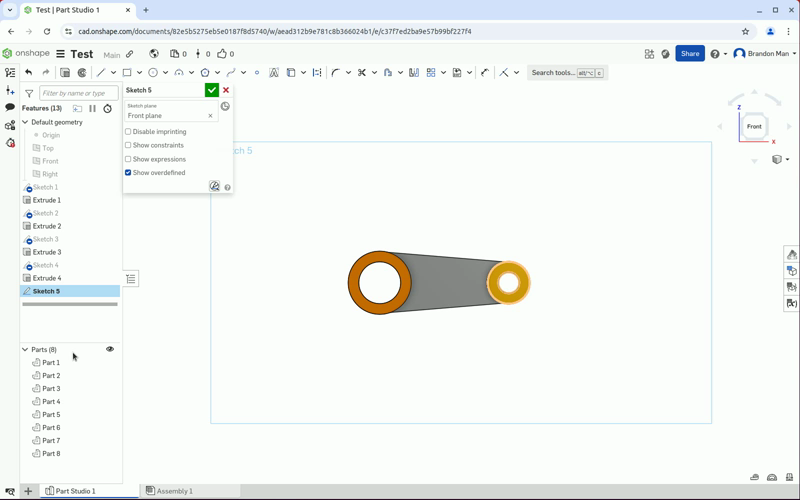
key(y)
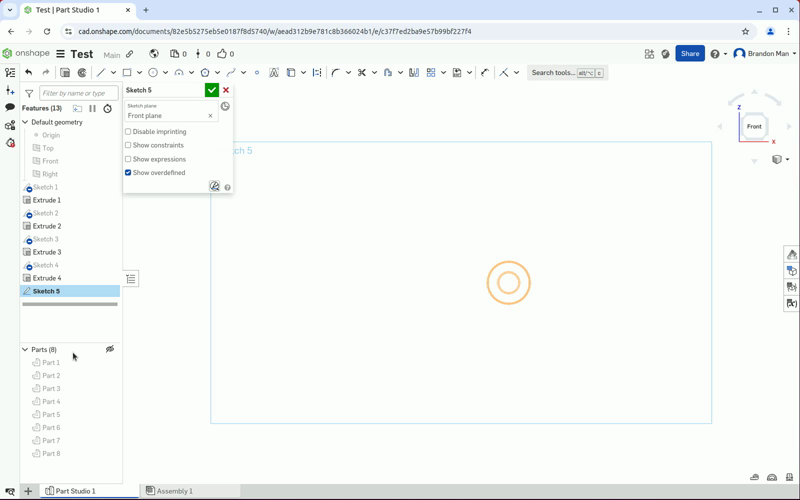
key(c)
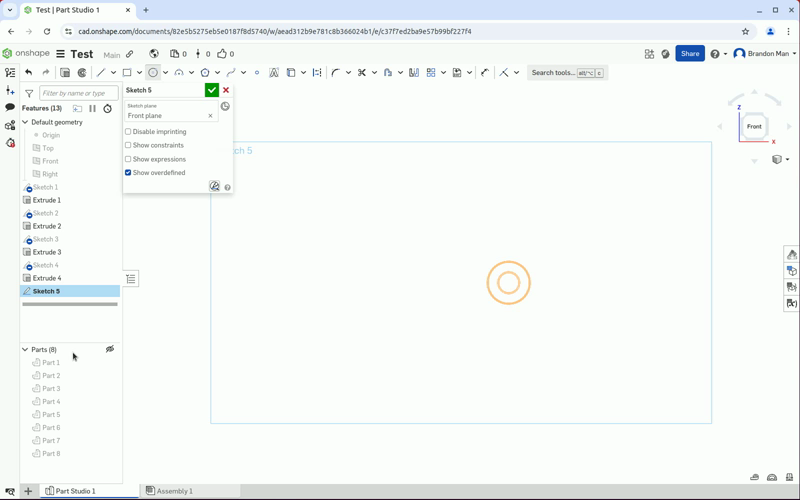
key_down(shift)
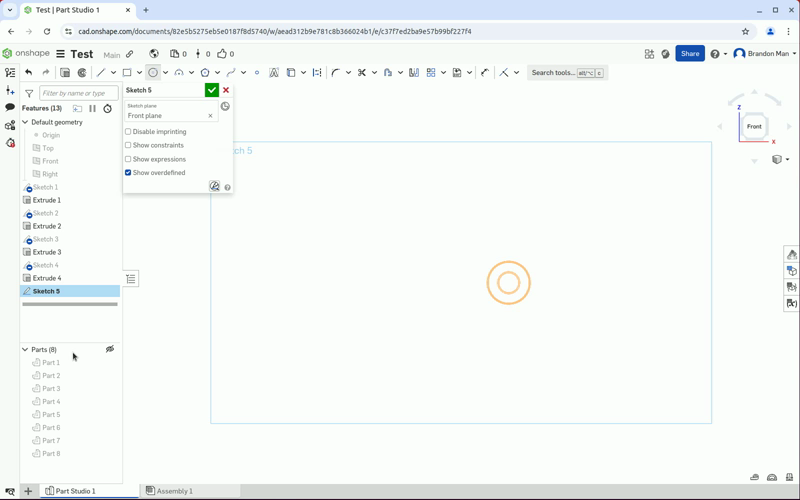
mouse_move(508, 282)
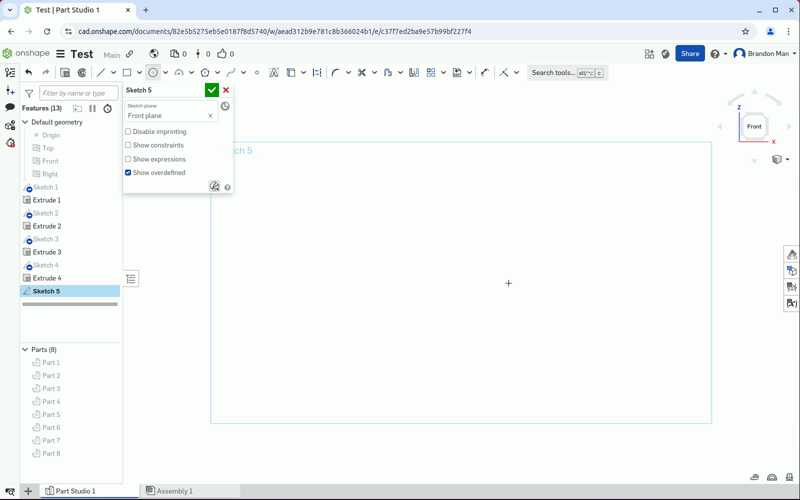
click(508, 282)
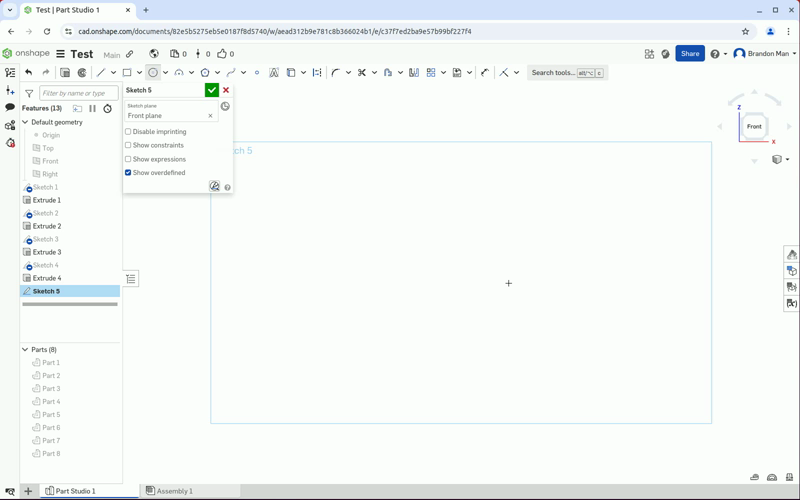
key_up(shift)
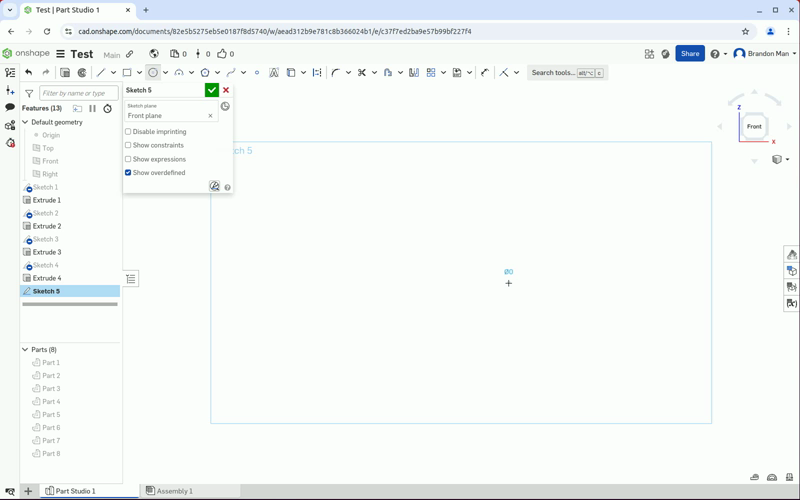
mouse_move(529, 282)
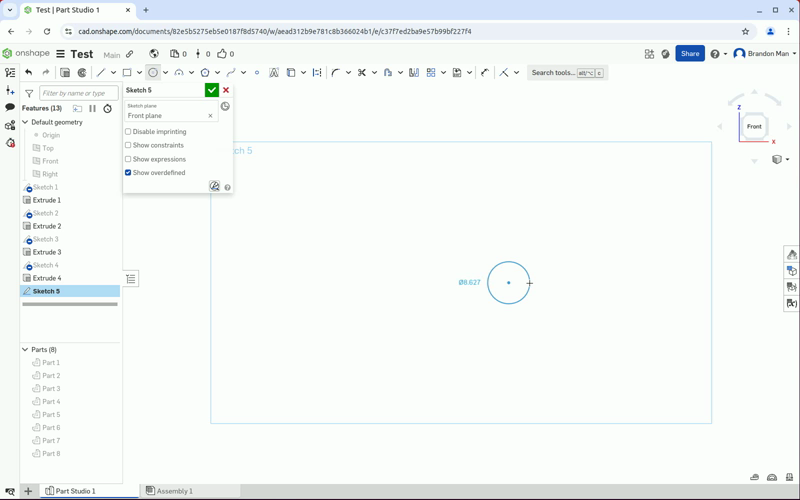
click(529, 282)
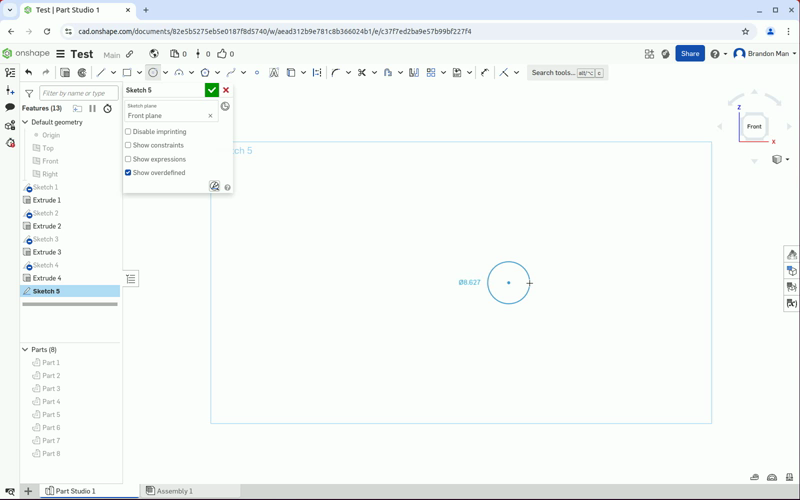
key(esc)
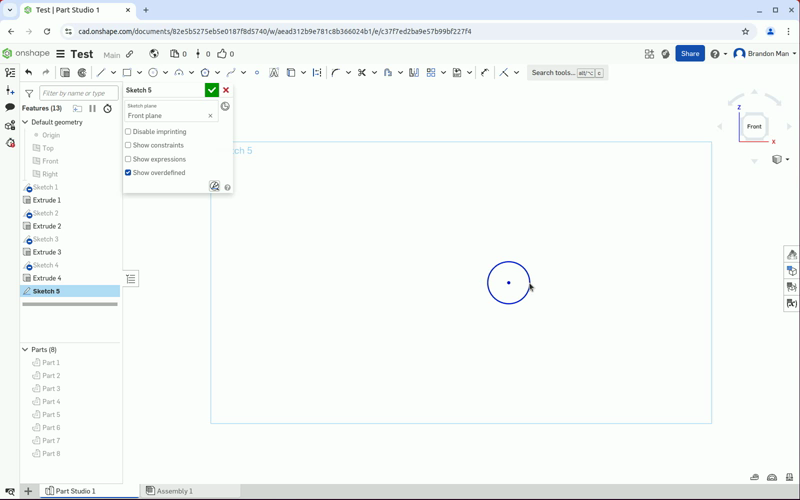
key(c)
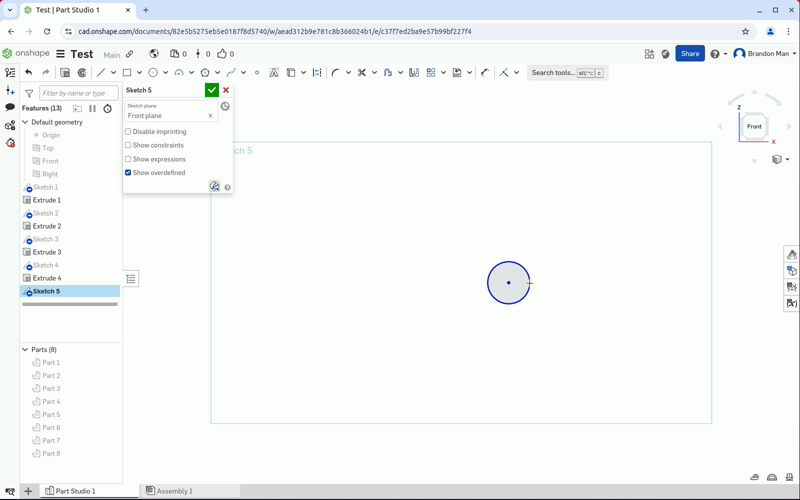
key_down(shift)
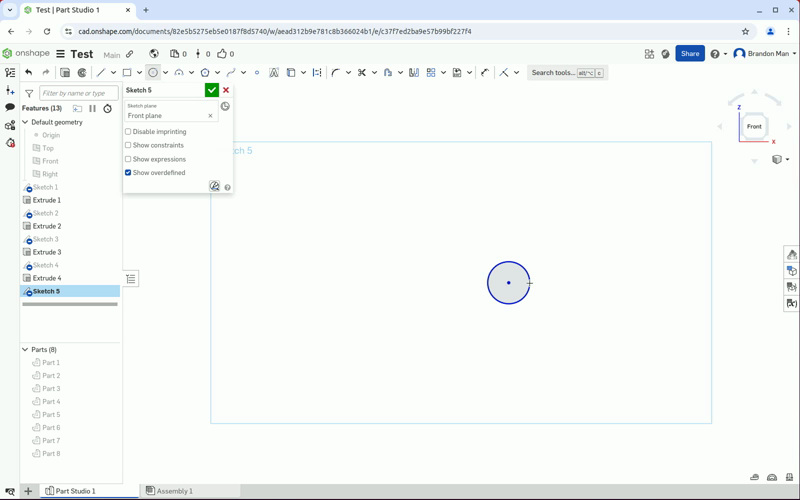
mouse_move(508, 282)
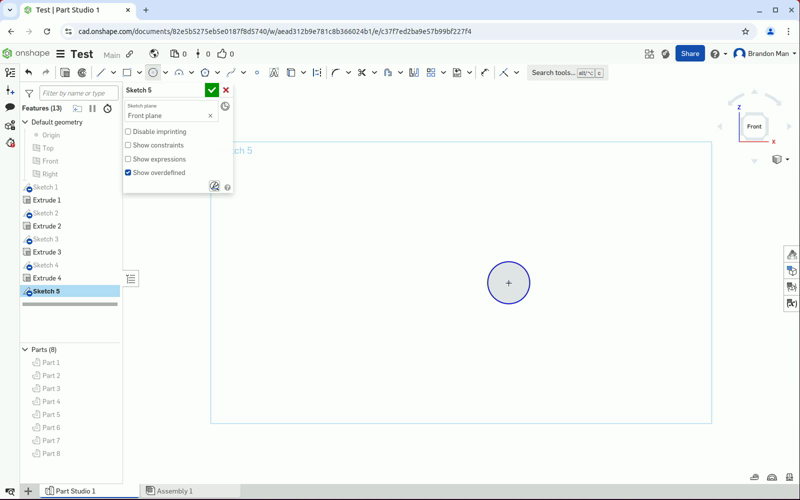
click(508, 282)
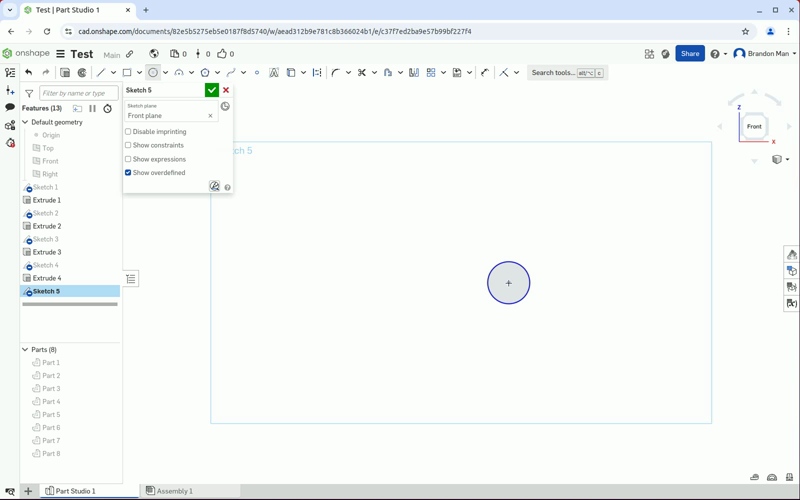
key_up(shift)
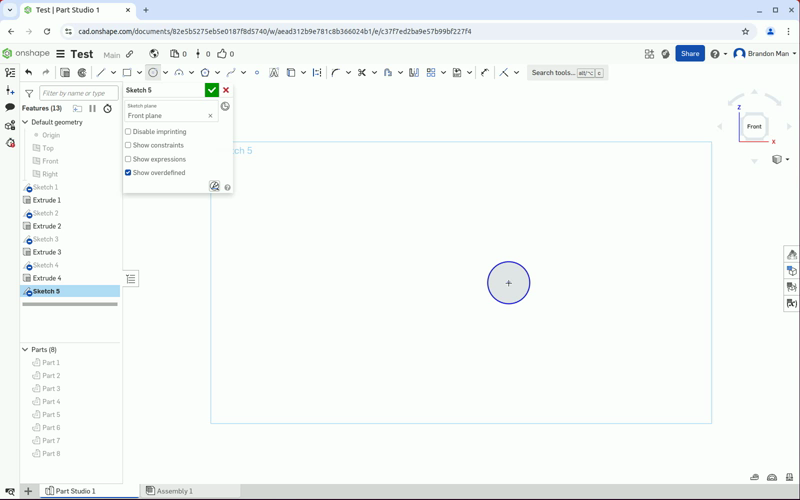
mouse_move(519, 282)
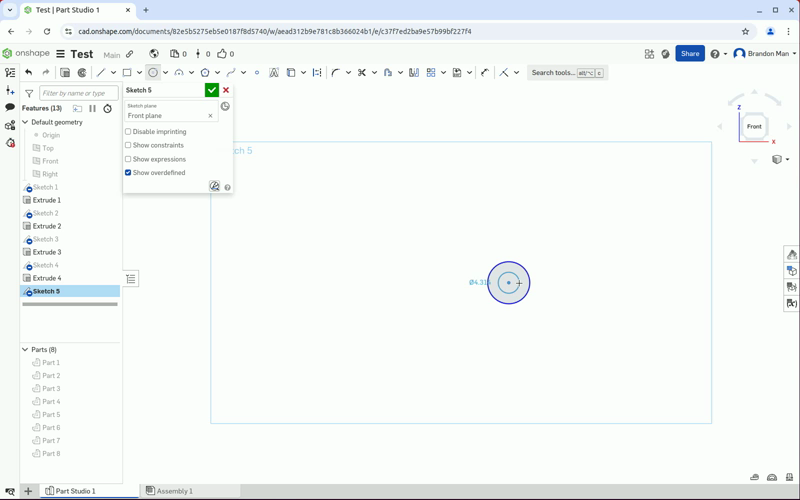
click(519, 282)
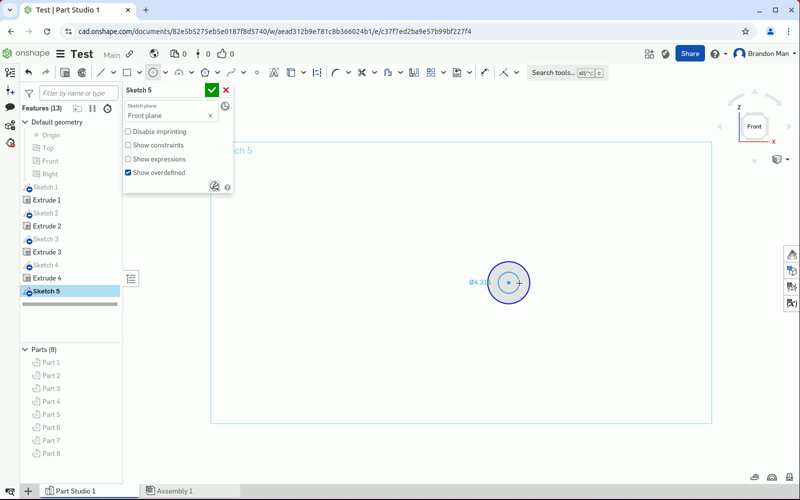
key(esc)
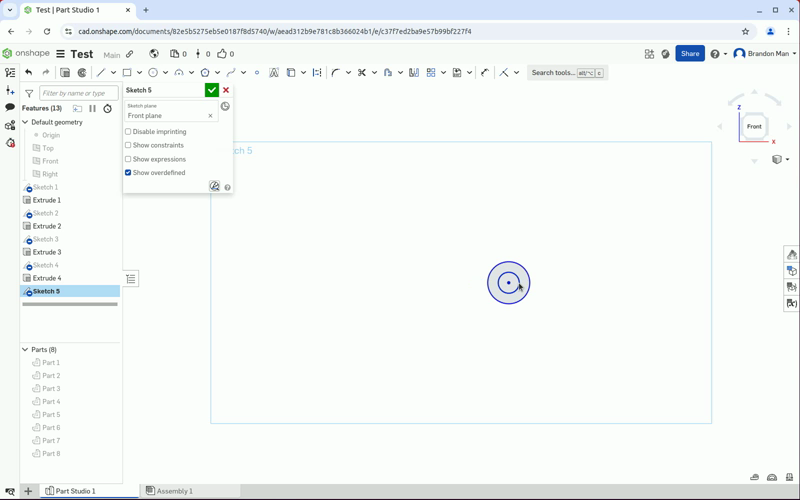
mouse_move(491, 288)
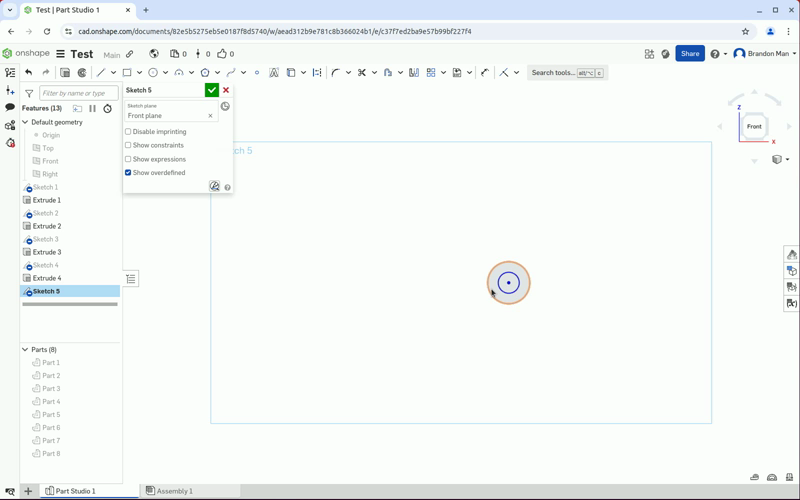
scroll(6)
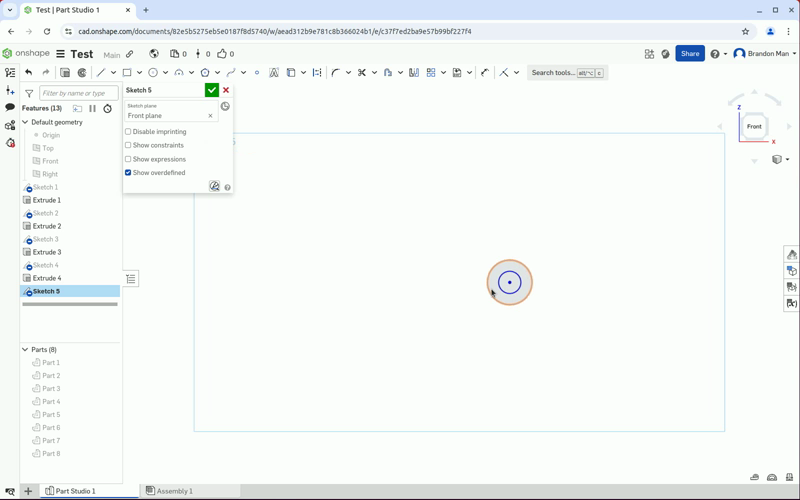
scroll(6)
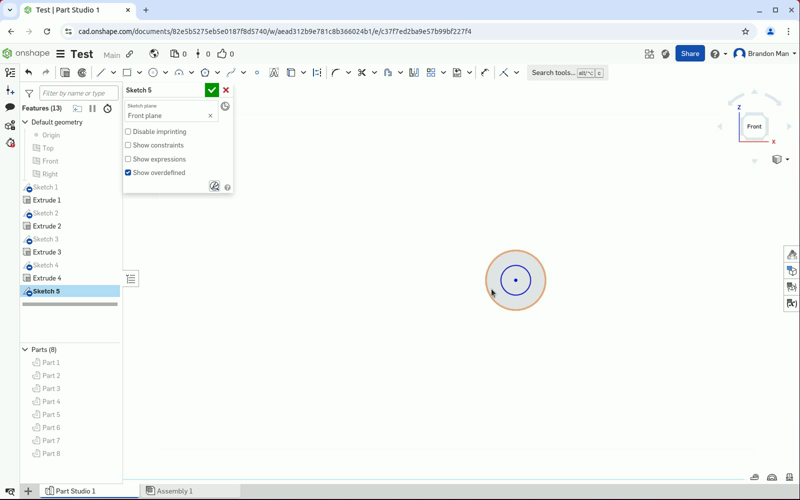
scroll(6)
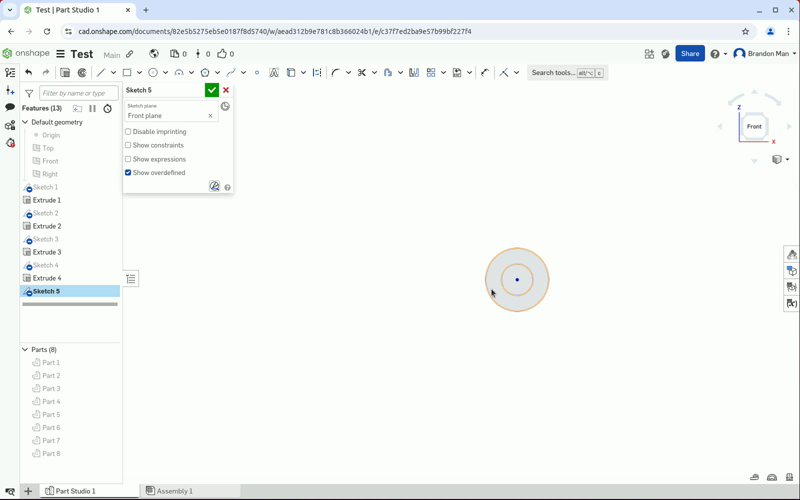
scroll(6)
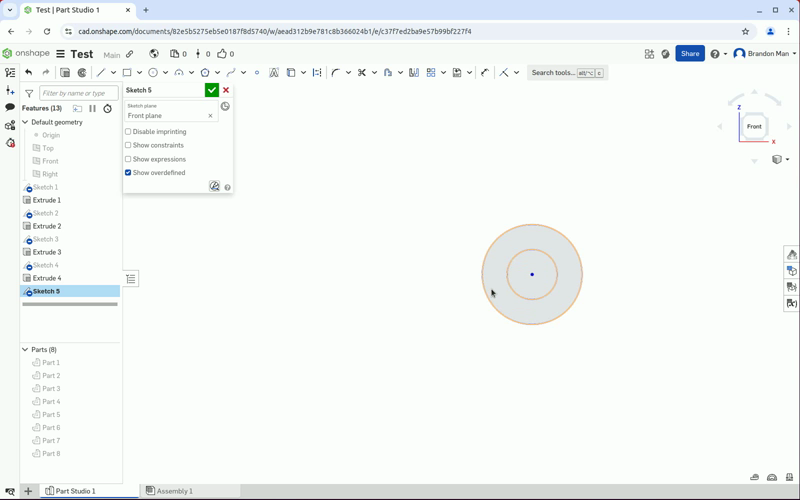
scroll(6)
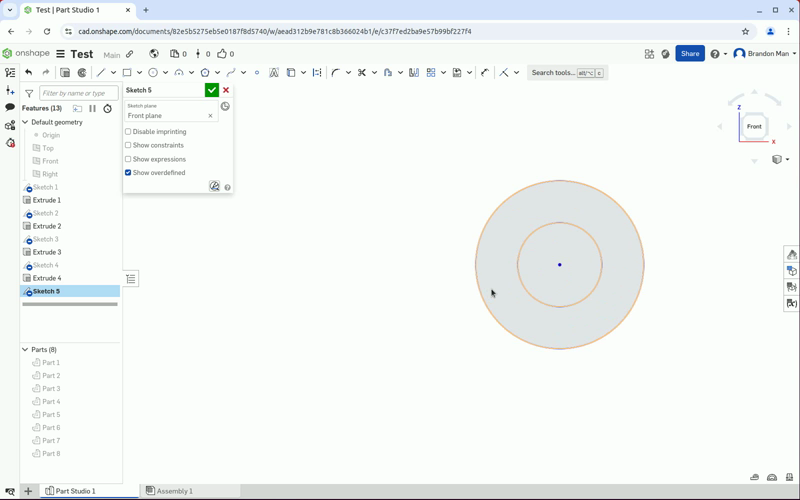
scroll(6)
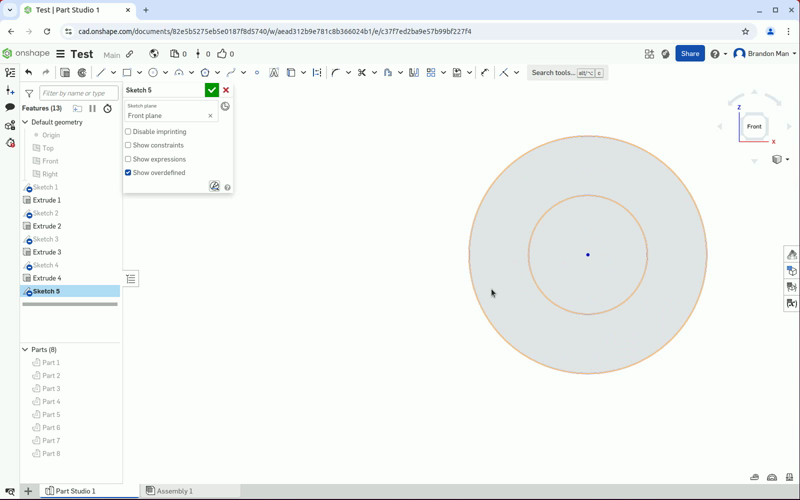
scroll(6)
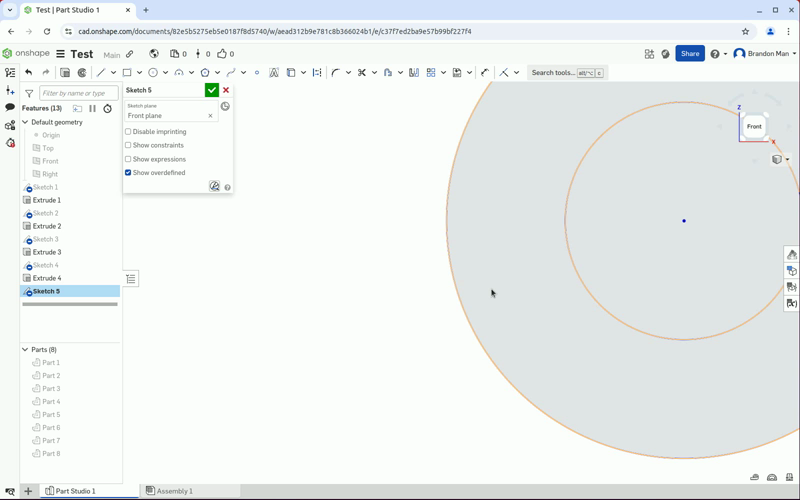
click(491, 288)
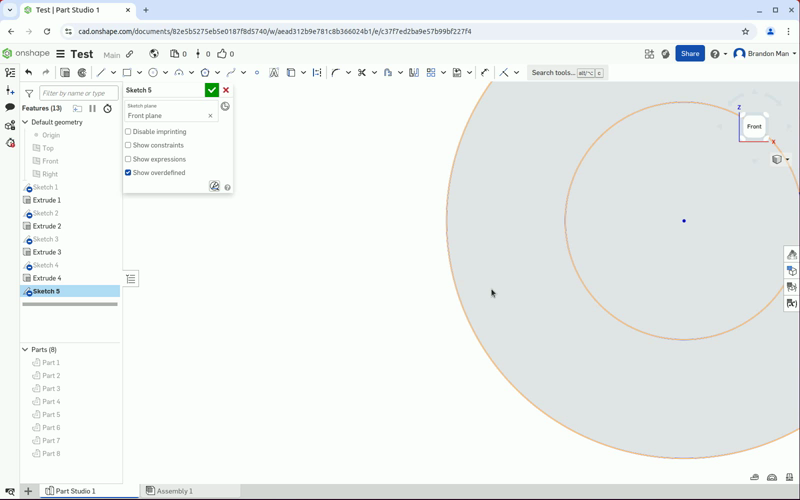
scroll(-6)
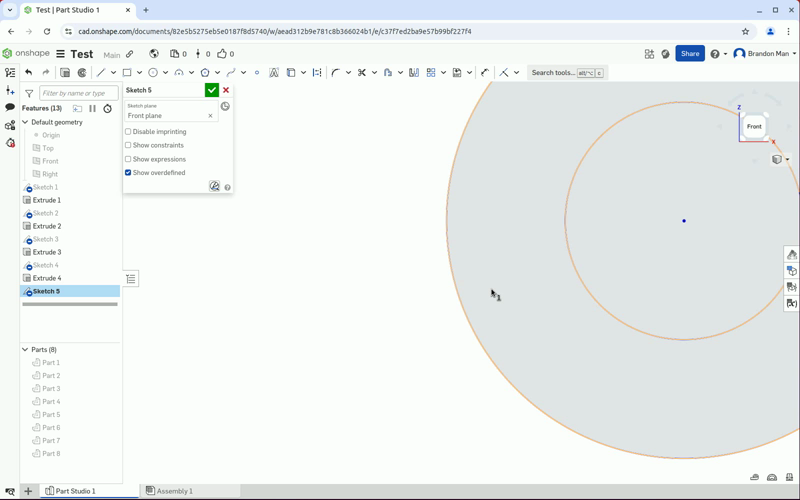
scroll(-6)
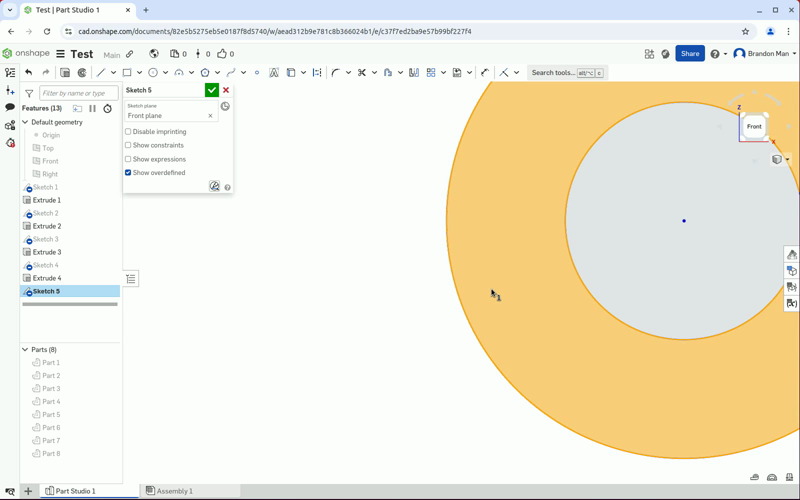
scroll(-6)
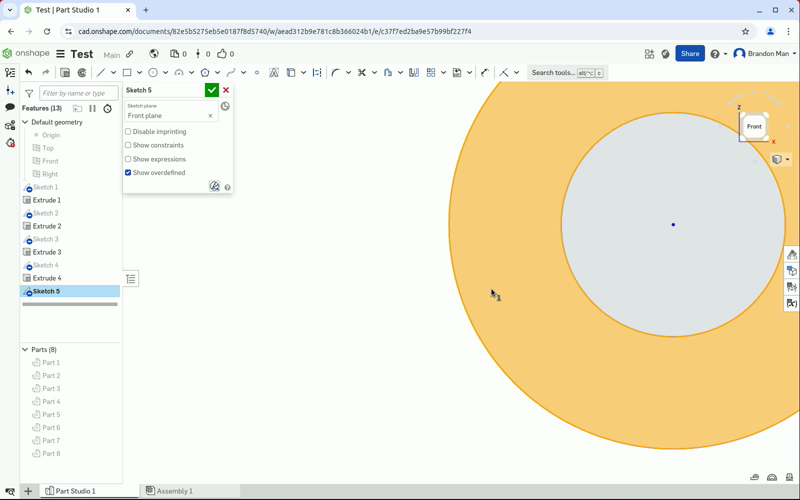
scroll(-6)
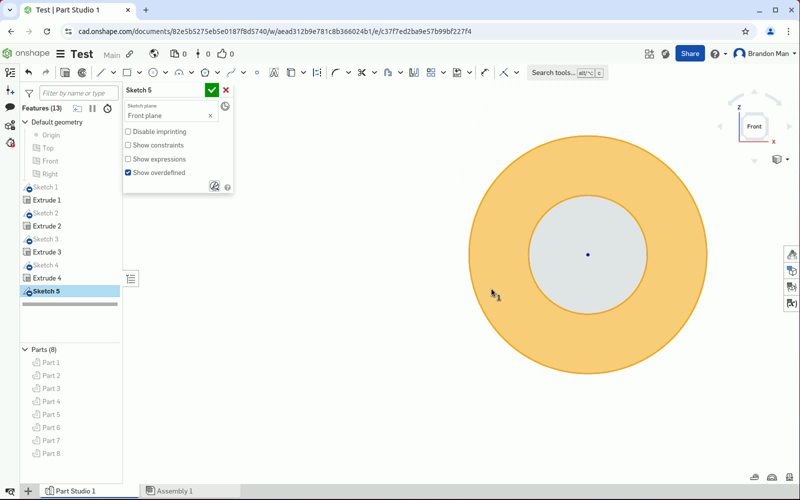
scroll(-6)
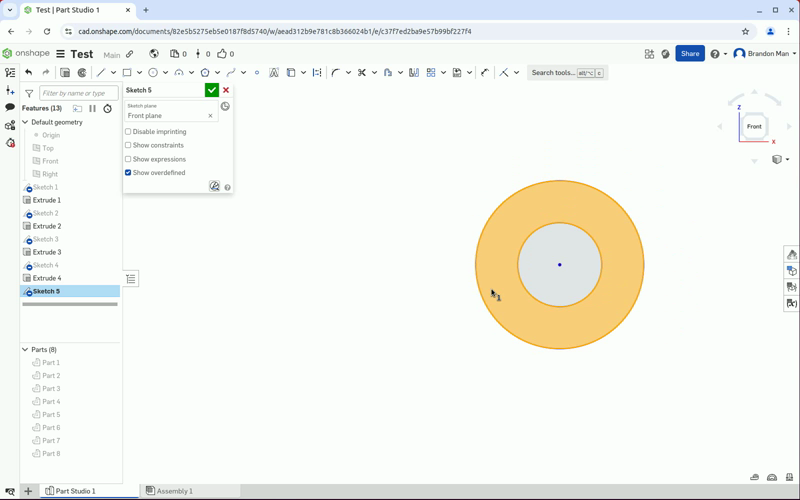
scroll(-6)
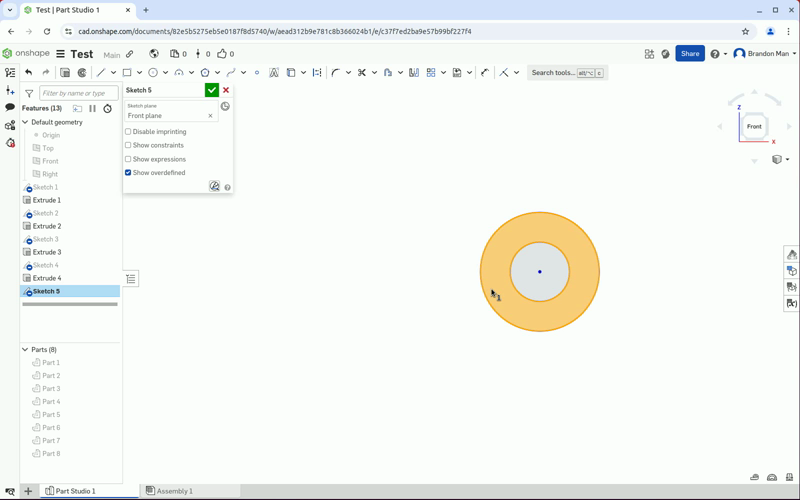
scroll(-6)
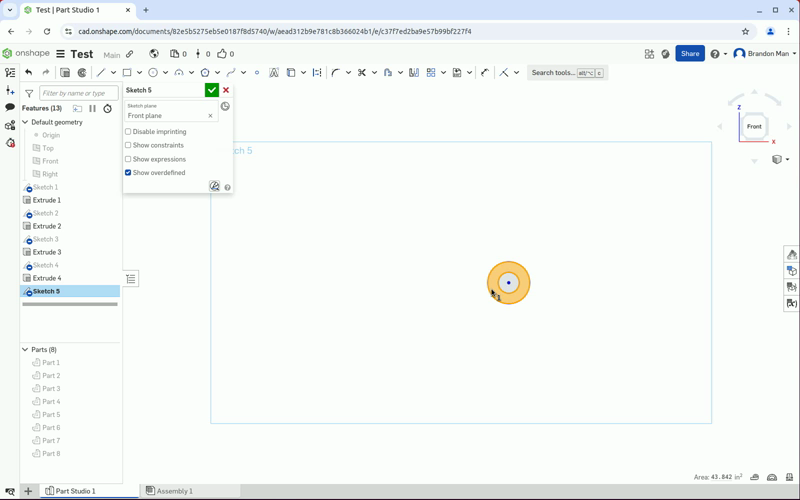
mouse_move(73, 352)
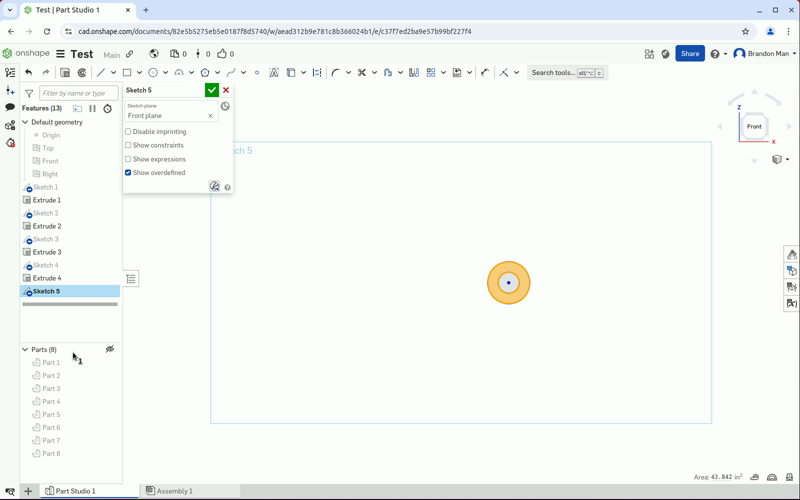
key(shift+y)
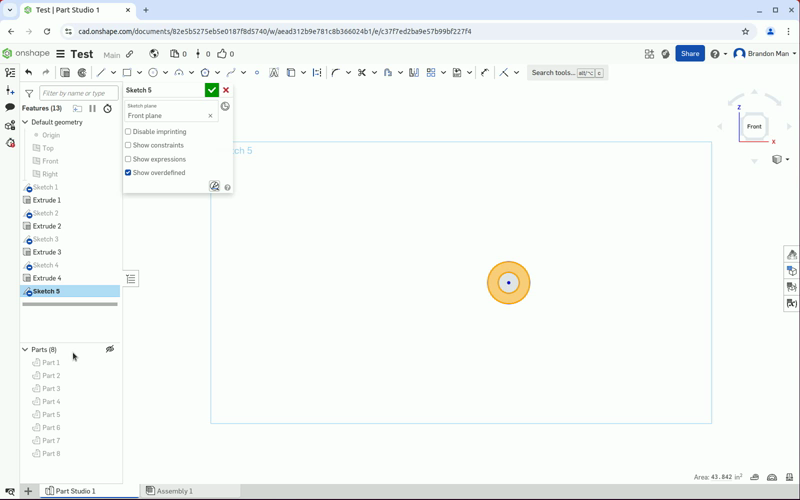
key(shift+e)
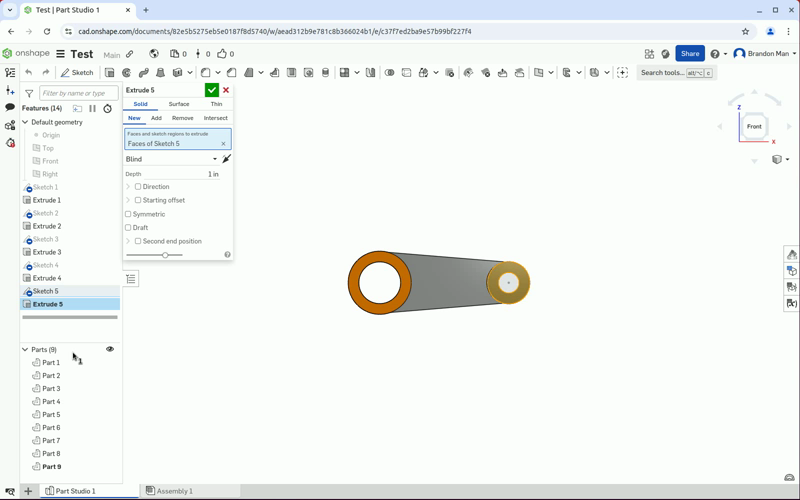
mouse_move(143, 106)
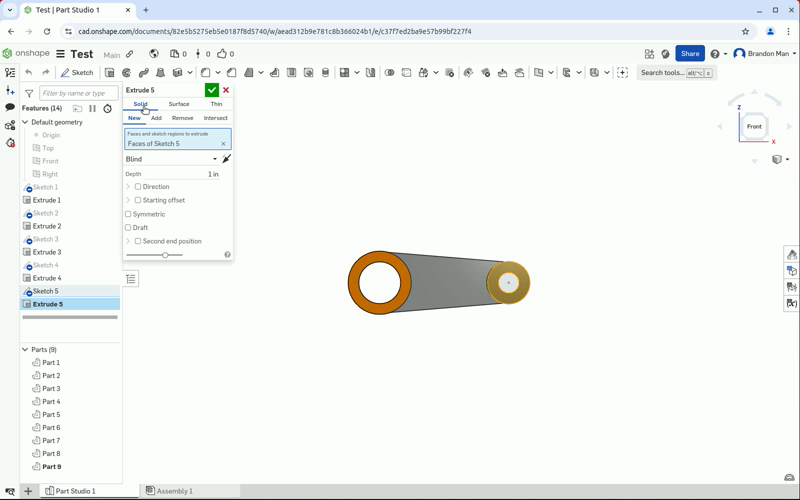
click(143, 106)
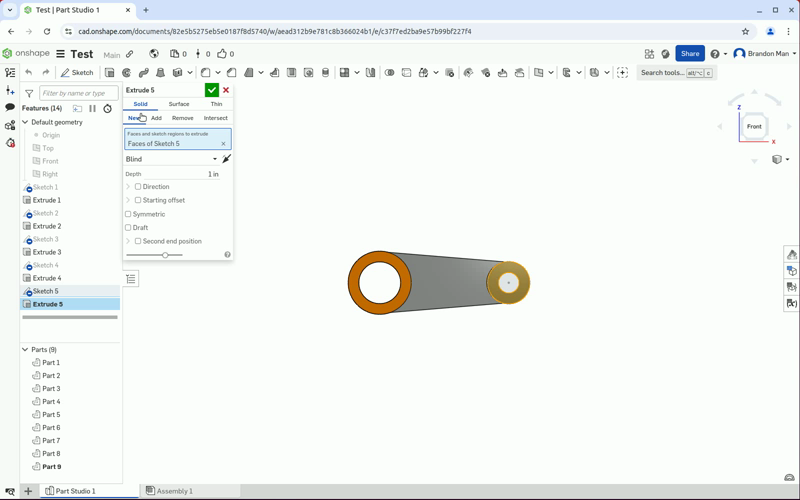
mouse_move(137, 120)
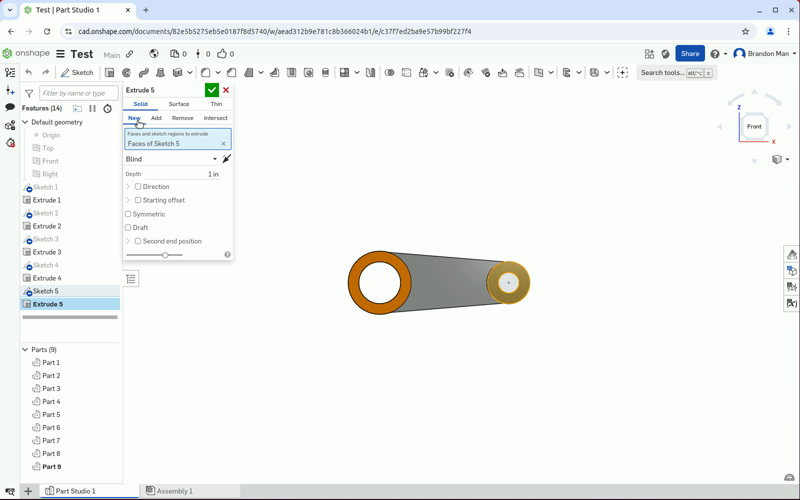
click(137, 120)
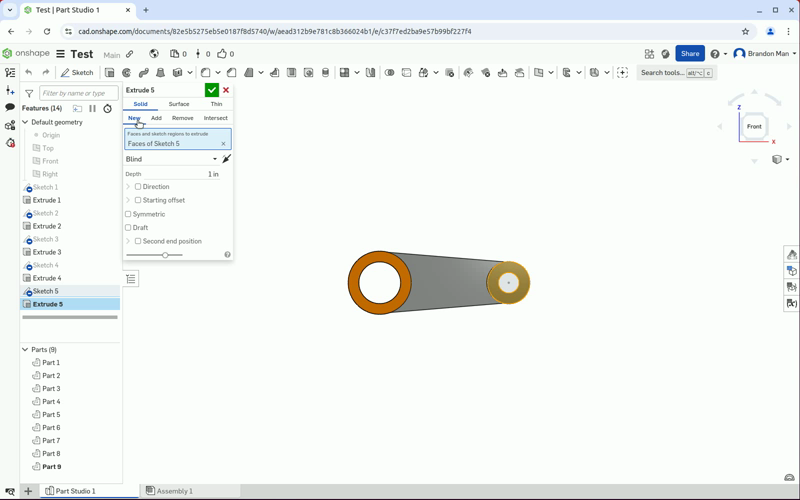
key(tab, 4)
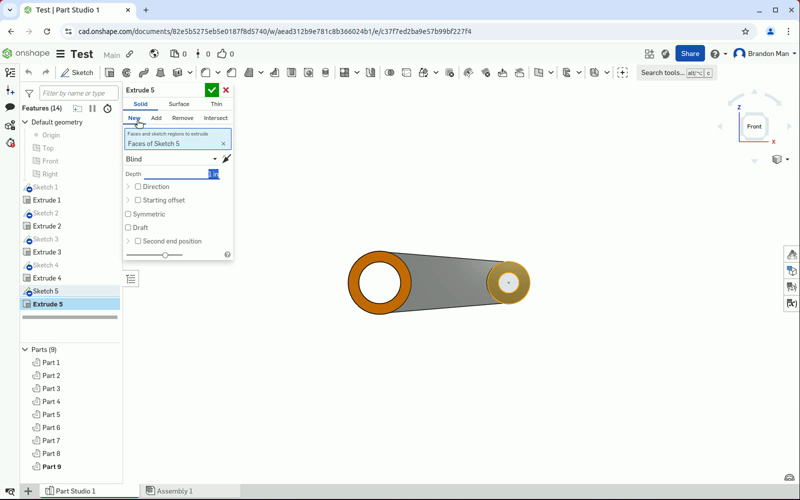
text(-0.963)
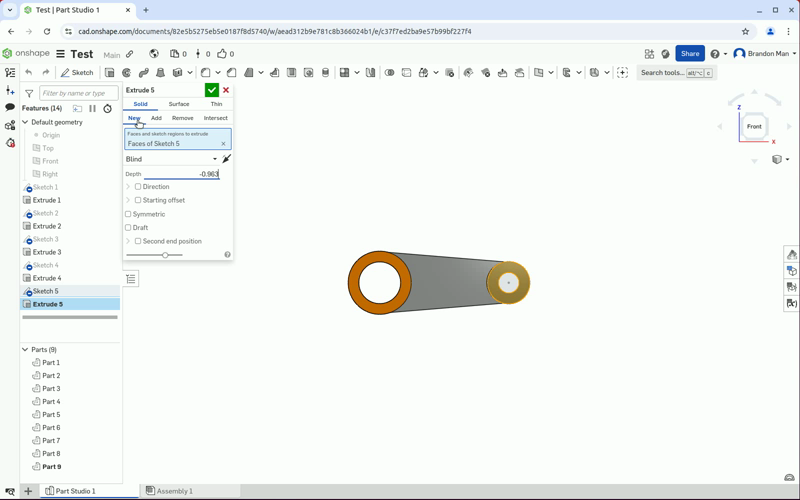
key(enter)
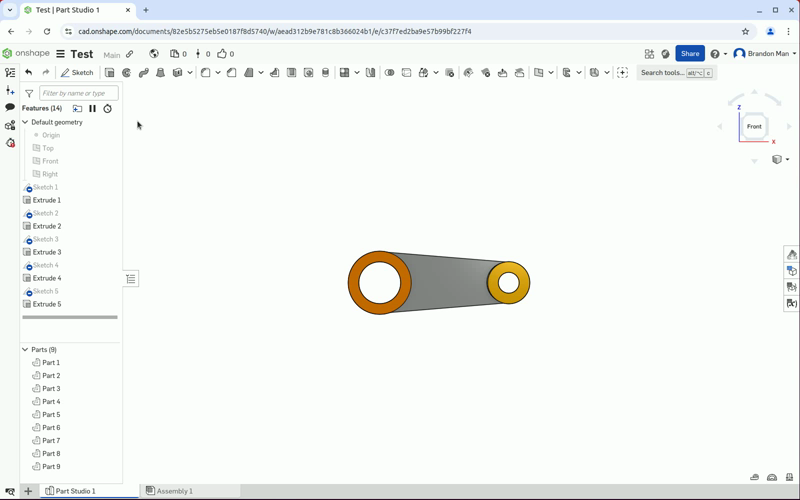
key(shift+h)
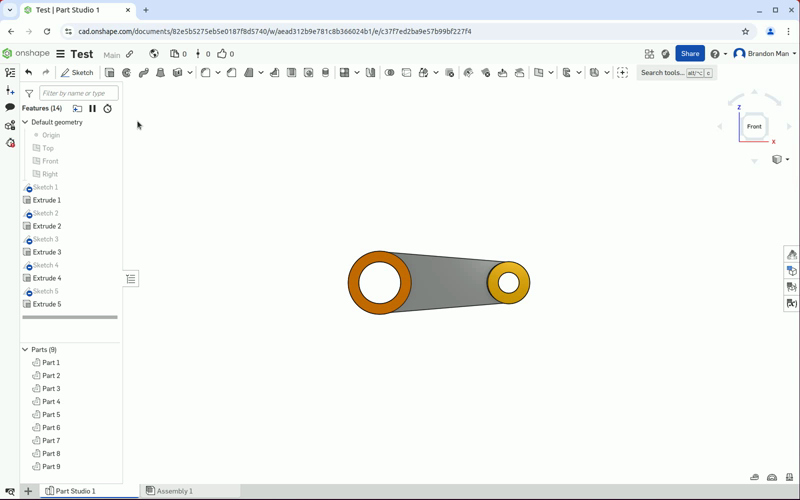
key(shift+h)
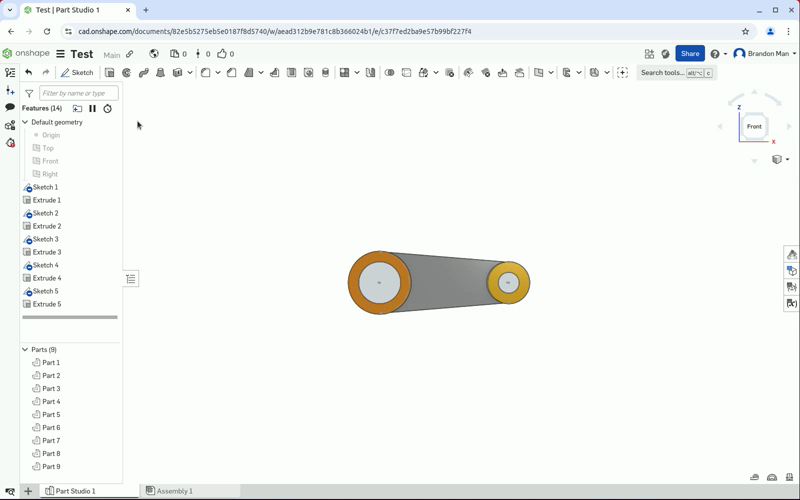
key(shift+7)
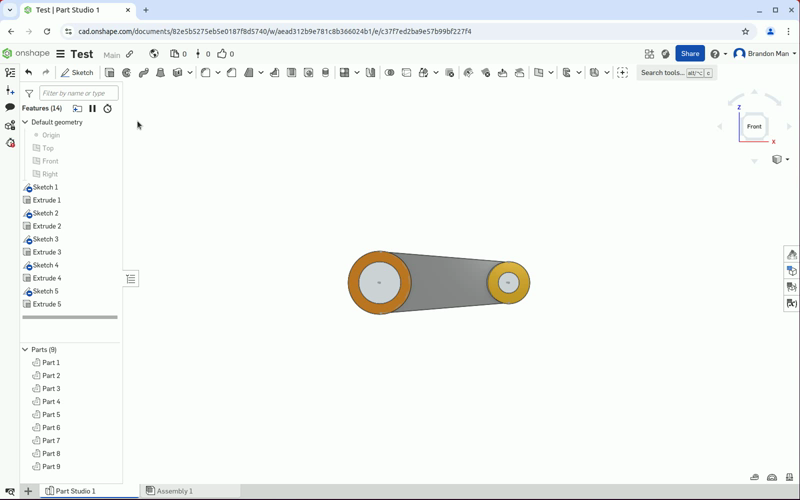
key(left, 2)
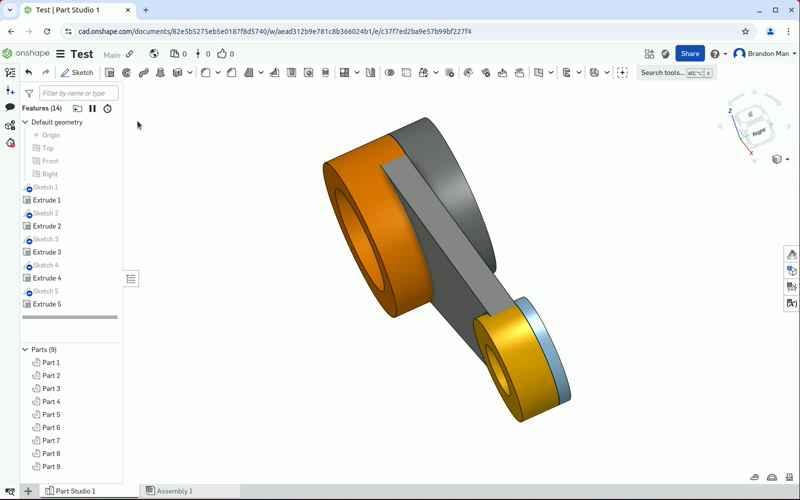
key(down, 2)
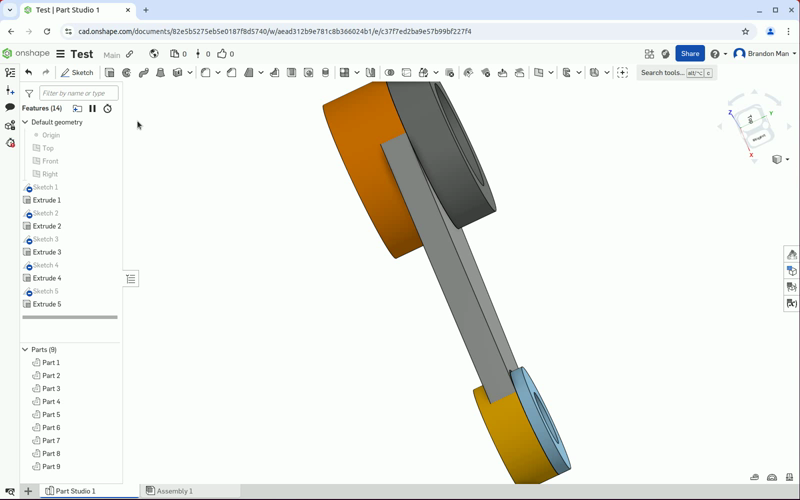
key(up, 2)
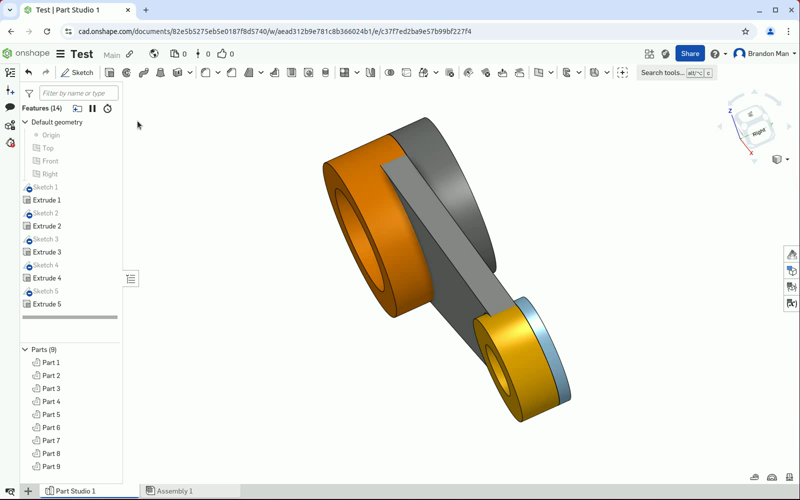
key(right, 2)
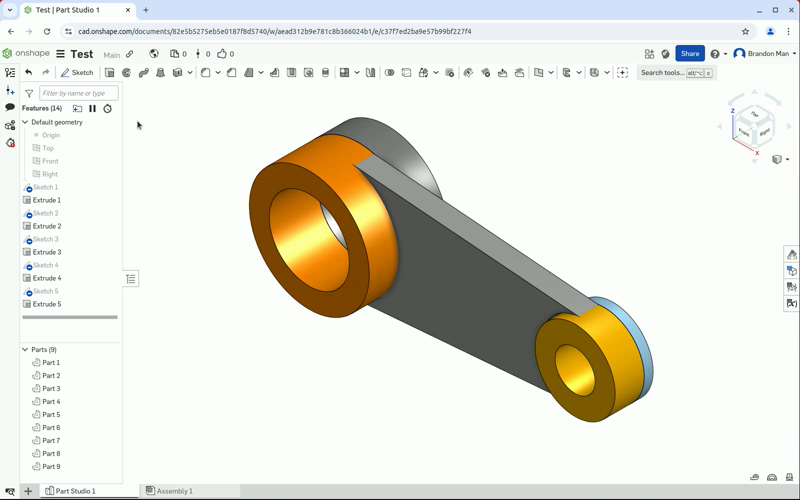
mouse_move(73, 189)
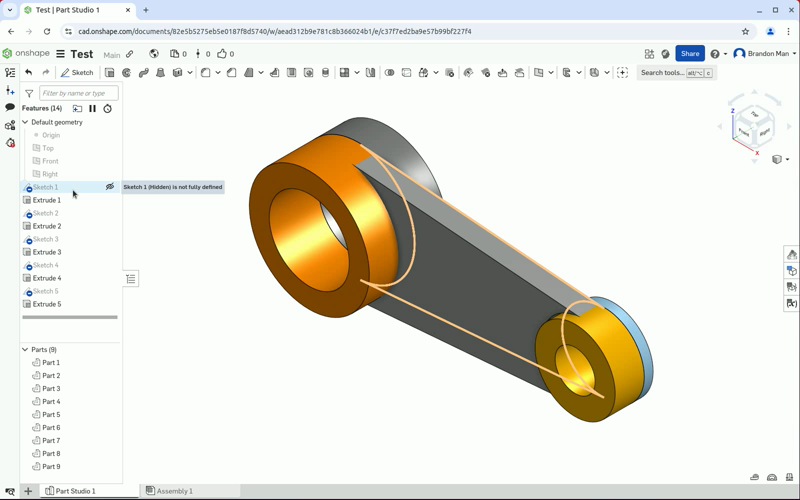
click(73, 189)